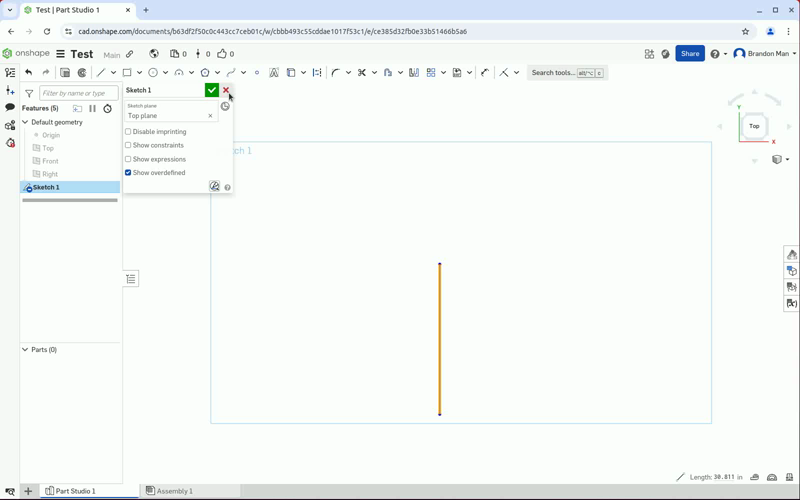
key(shift+h)
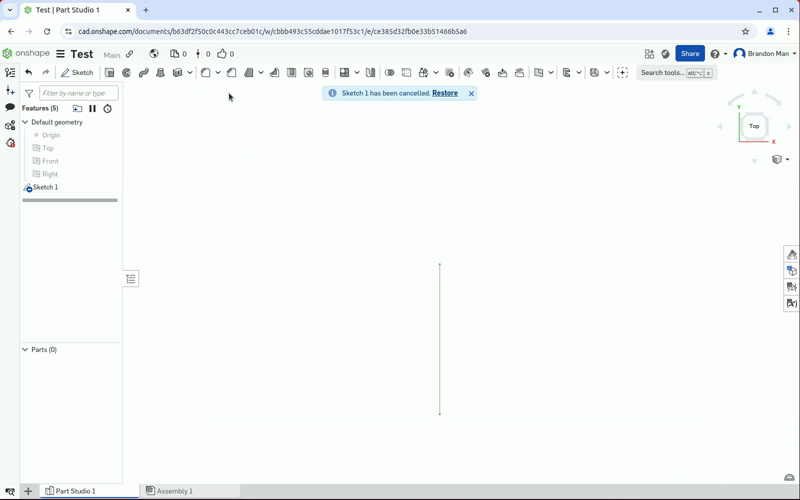
key(shift+s)
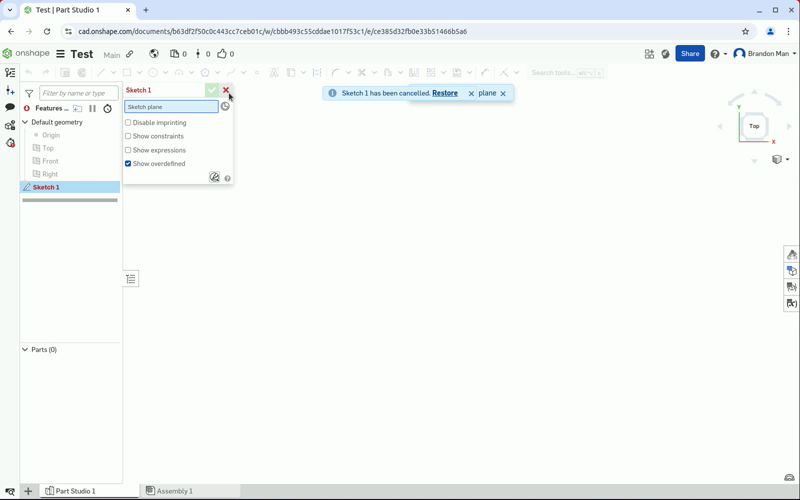
mouse_move(73, 150)
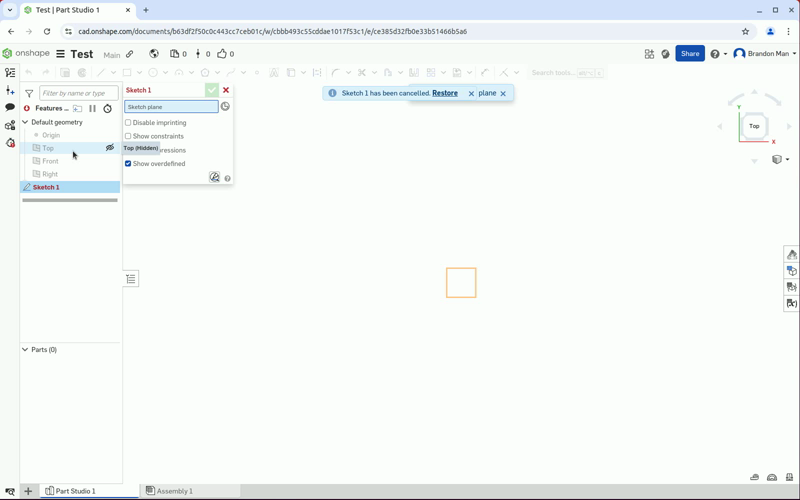
click(73, 150)
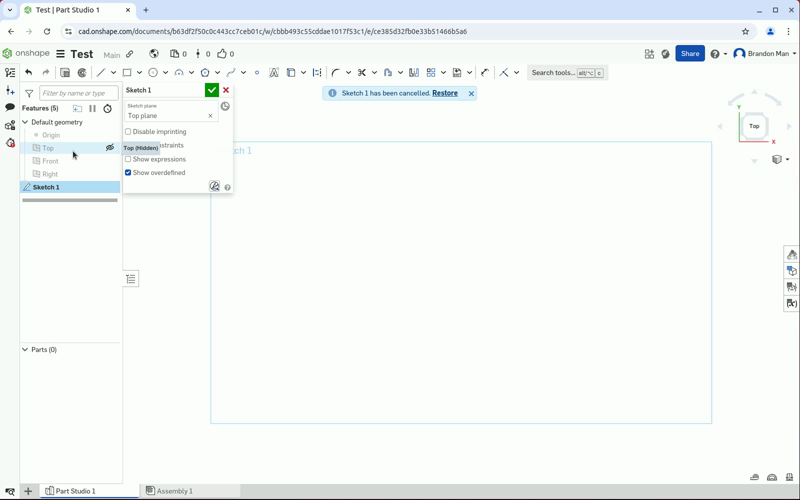
mouse_move(73, 352)
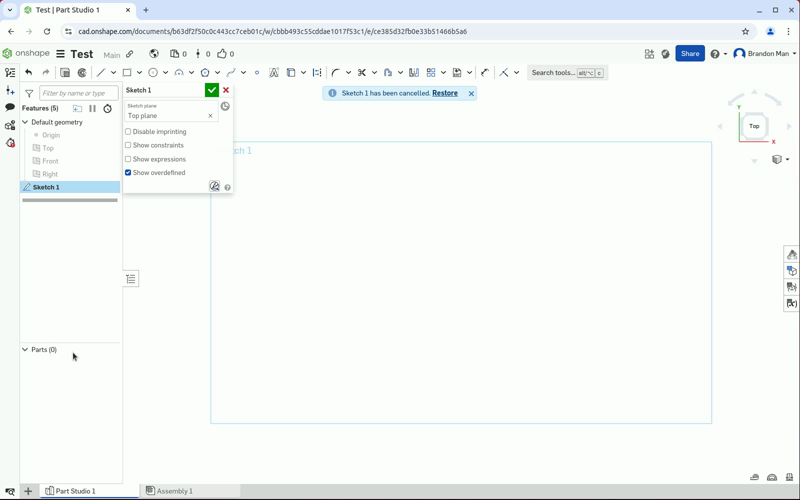
key(y)
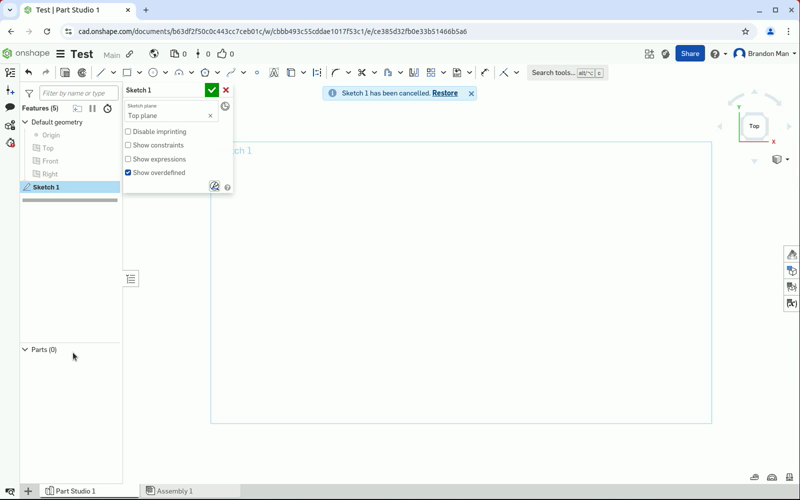
key(a)
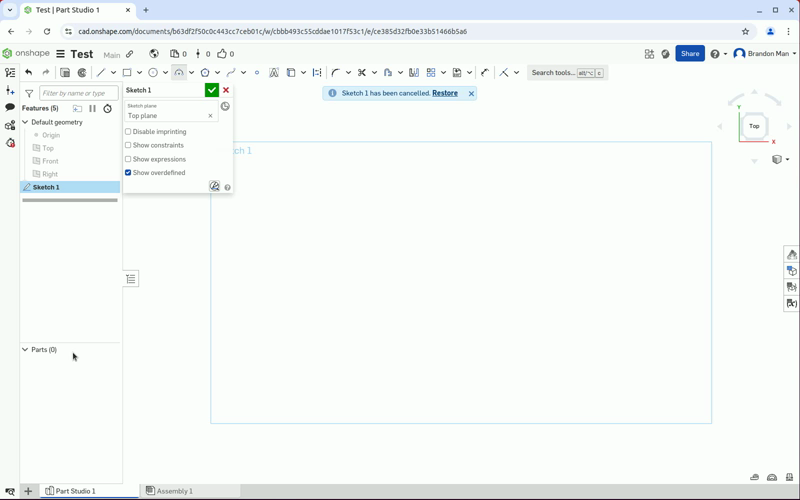
key_down(shift)
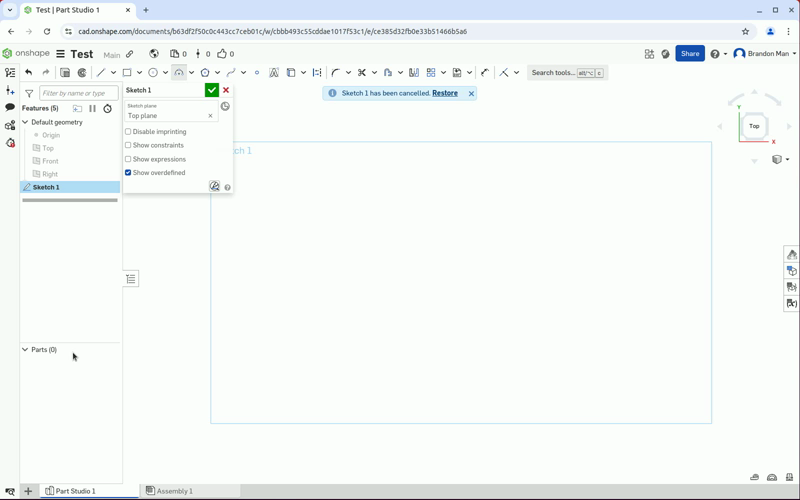
mouse_move(379, 301)
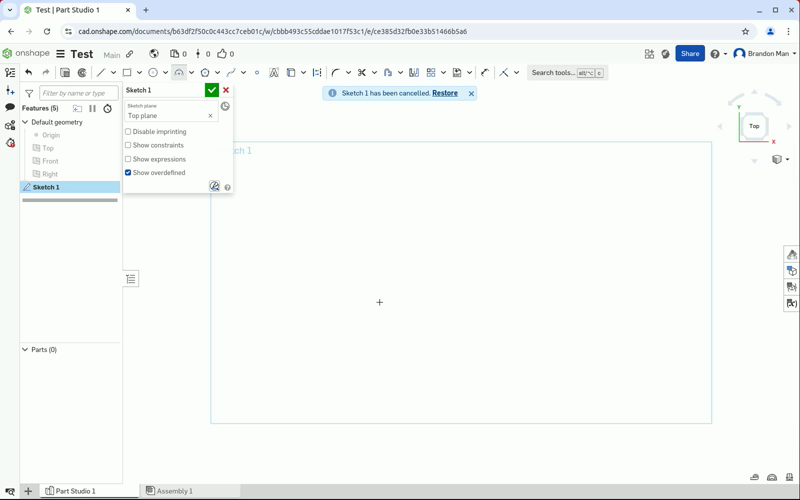
click(379, 301)
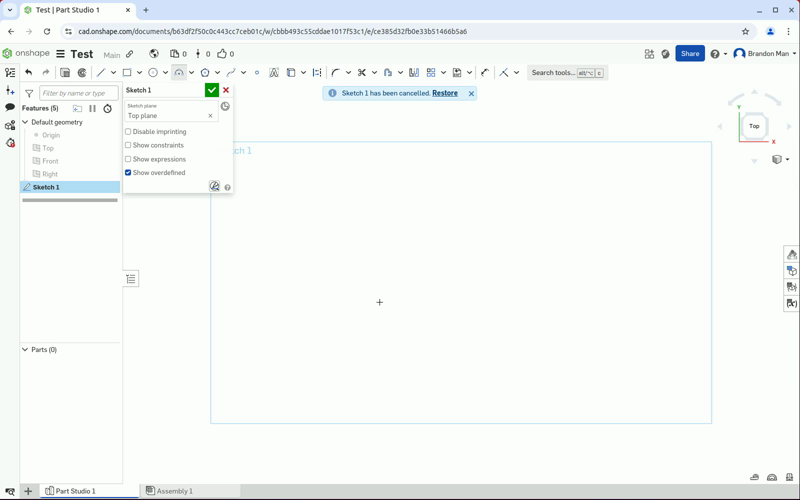
key_up(shift)
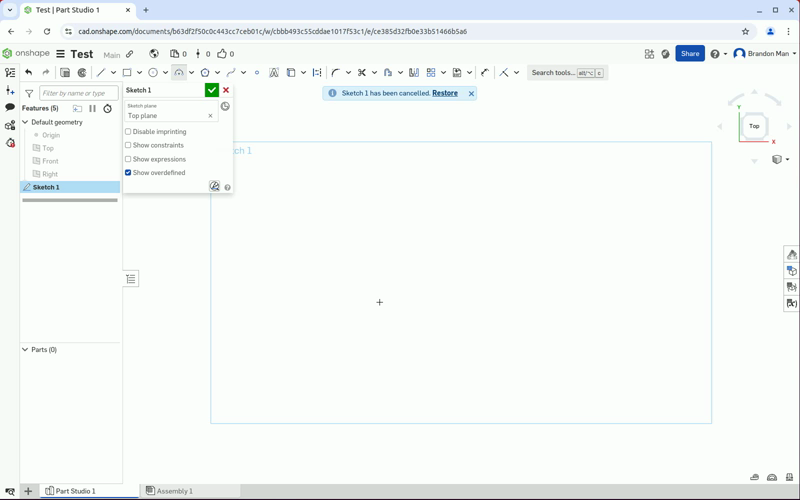
key_down(shift)
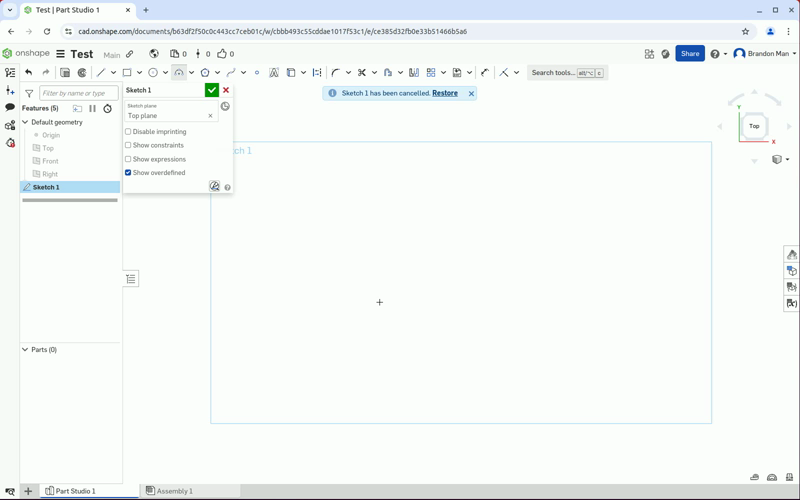
mouse_move(393, 315)
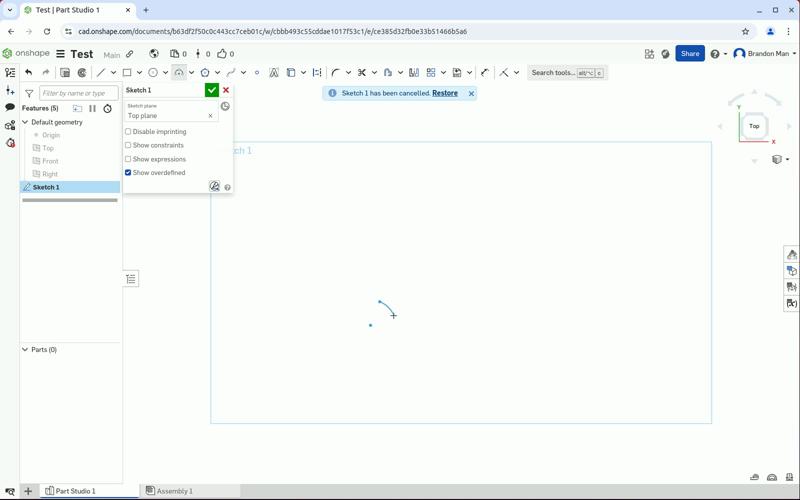
click(393, 315)
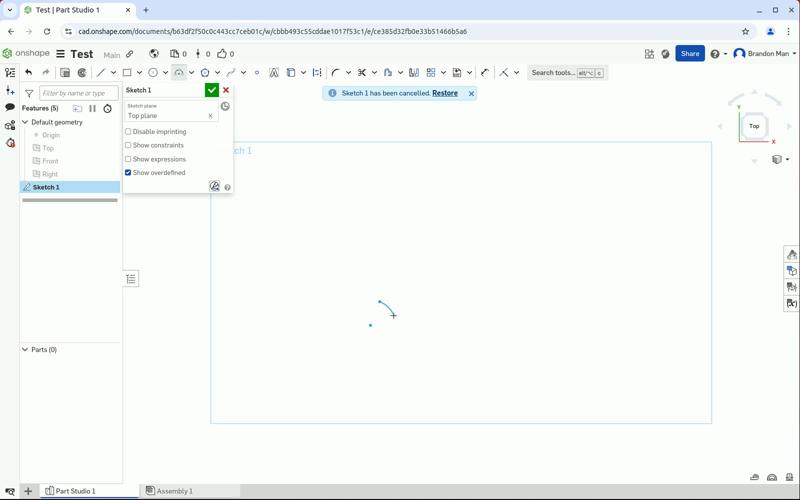
mouse_move(383, 311)
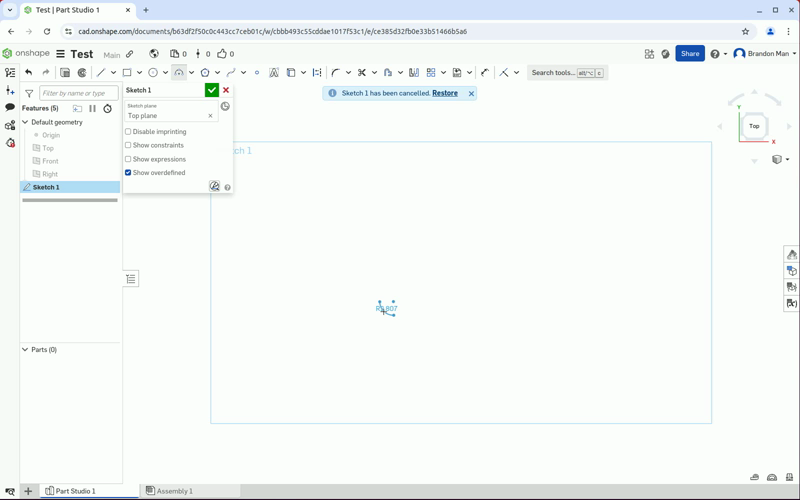
click(383, 311)
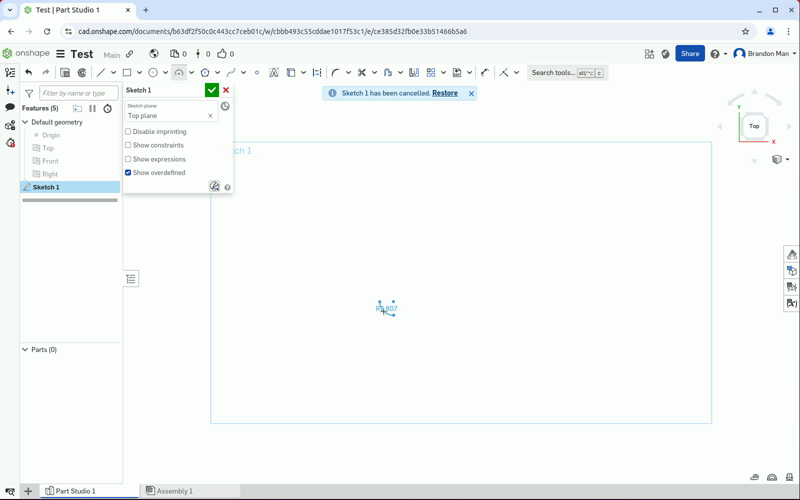
key_up(shift)
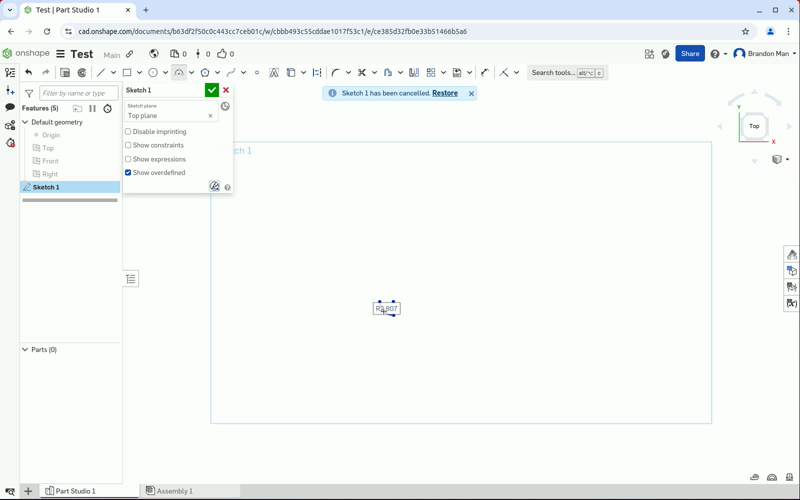
key(esc)
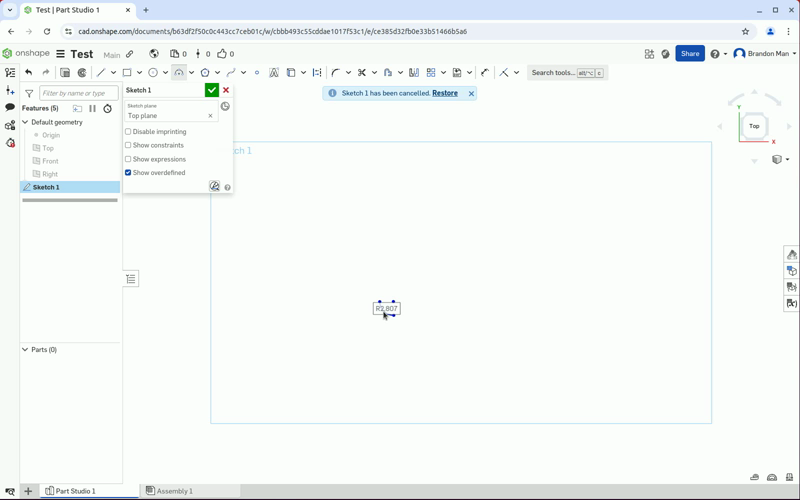
key(l)
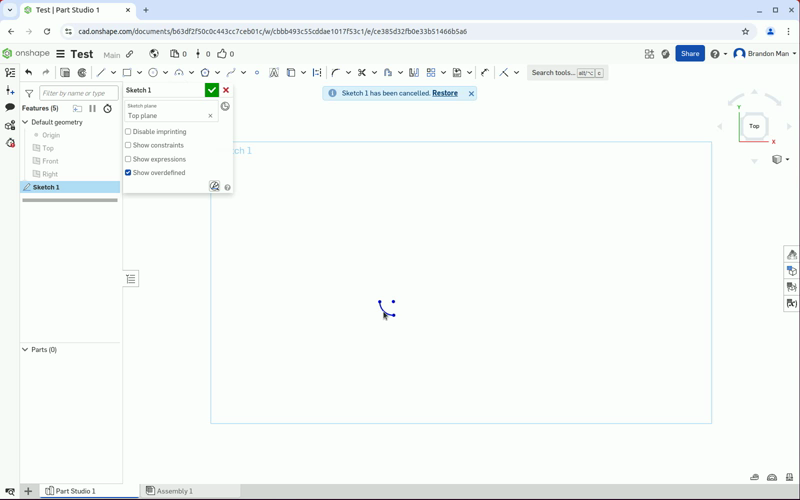
mouse_move(393, 315)
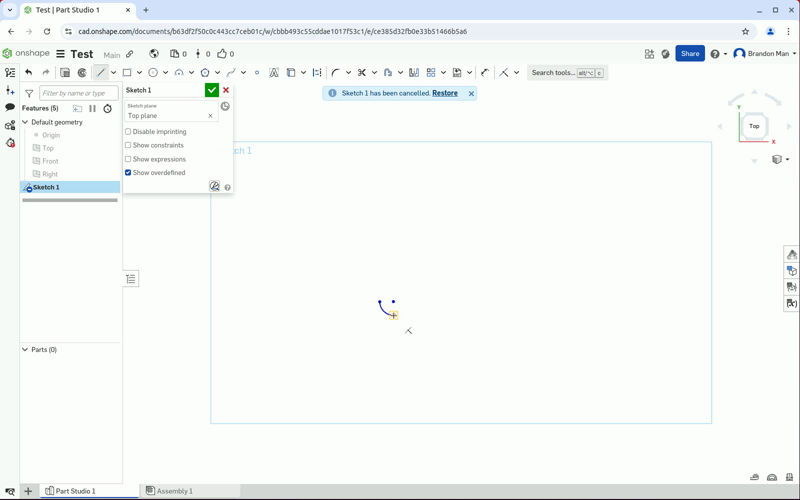
click(393, 315)
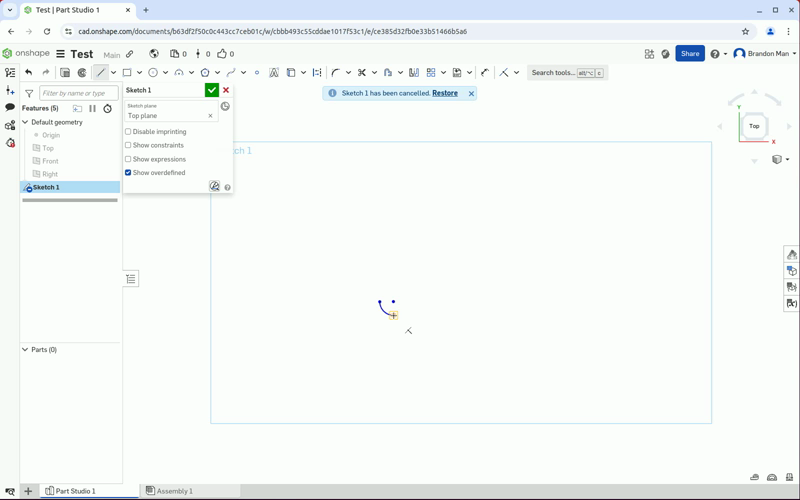
key_down(shift)
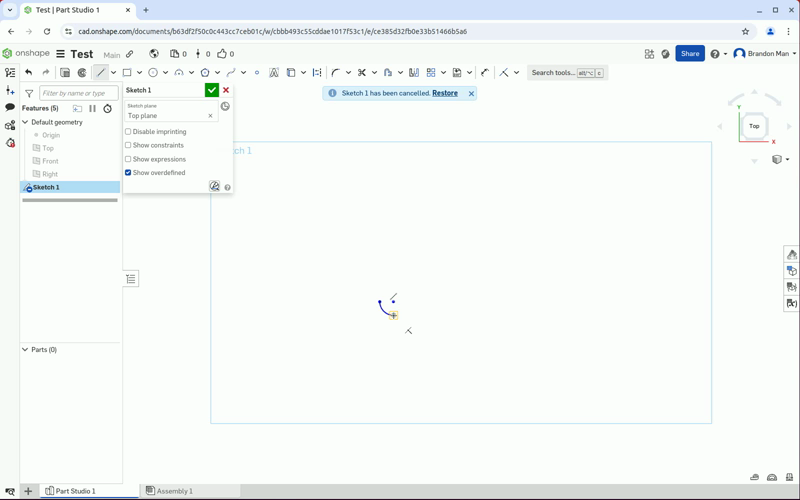
mouse_move(527, 315)
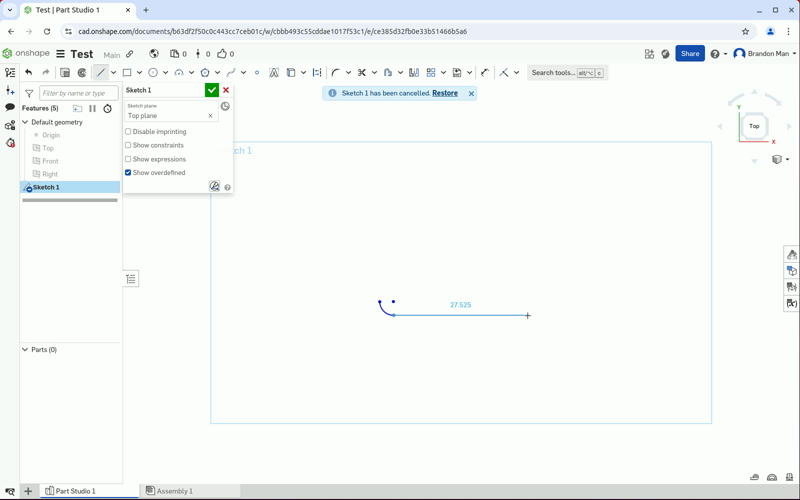
click(527, 315)
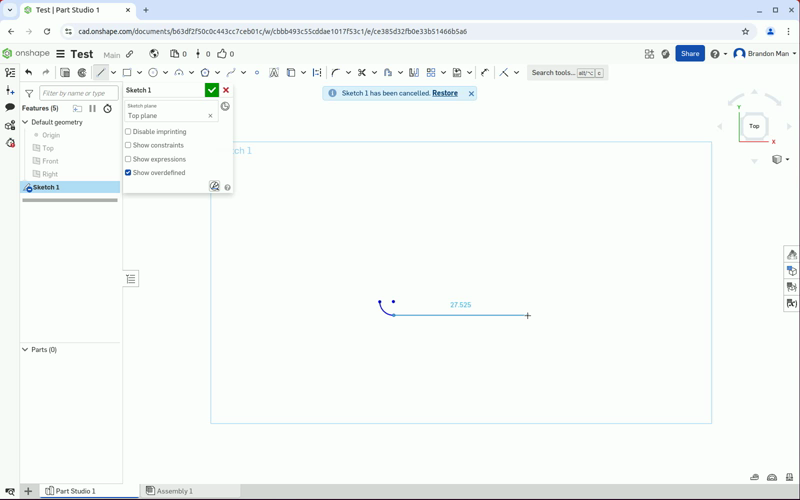
key_up(shift)
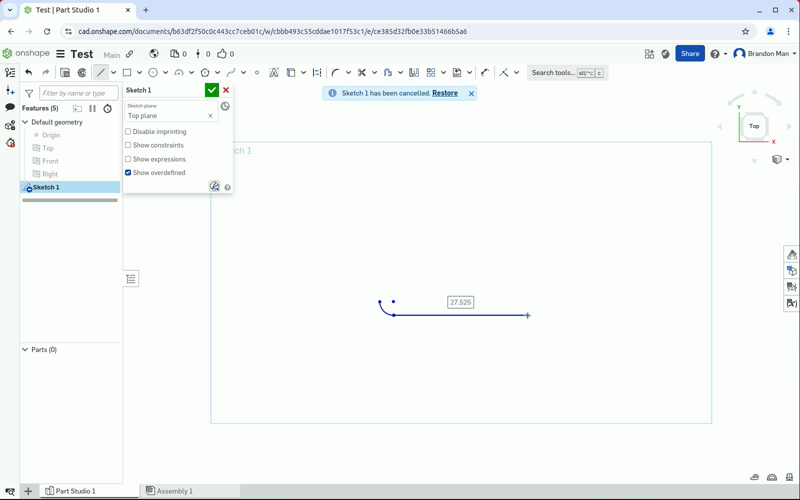
key(esc)
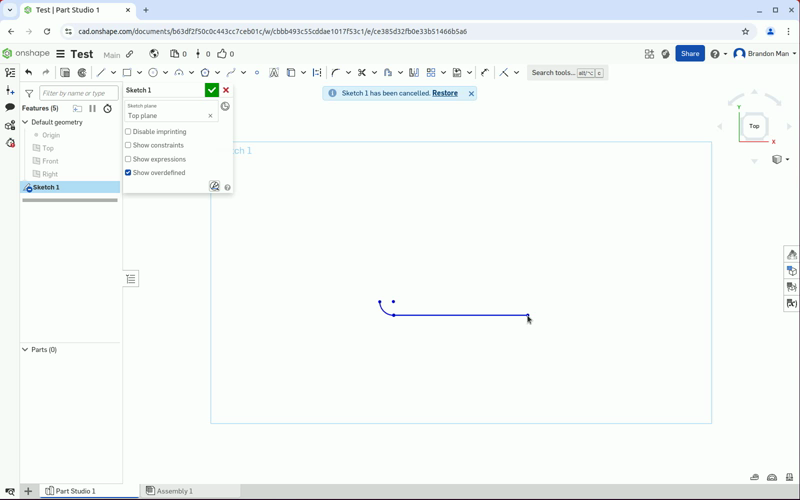
key(a)
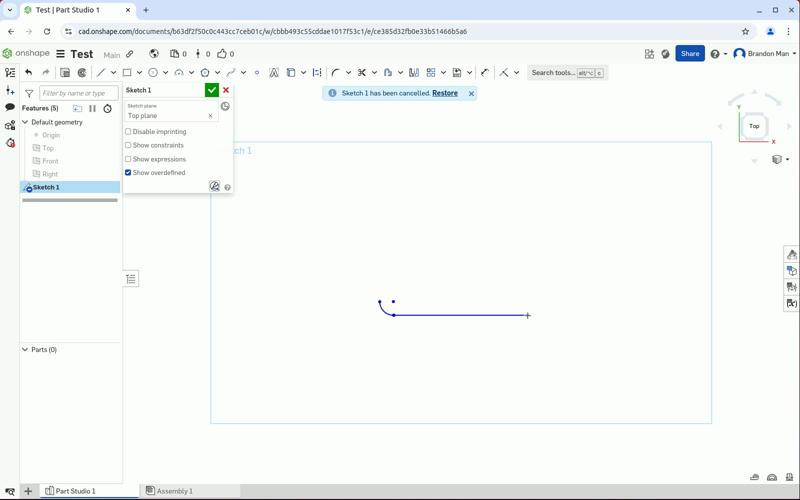
mouse_move(527, 315)
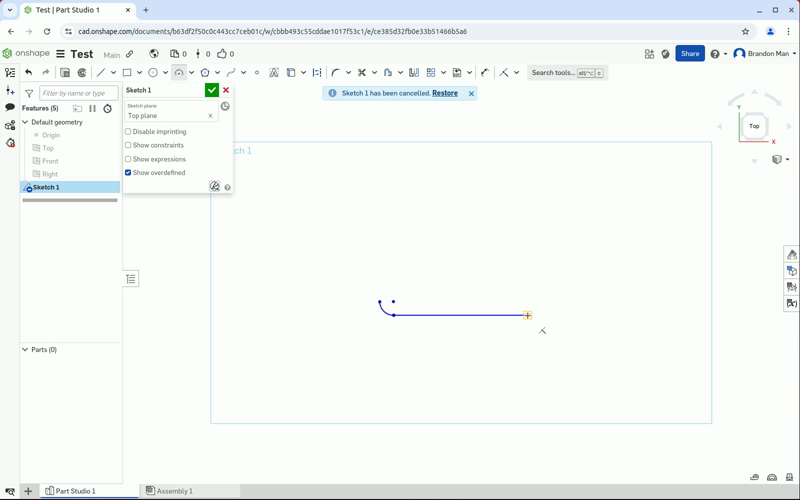
click(527, 315)
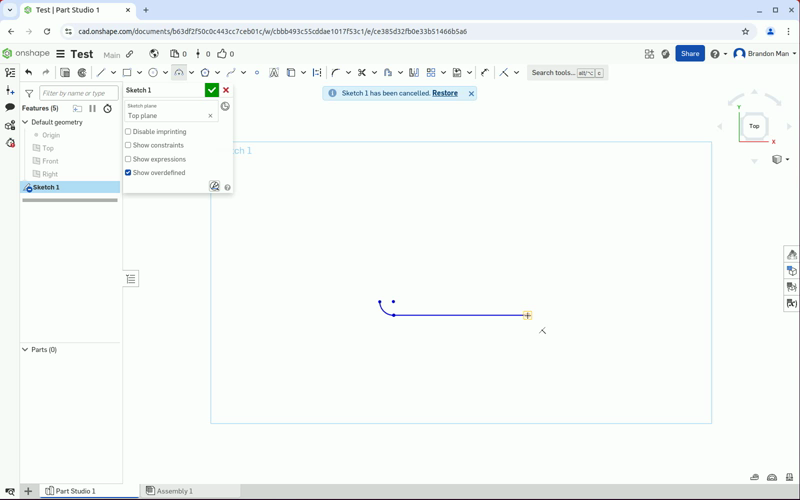
key_down(shift)
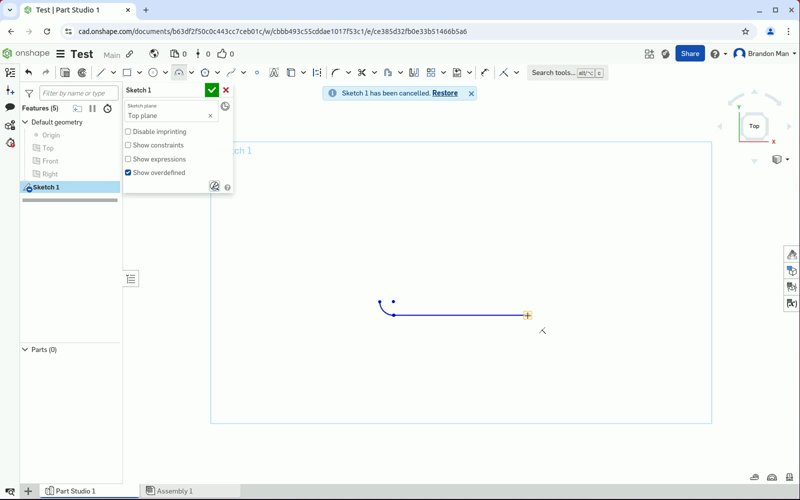
mouse_move(541, 301)
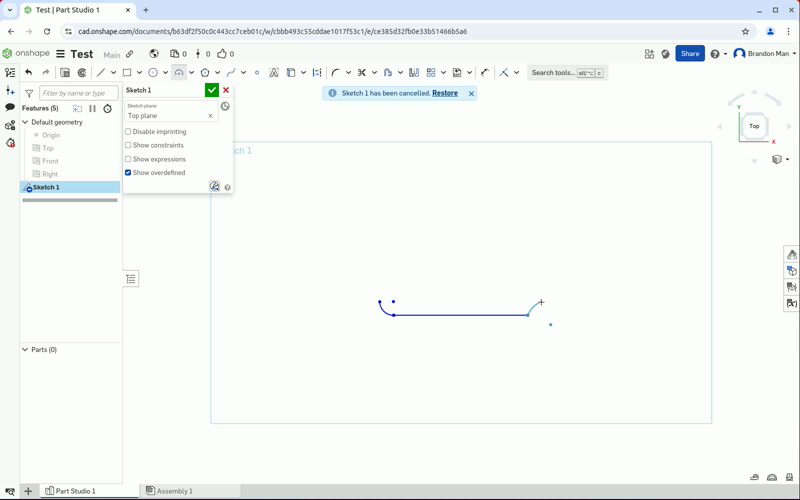
click(541, 301)
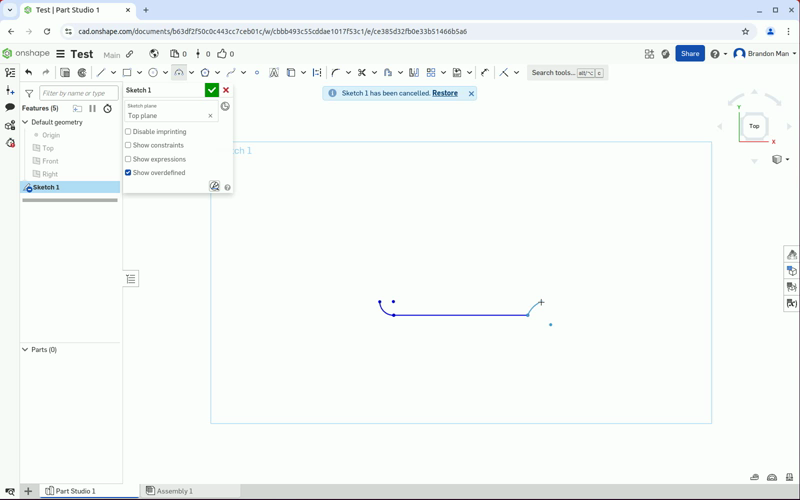
mouse_move(537, 311)
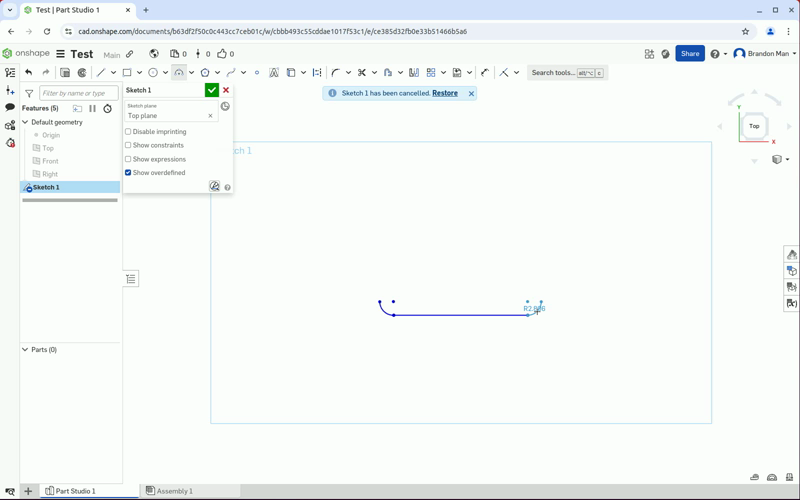
click(537, 311)
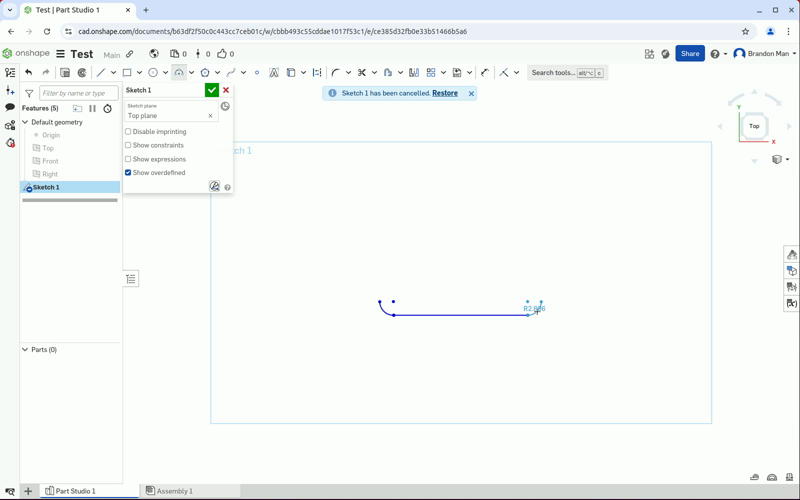
key_up(shift)
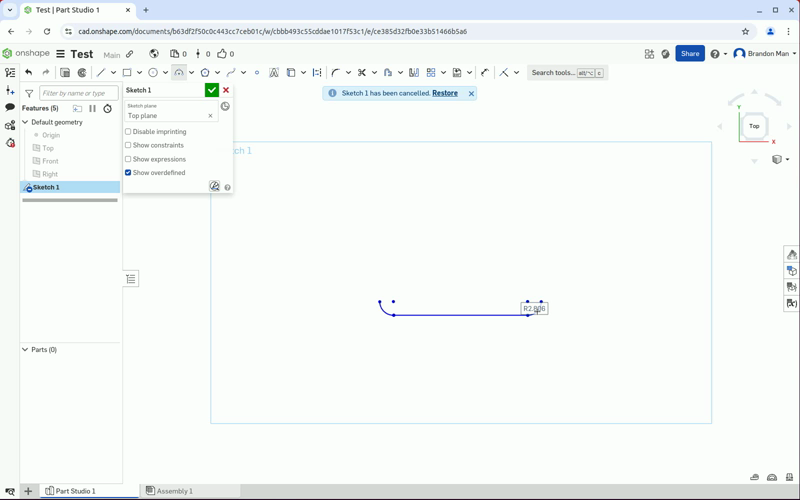
key(esc)
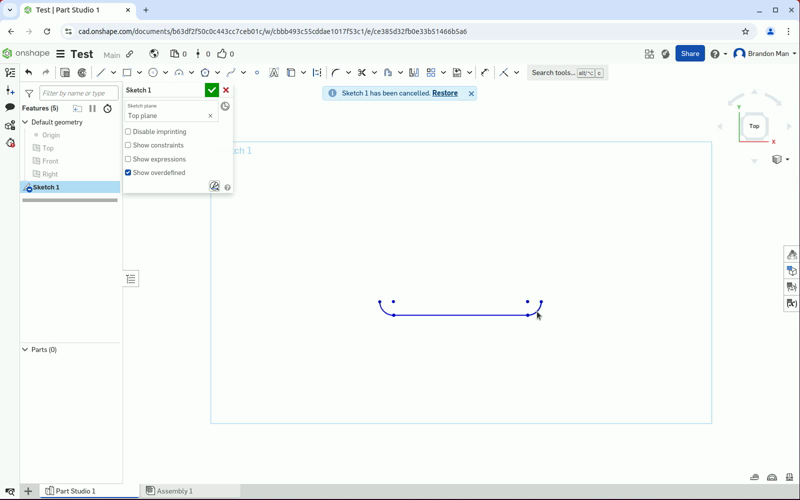
key(l)
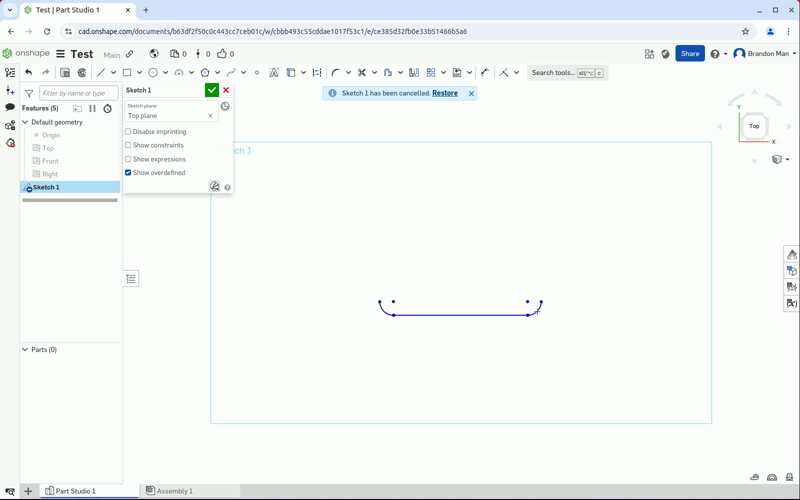
mouse_move(541, 301)
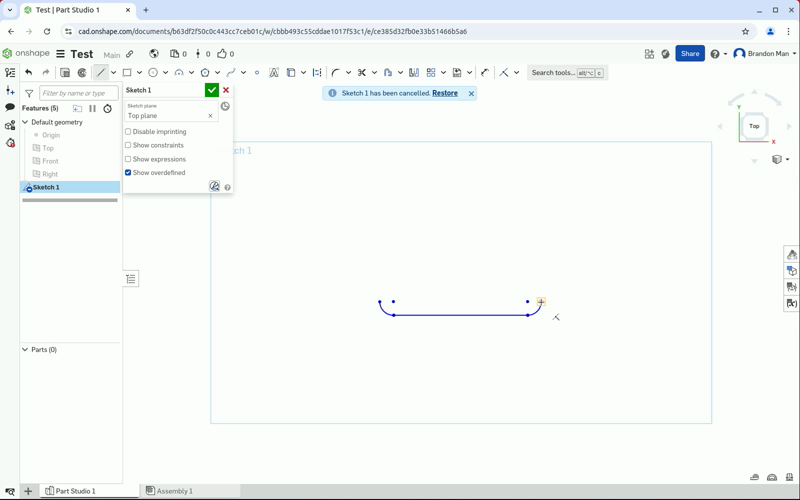
click(541, 301)
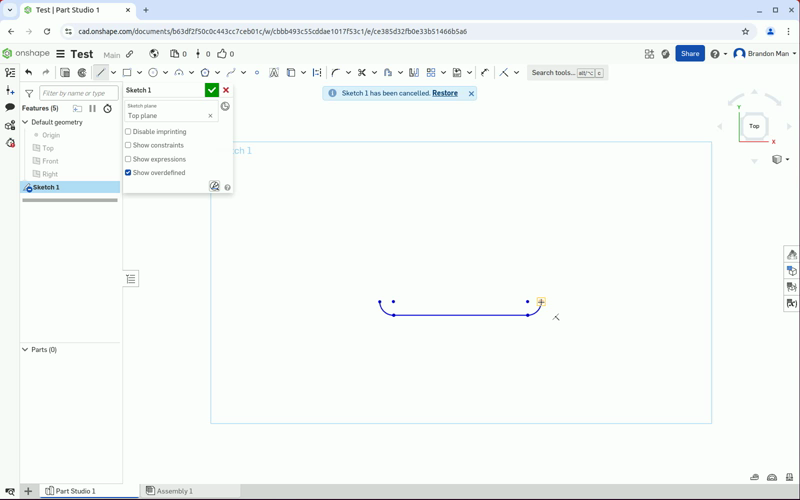
key_down(shift)
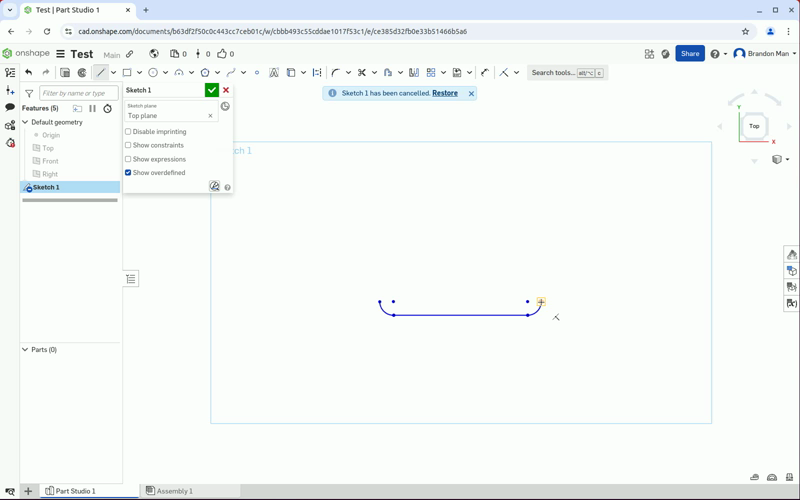
mouse_move(571, 301)
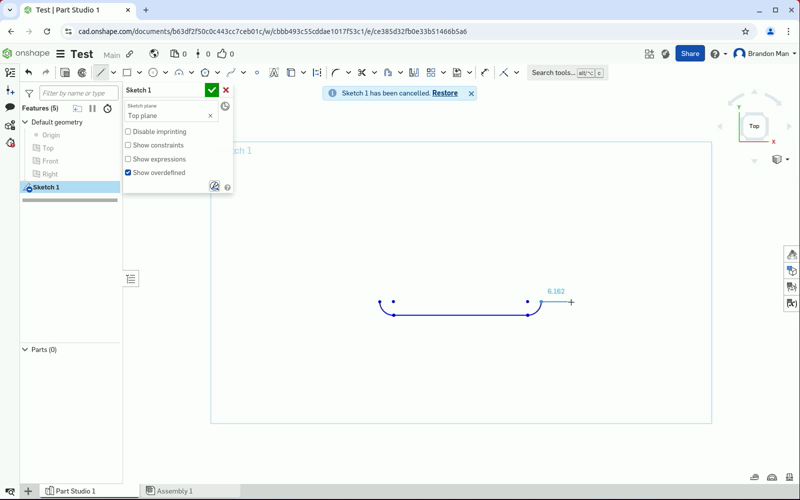
mouse_move(541, 262)
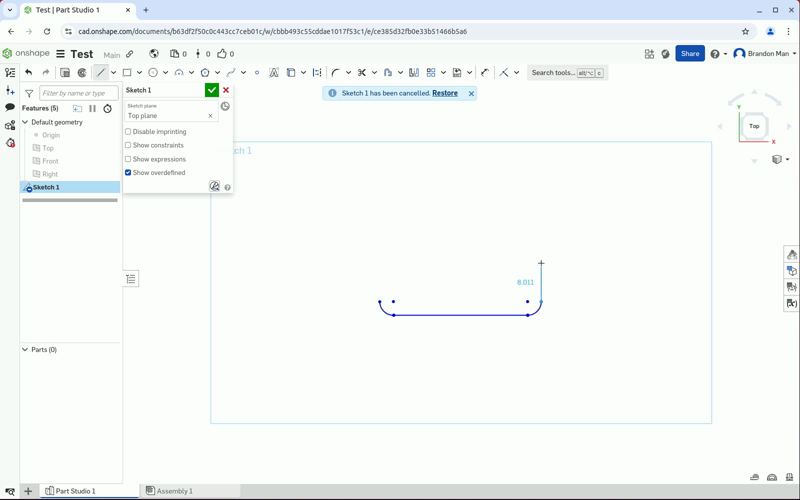
click(541, 262)
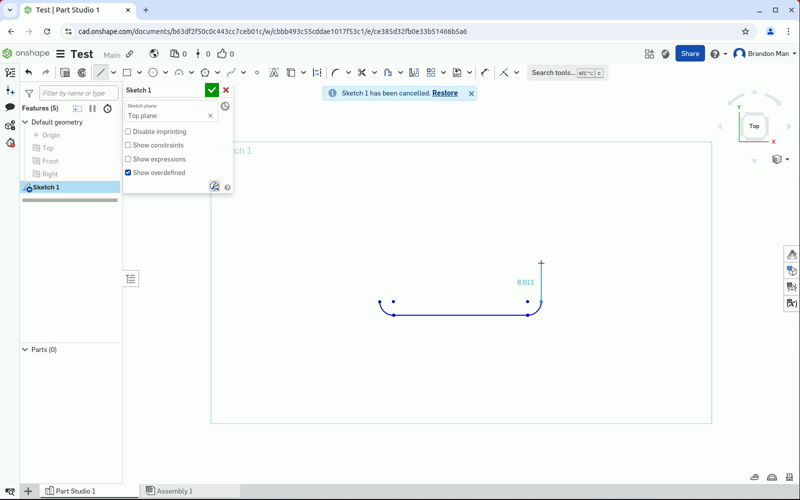
key_up(shift)
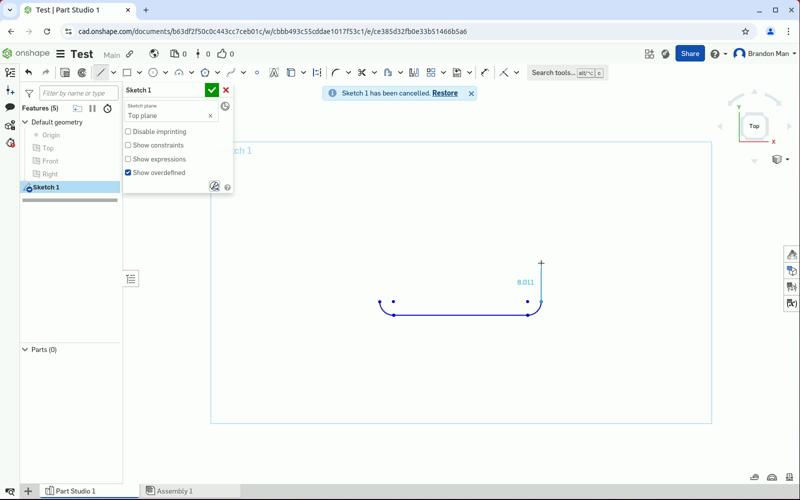
key(esc)
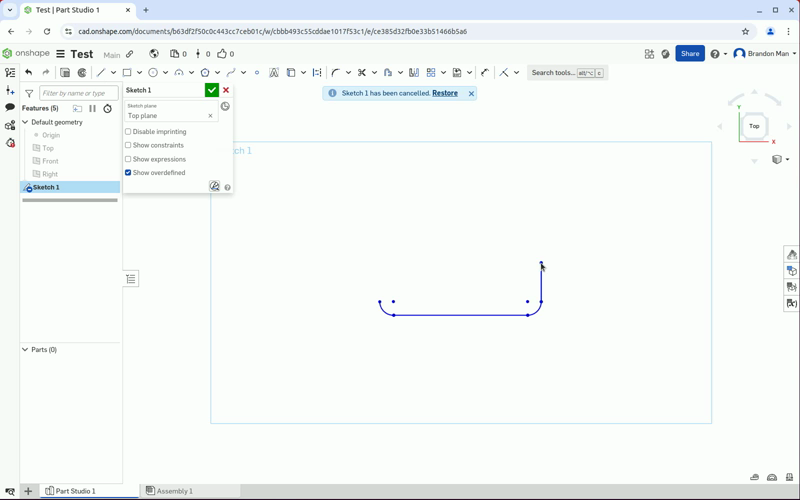
key(a)
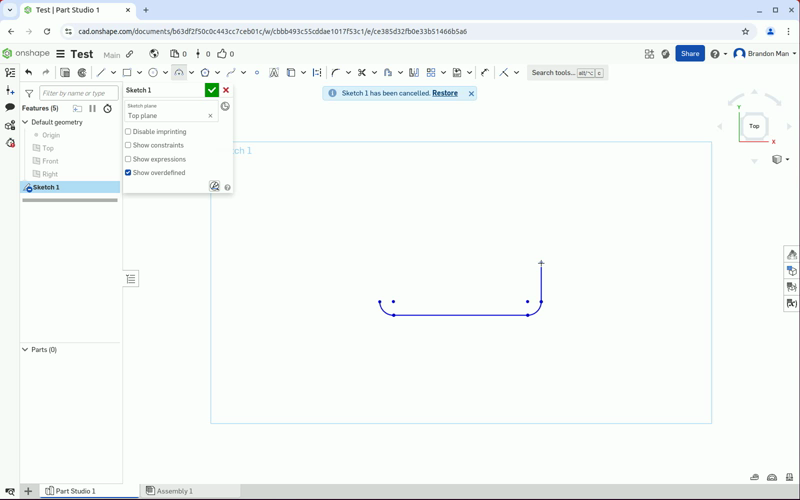
mouse_move(541, 262)
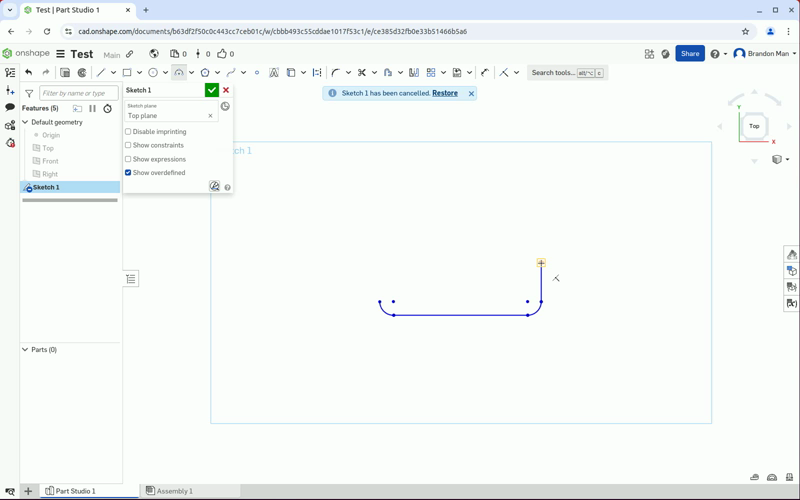
click(541, 262)
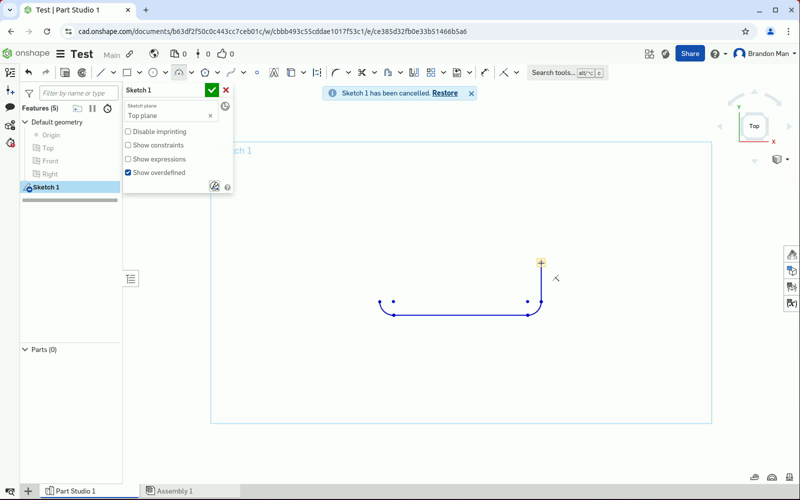
key_down(shift)
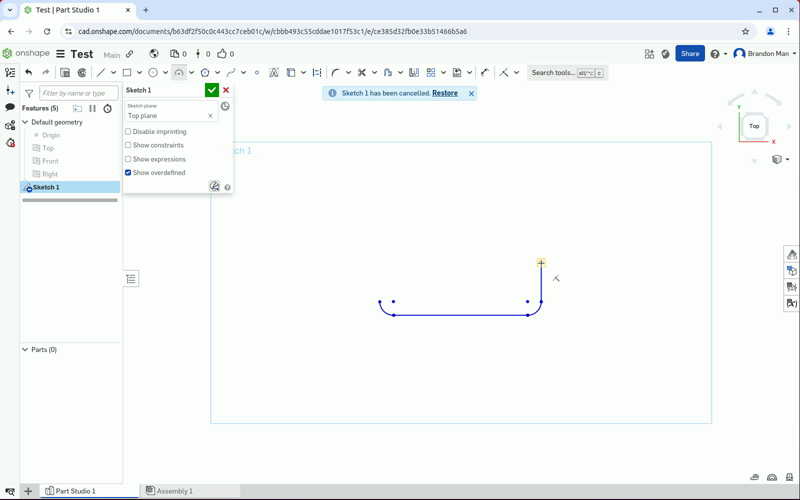
mouse_move(527, 250)
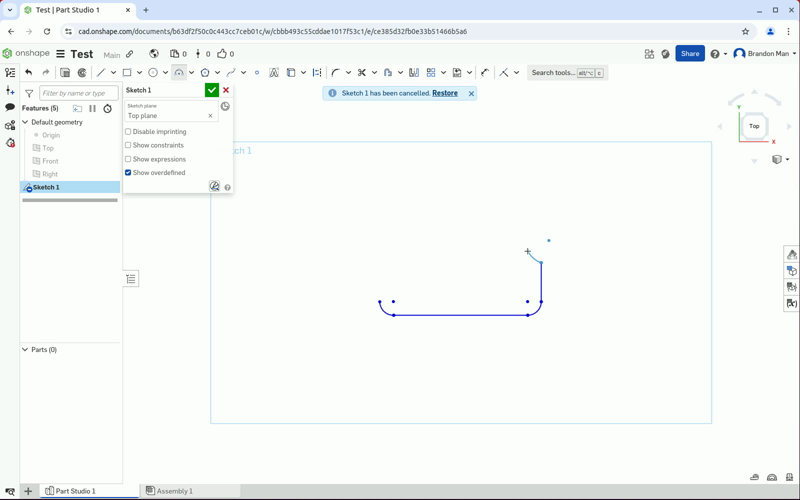
click(527, 250)
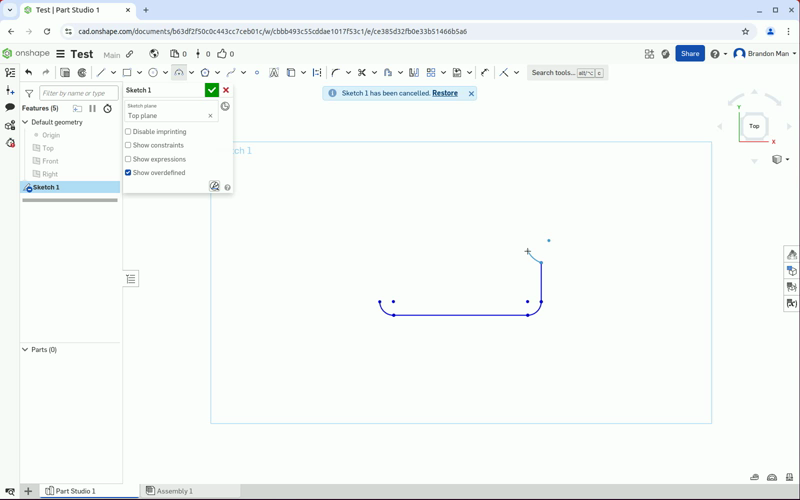
mouse_move(536, 253)
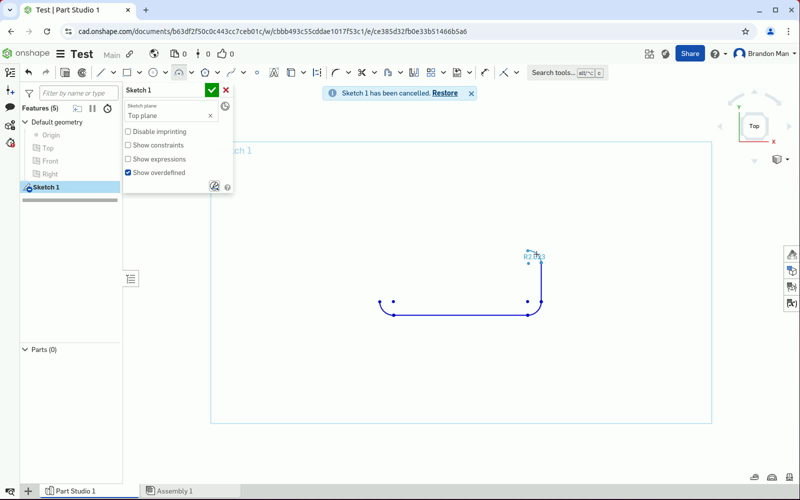
click(536, 253)
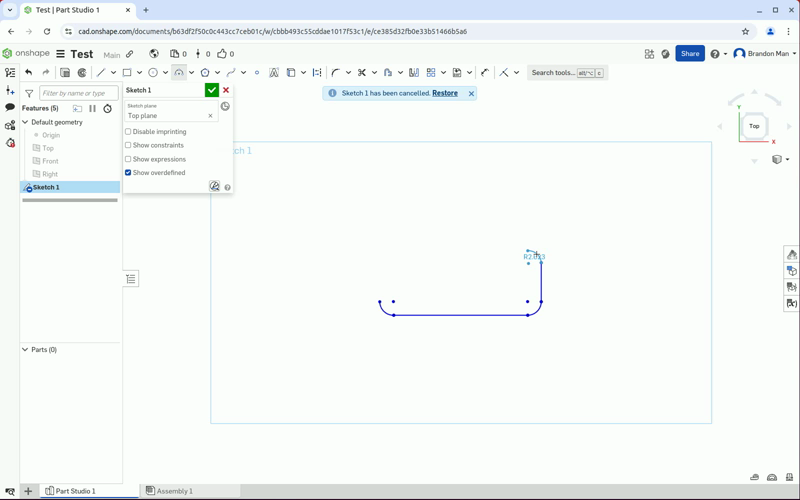
key_up(shift)
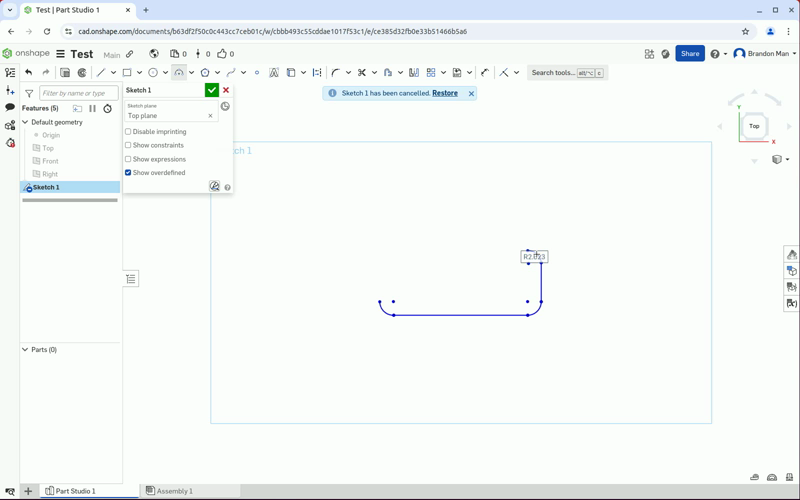
key(esc)
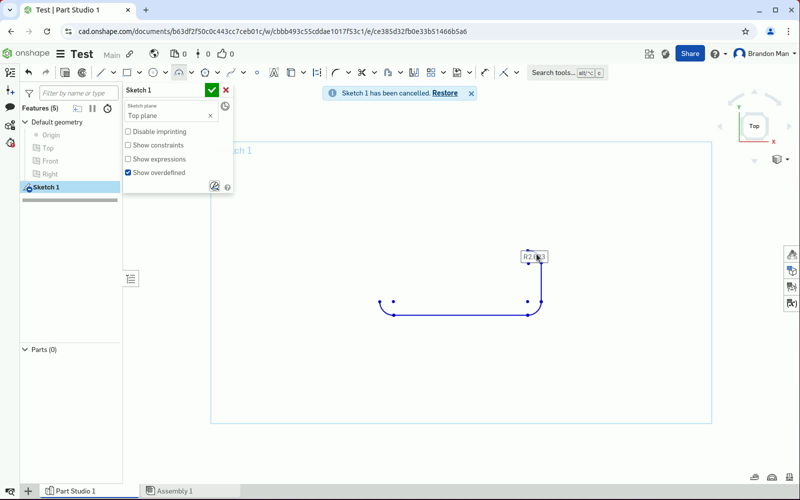
key(l)
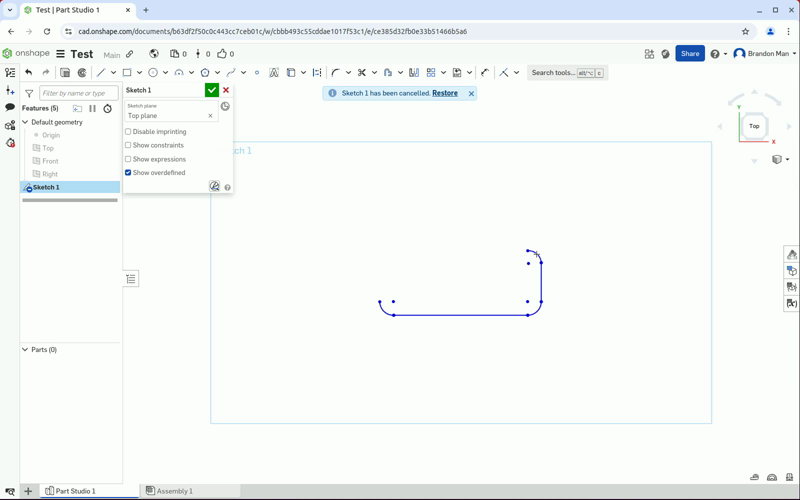
mouse_move(527, 250)
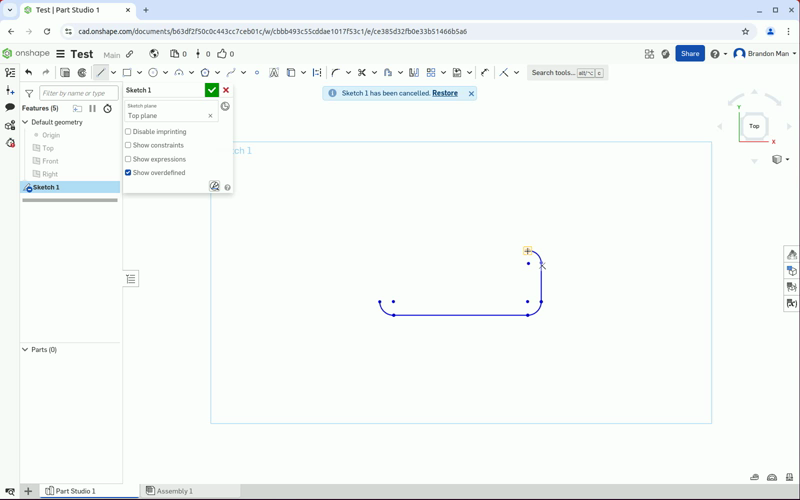
click(527, 250)
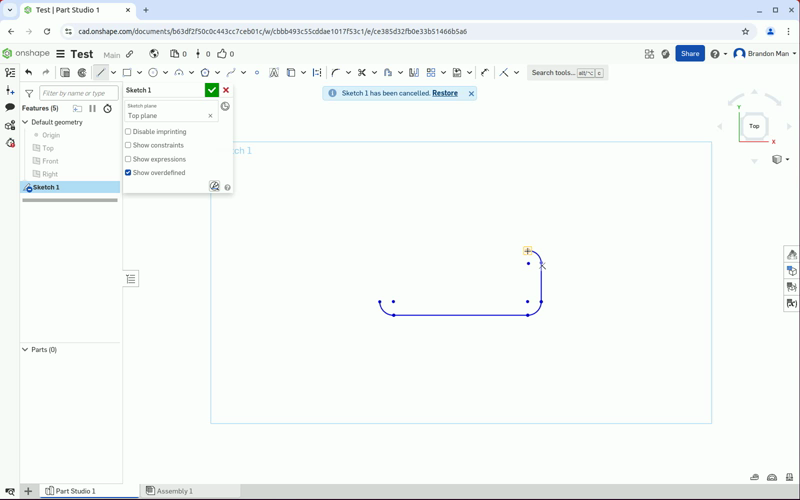
key_down(shift)
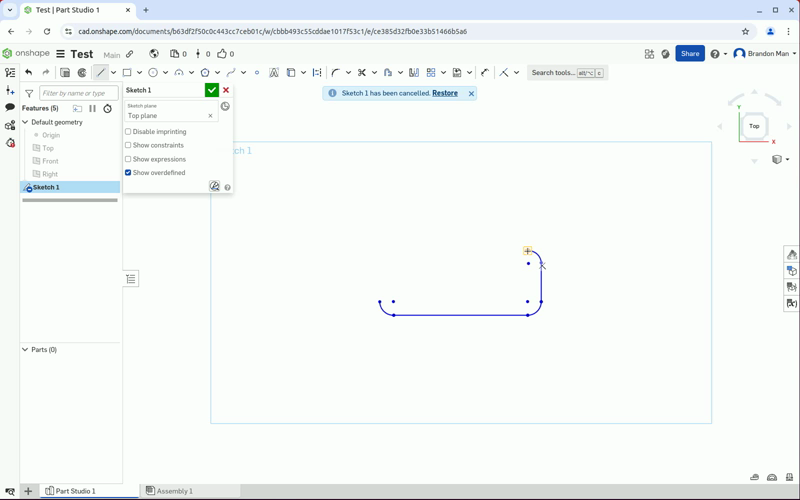
mouse_move(393, 250)
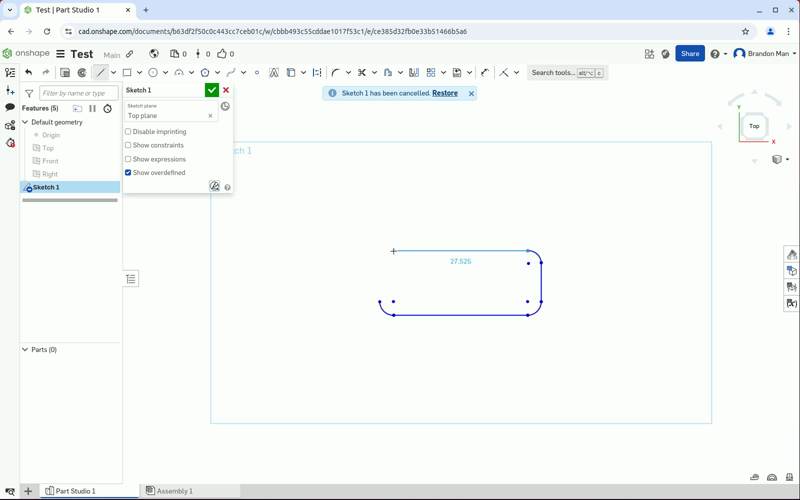
click(393, 250)
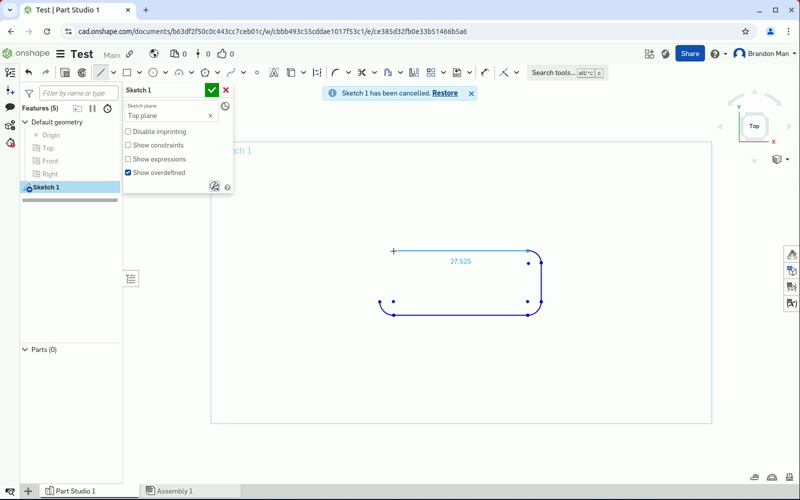
key_up(shift)
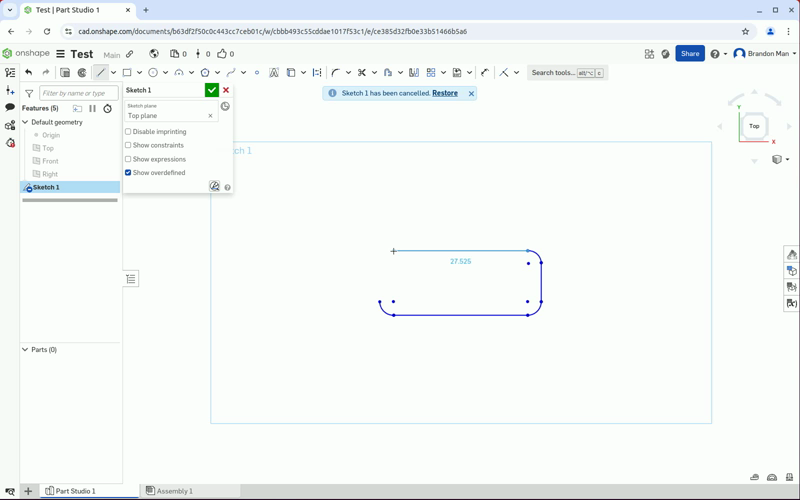
key(esc)
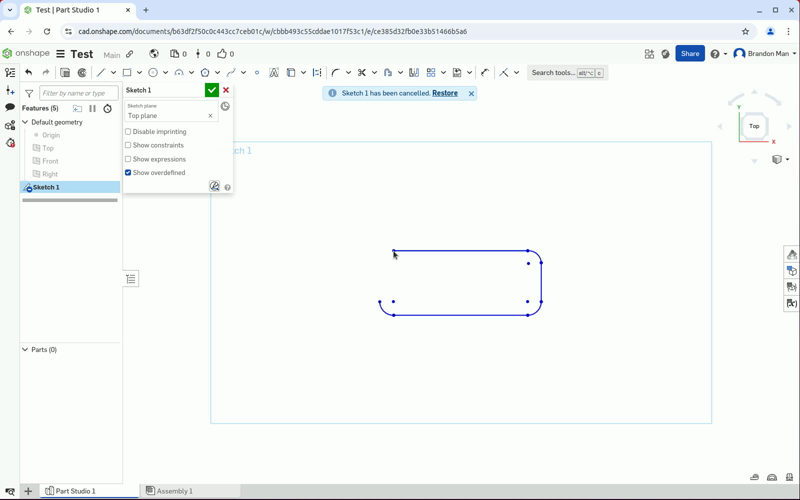
key(a)
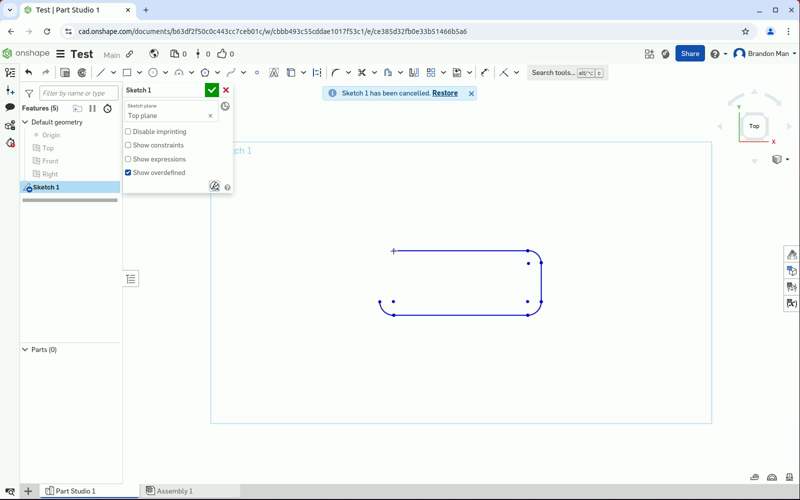
mouse_move(393, 250)
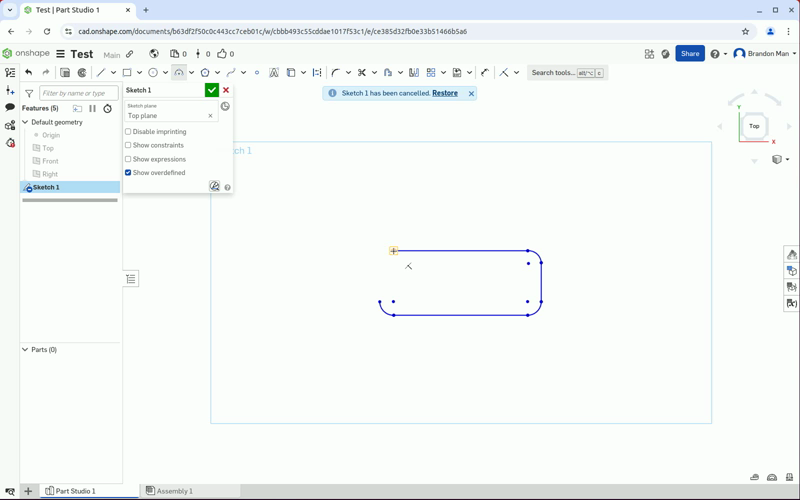
click(393, 250)
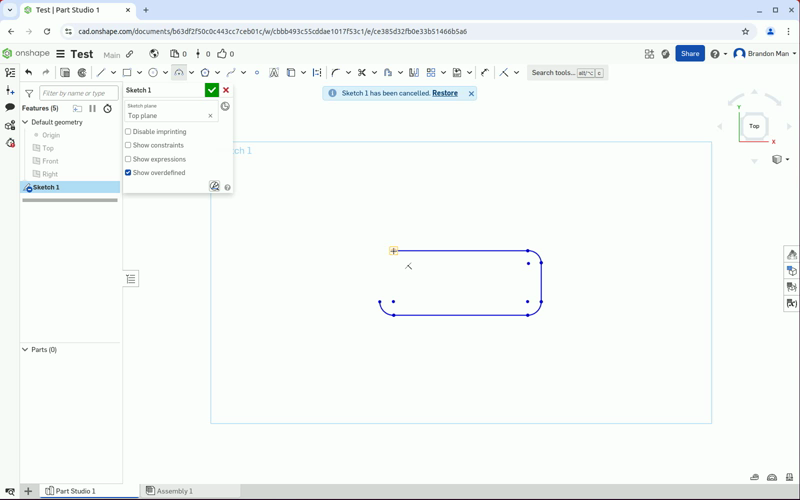
key_down(shift)
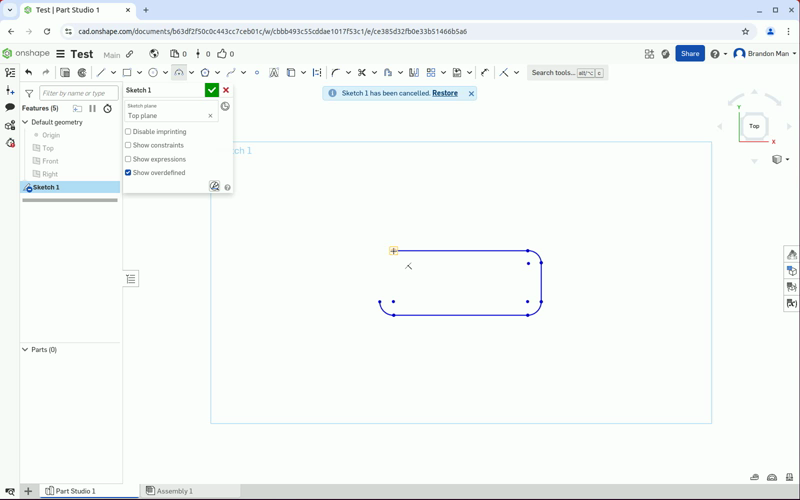
mouse_move(379, 262)
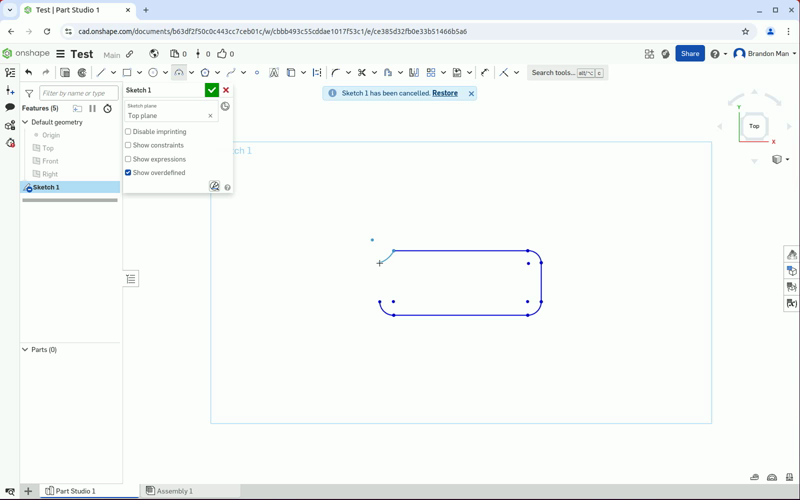
click(379, 262)
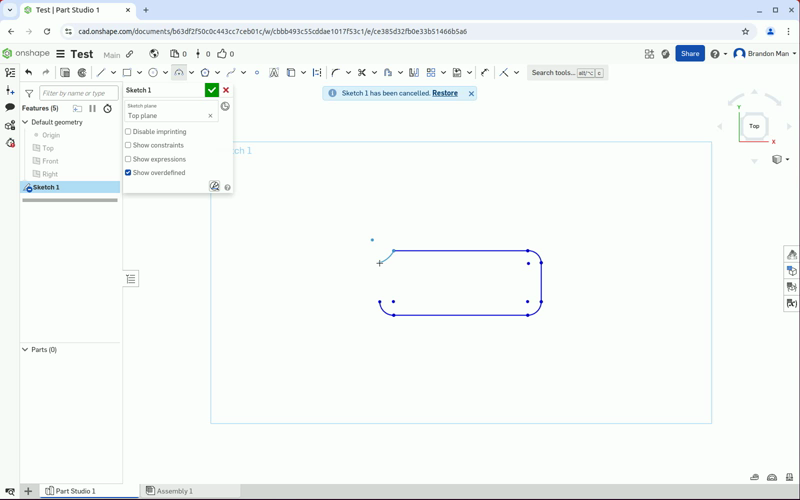
mouse_move(384, 253)
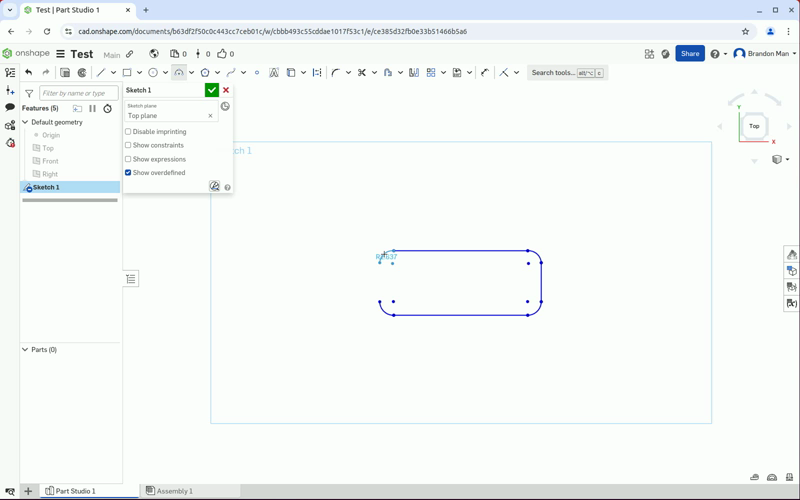
click(384, 253)
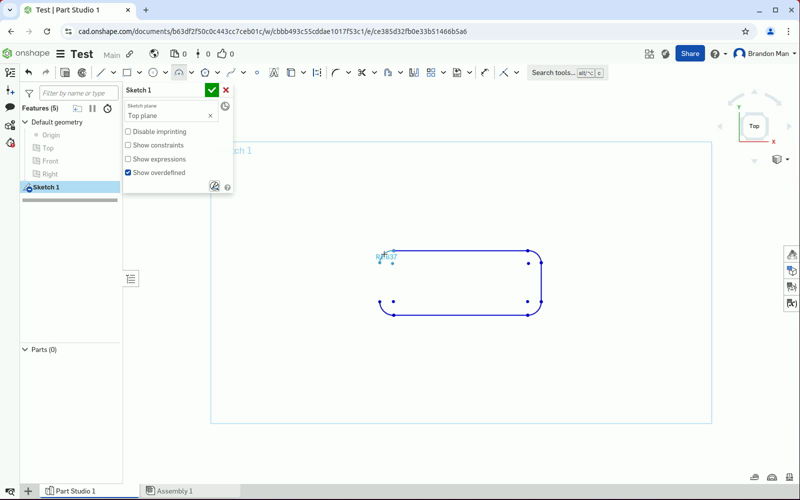
key_up(shift)
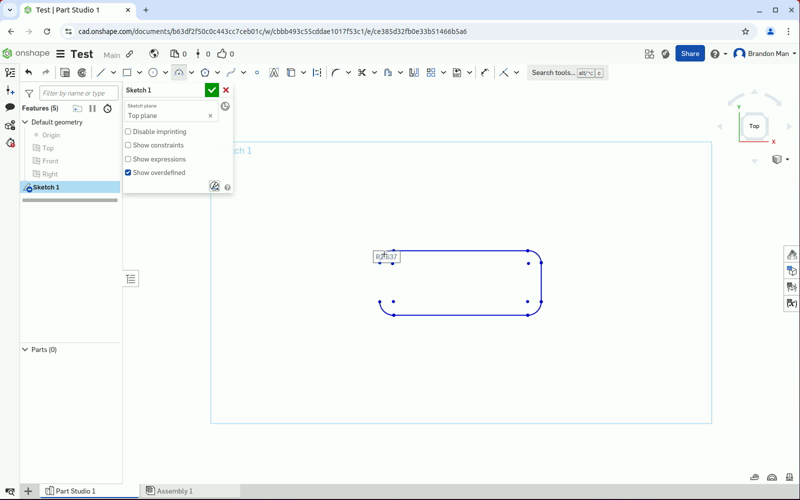
key(esc)
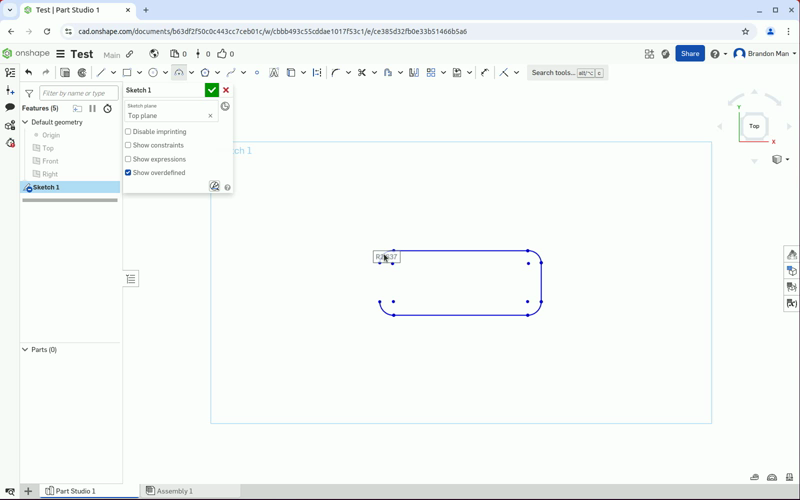
key(l)
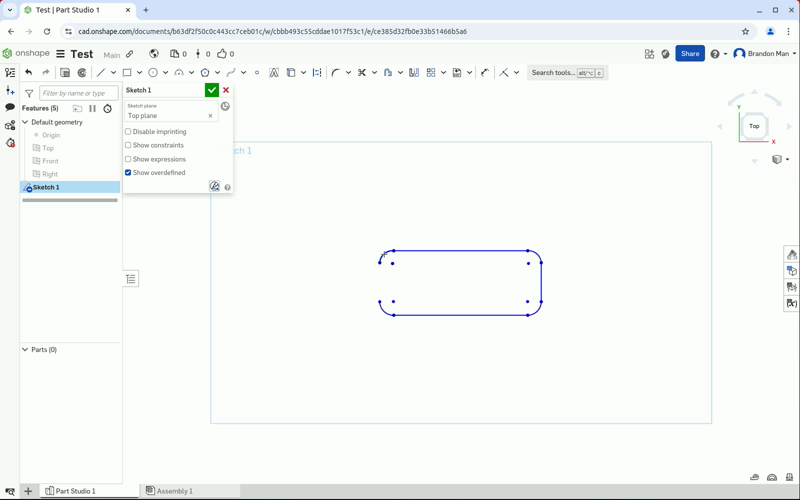
mouse_move(379, 262)
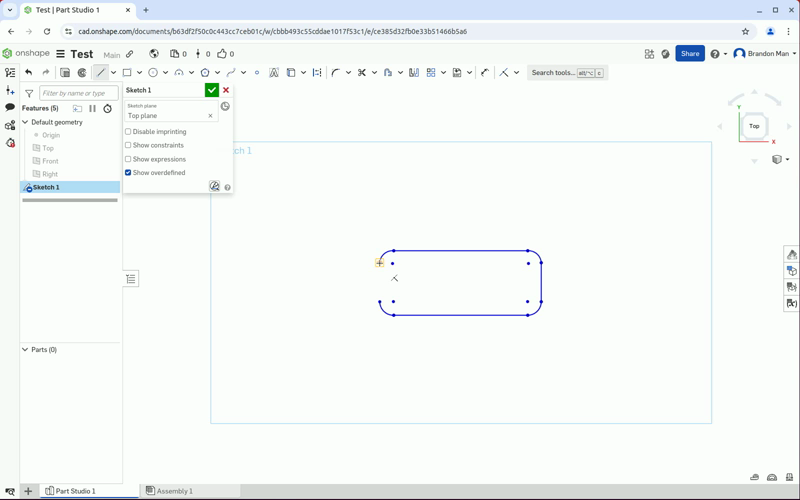
click(379, 262)
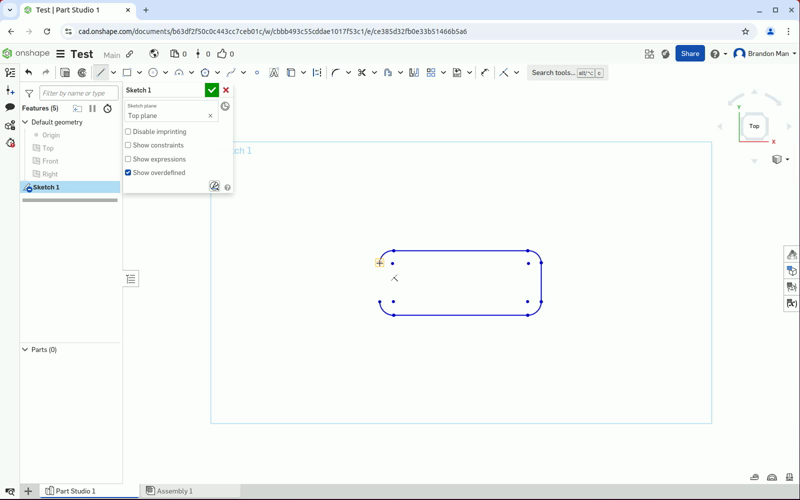
mouse_move(409, 262)
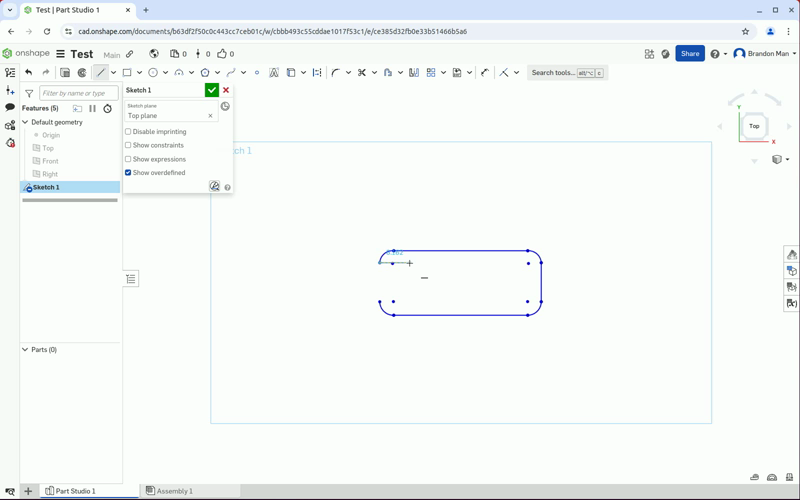
key_down(shift)
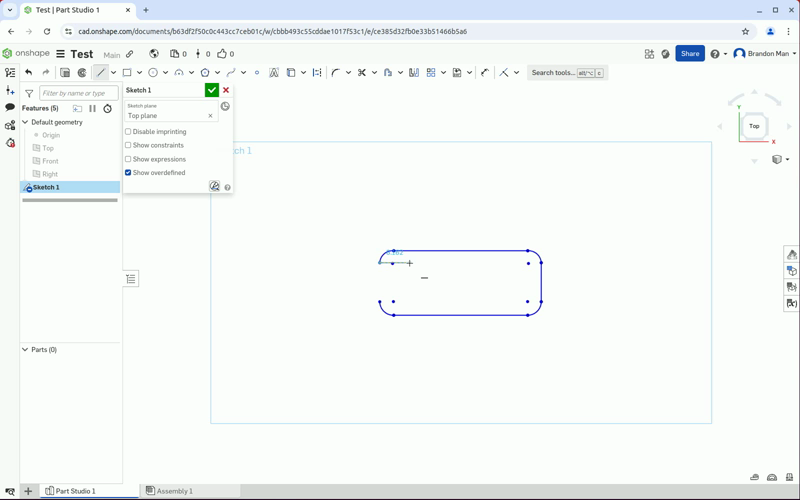
mouse_move(379, 301)
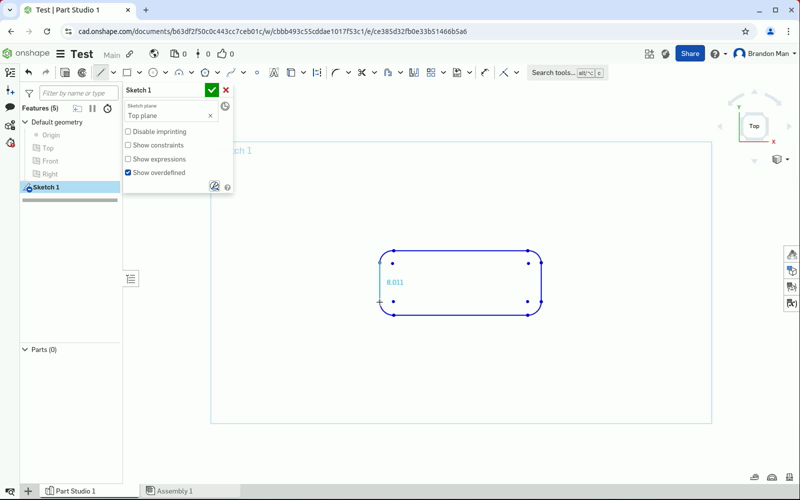
key_up(shift)
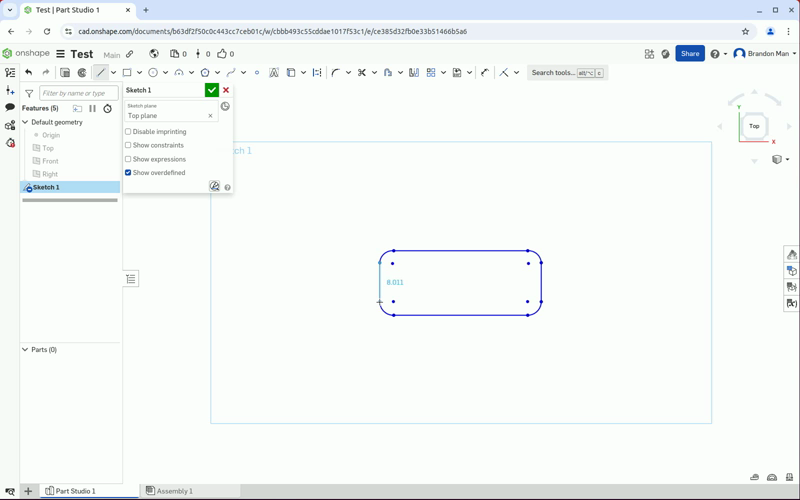
click(379, 301)
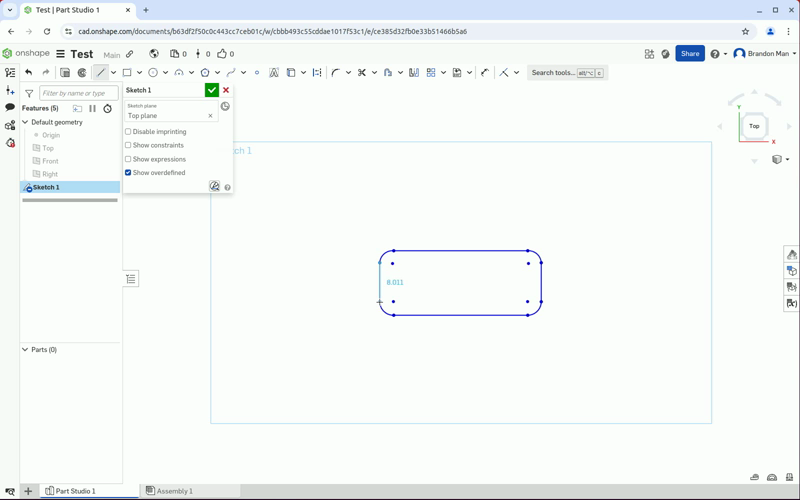
key(esc)
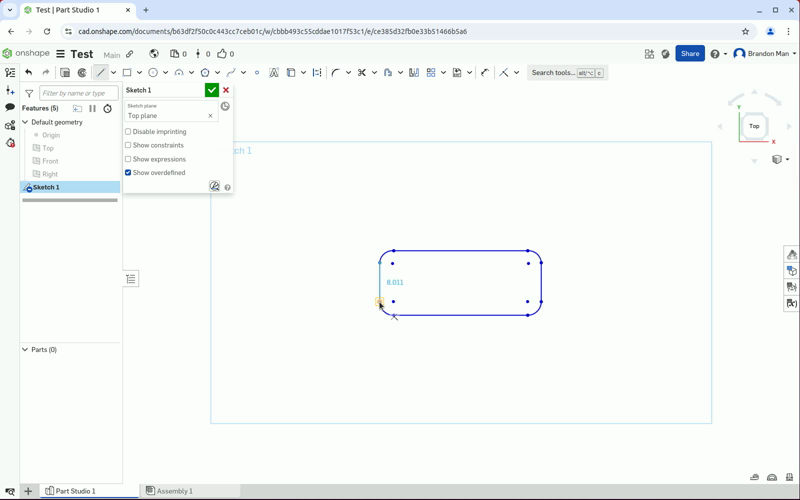
key(c)
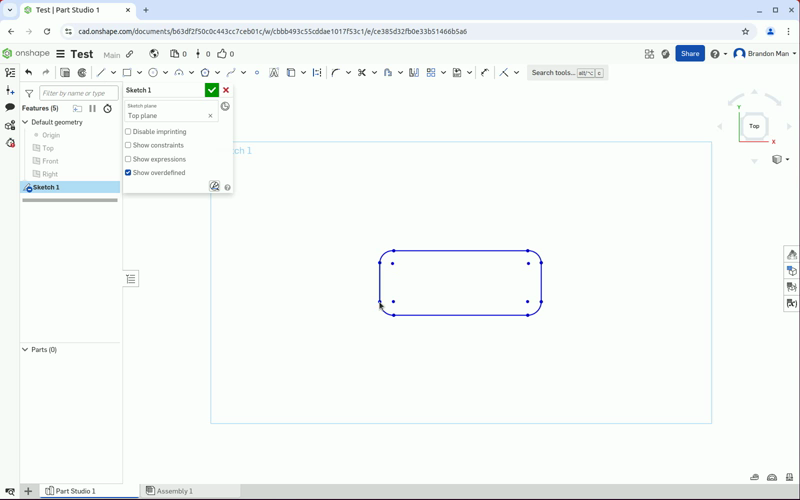
key_down(shift)
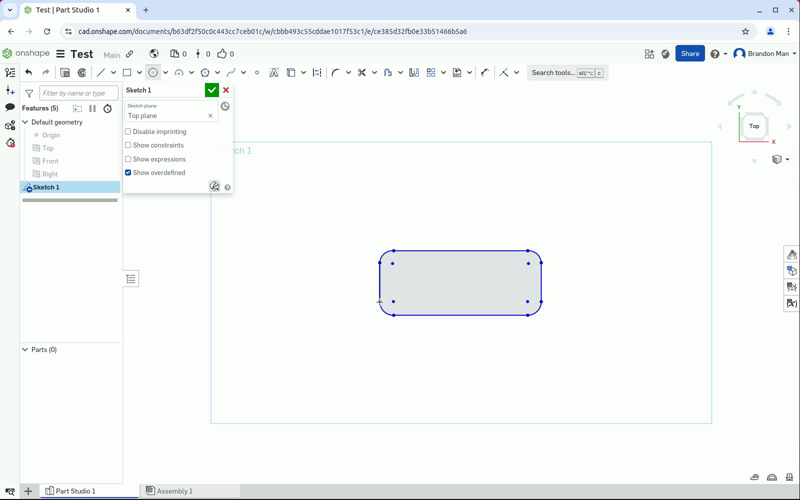
mouse_move(401, 282)
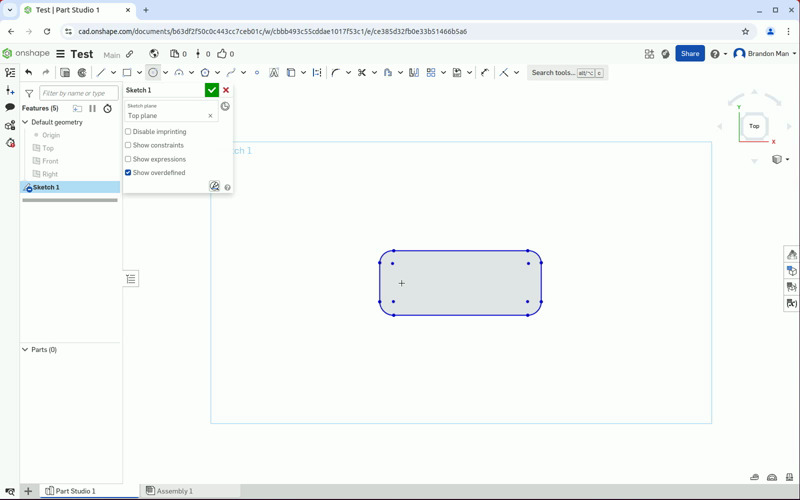
click(401, 282)
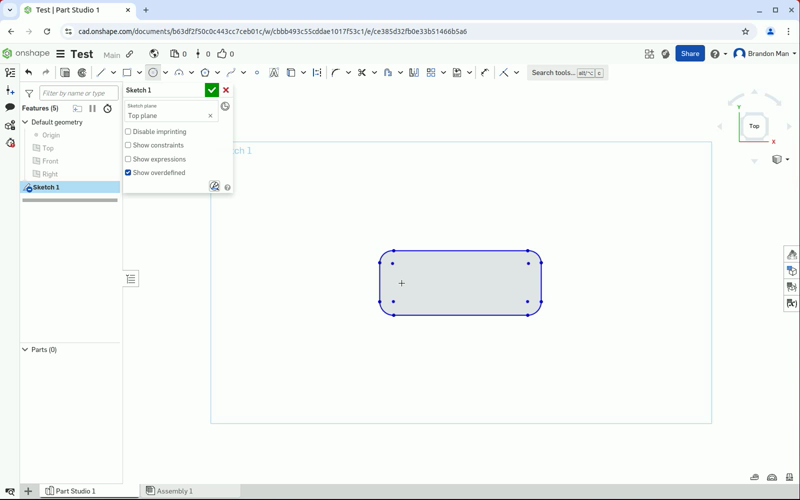
key_up(shift)
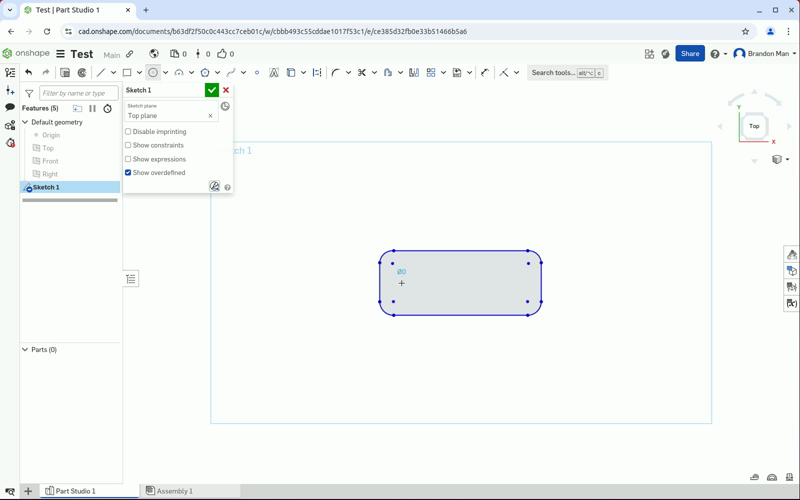
mouse_move(412, 282)
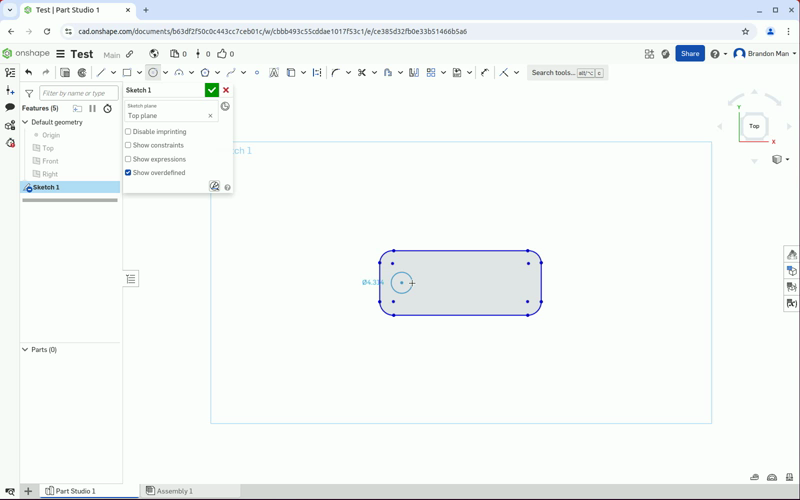
click(412, 282)
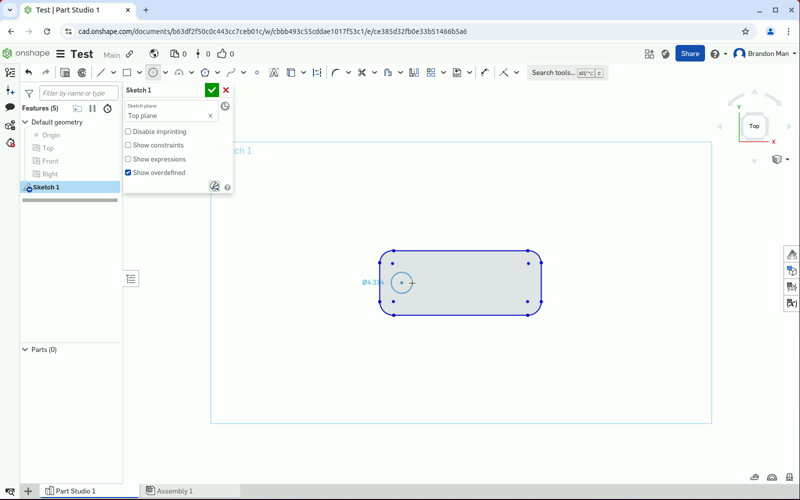
key(esc)
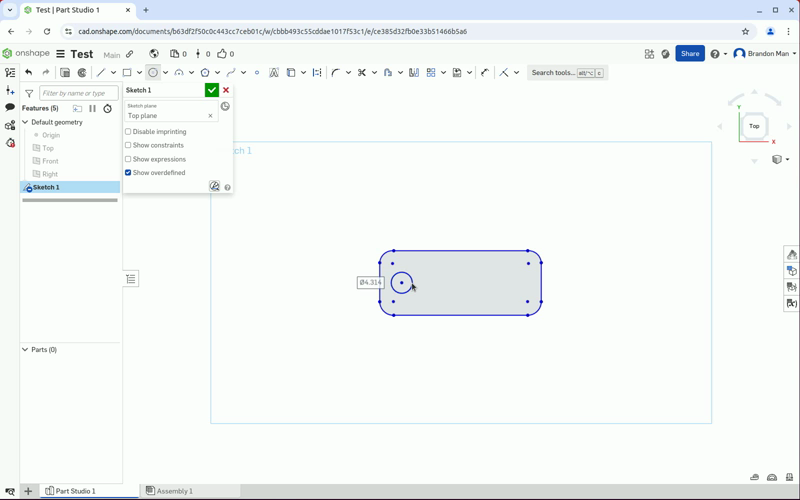
key(c)
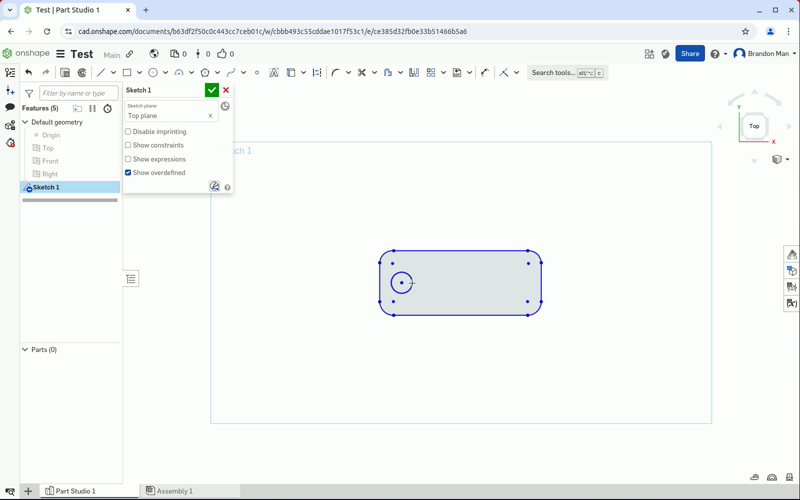
key_down(shift)
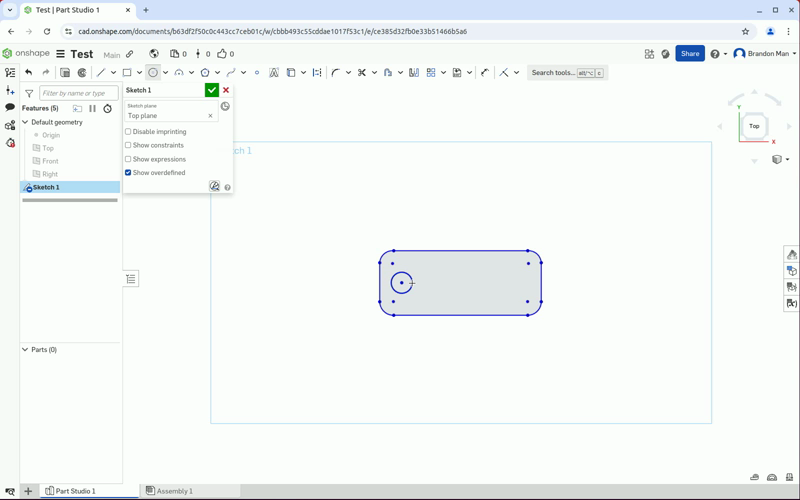
mouse_move(519, 282)
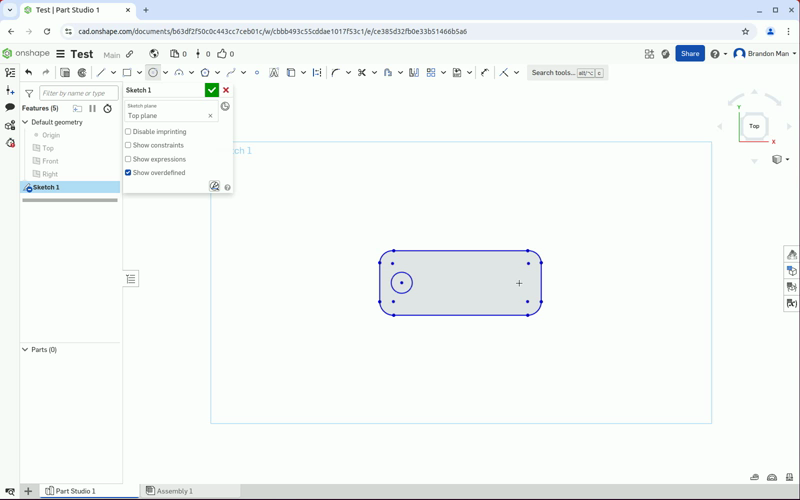
click(519, 282)
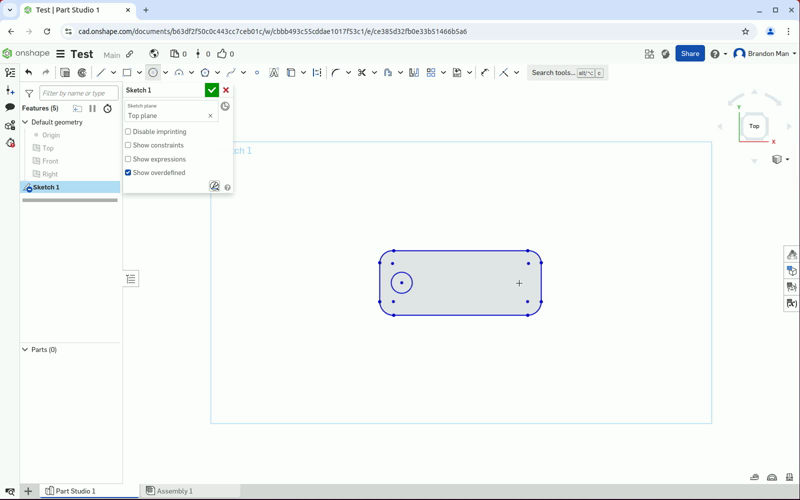
key_up(shift)
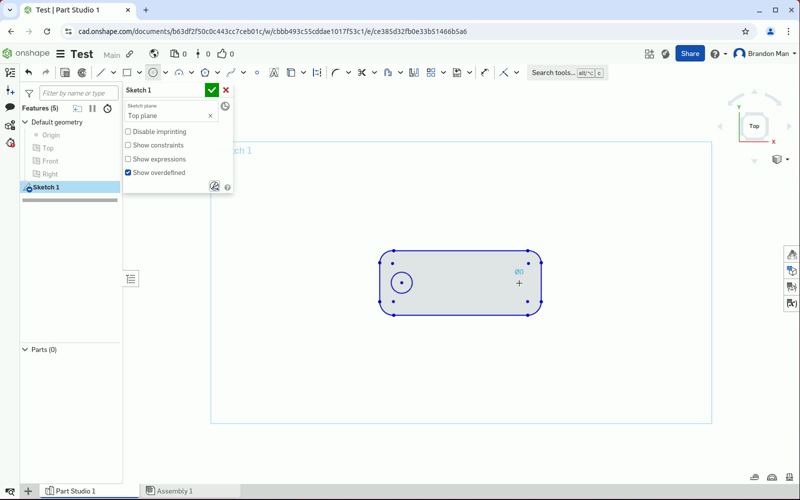
mouse_move(529, 282)
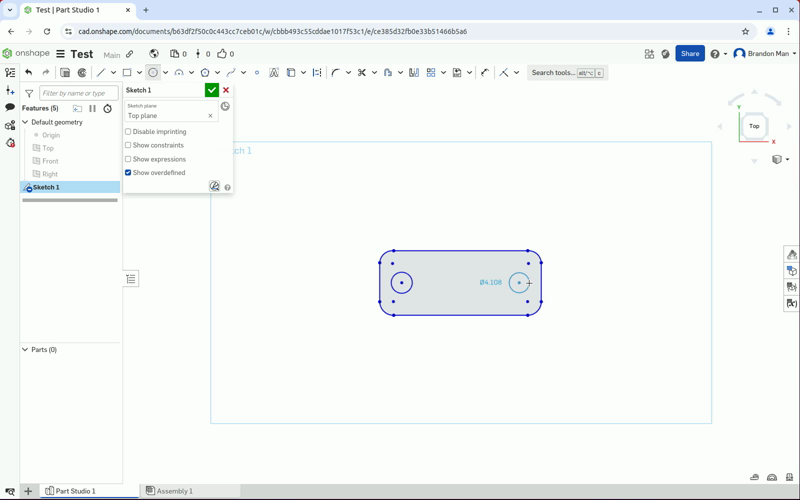
click(529, 282)
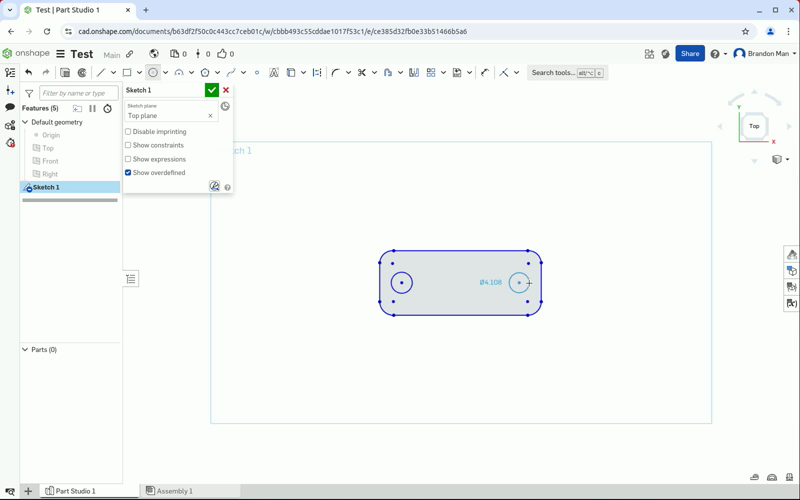
key(esc)
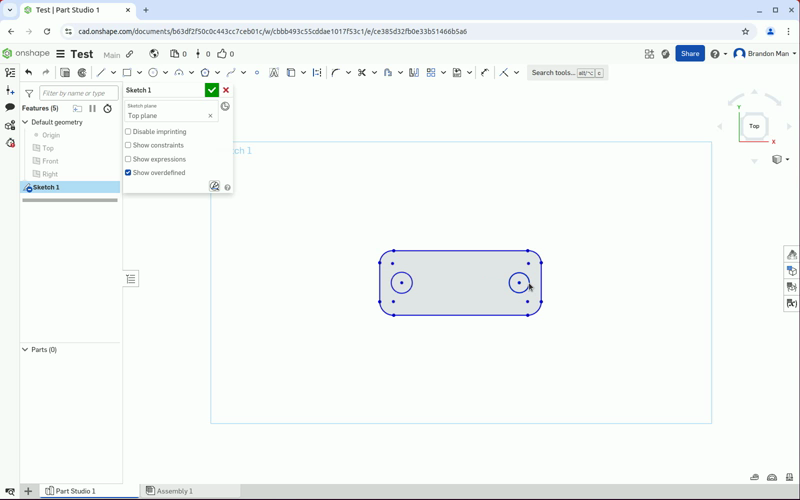
mouse_move(459, 262)
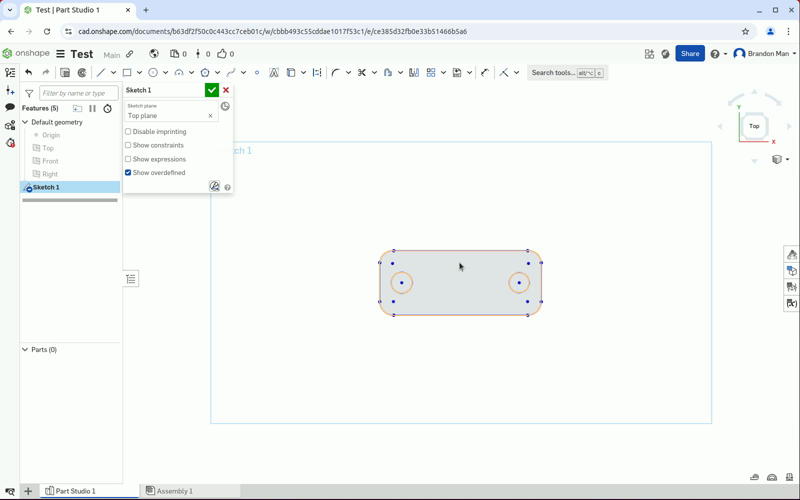
click(459, 262)
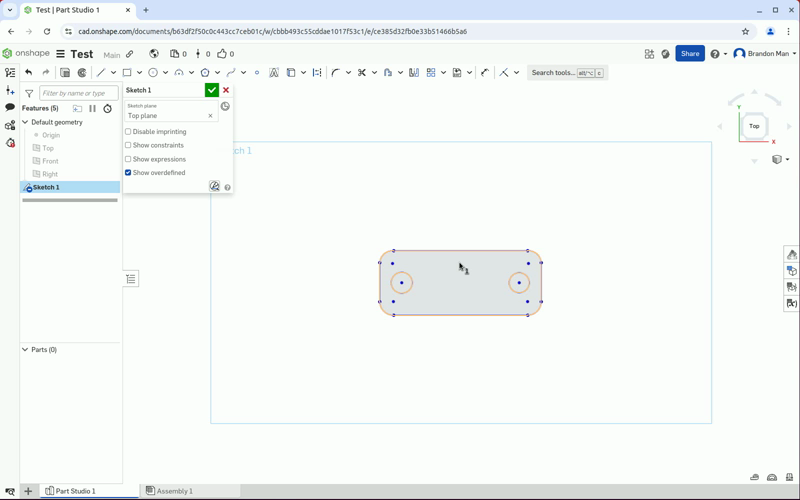
mouse_move(73, 352)
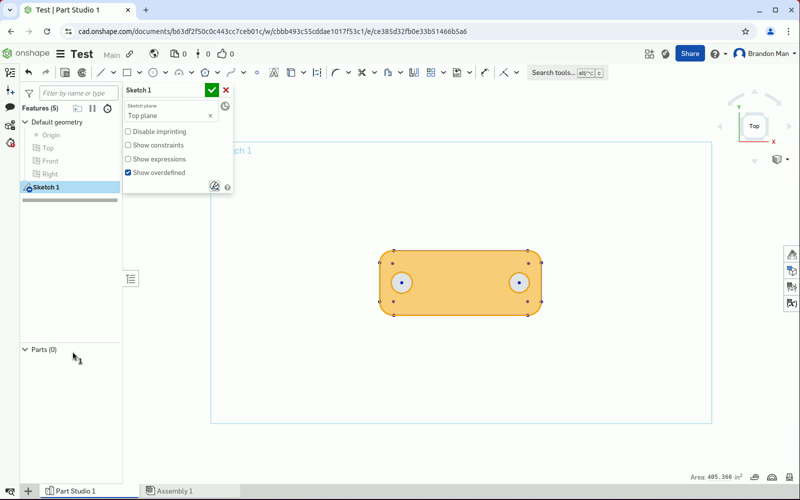
key(shift+y)
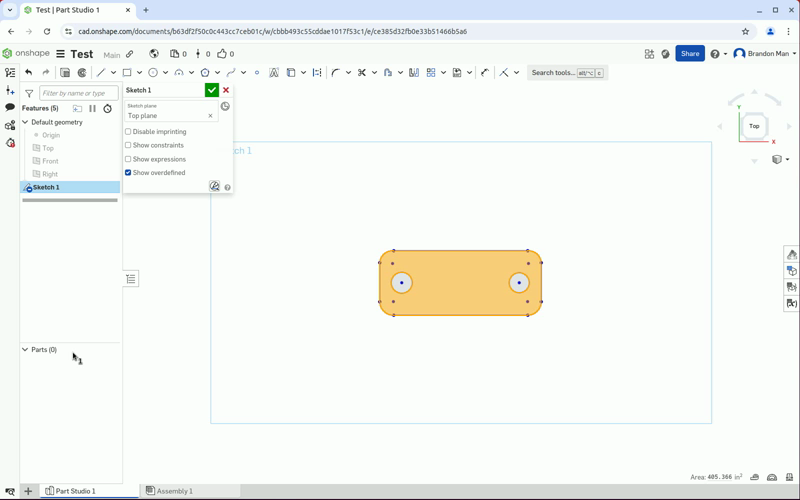
key(shift+e)
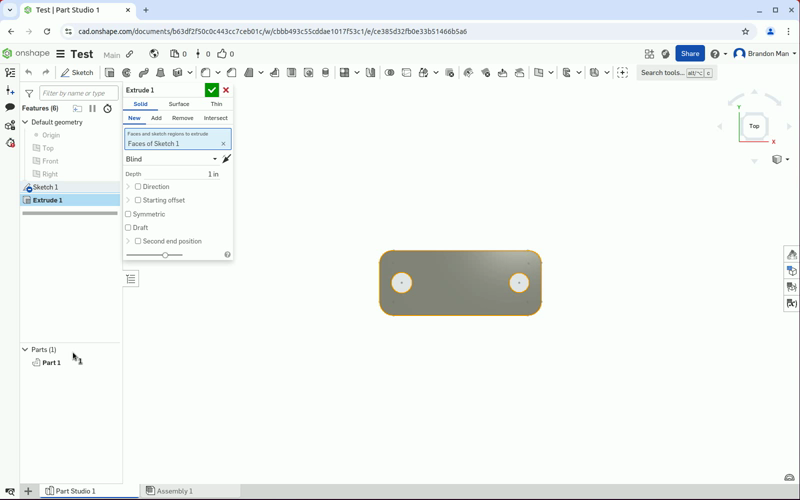
mouse_move(143, 106)
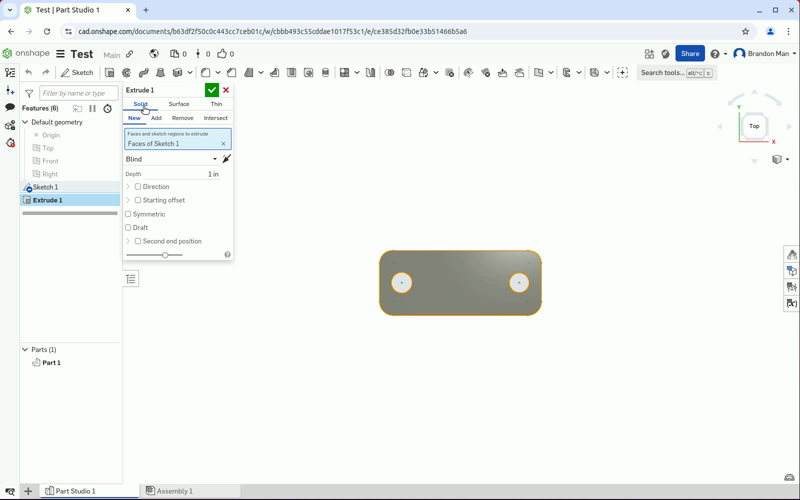
click(143, 106)
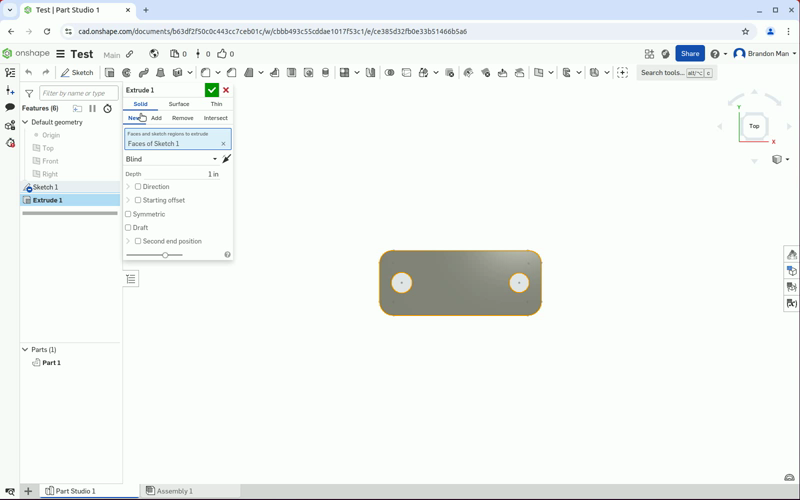
mouse_move(137, 120)
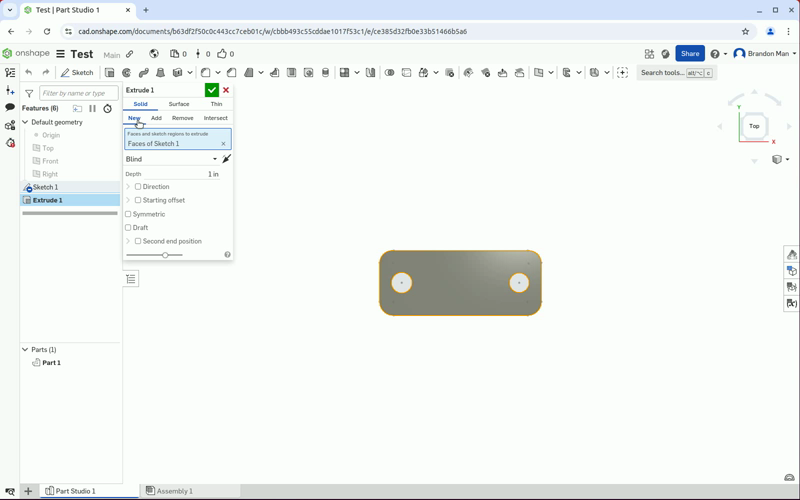
click(137, 120)
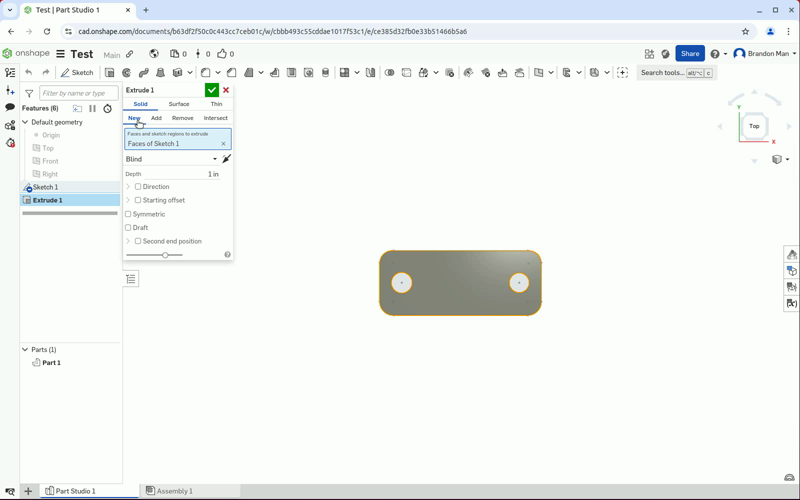
key(tab, 4)
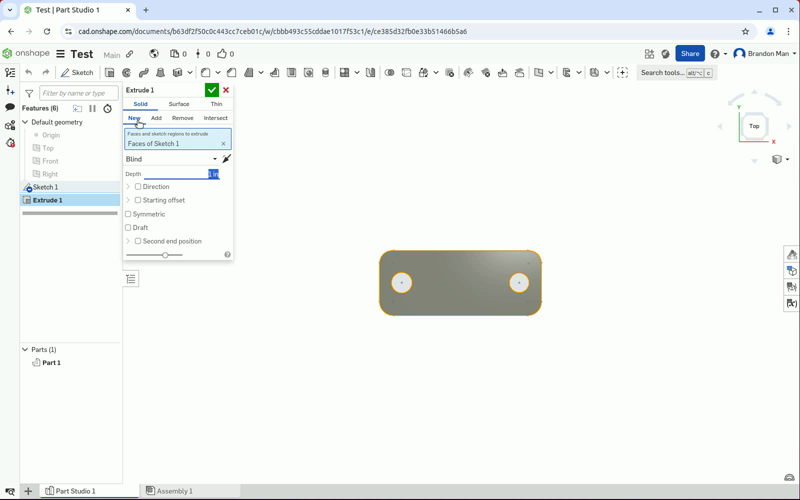
text(14.924)
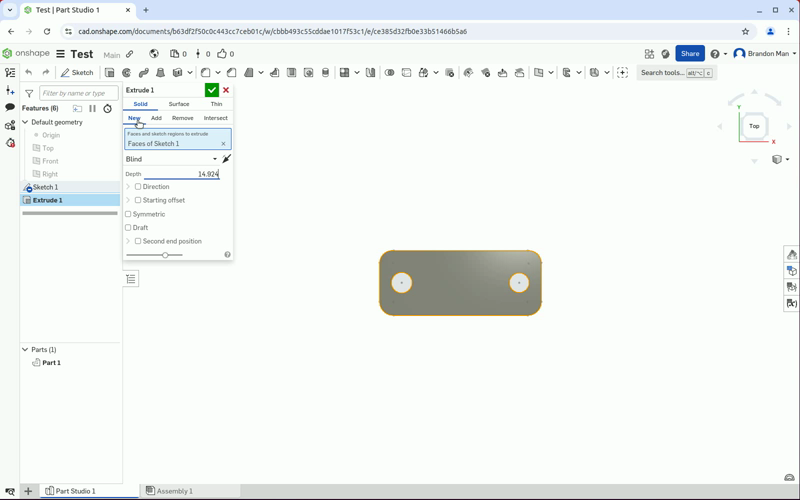
key(tab, 3)
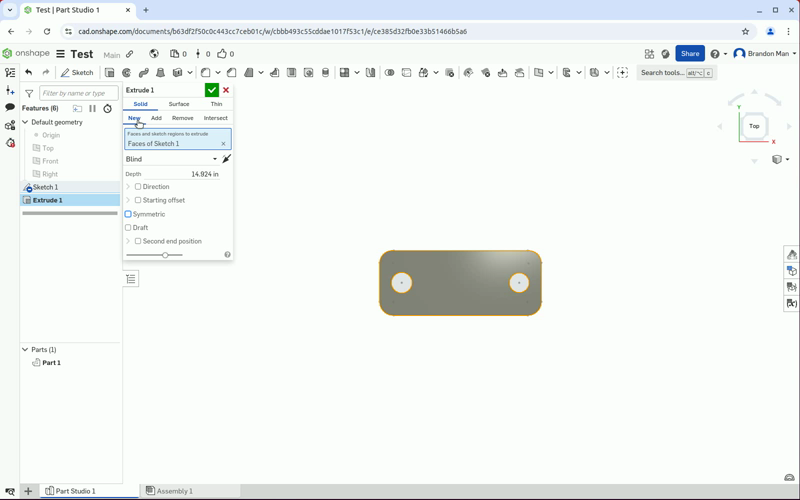
key(space)
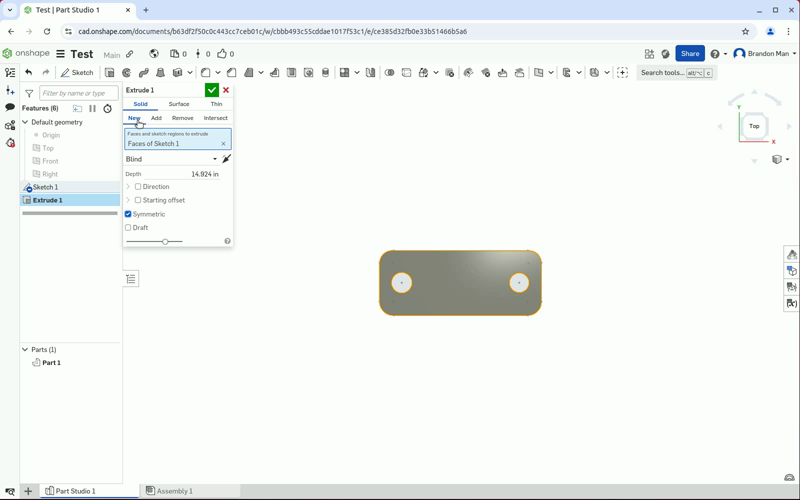
key(enter)
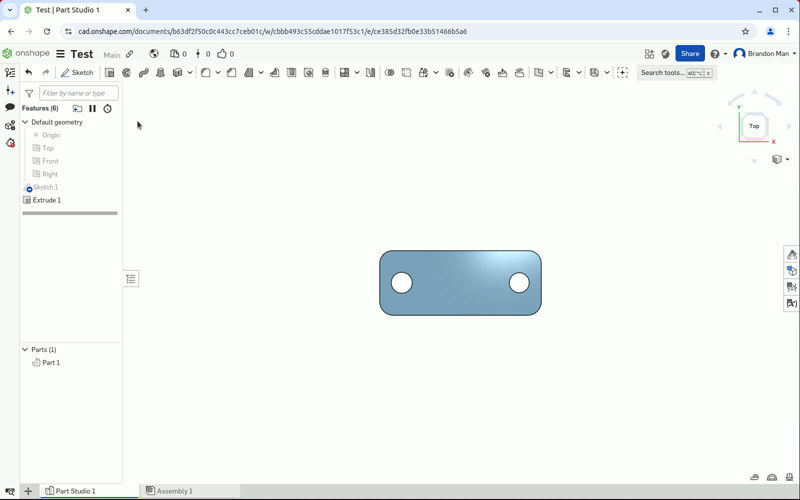
key(shift+h)
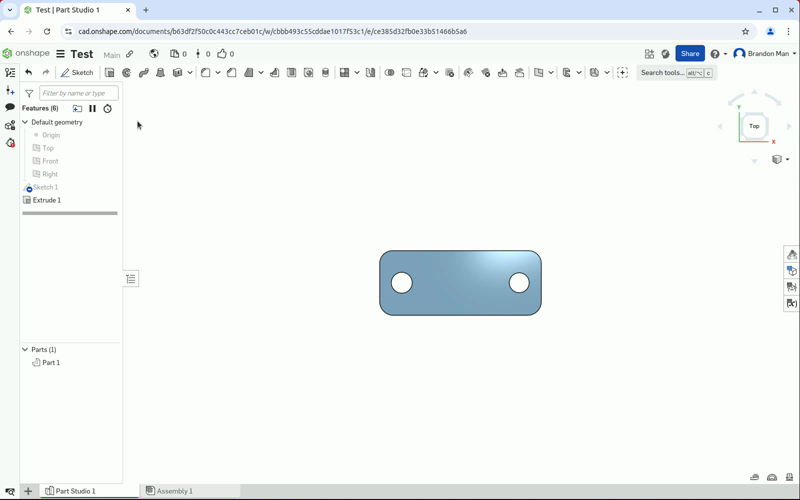
key(shift+h)
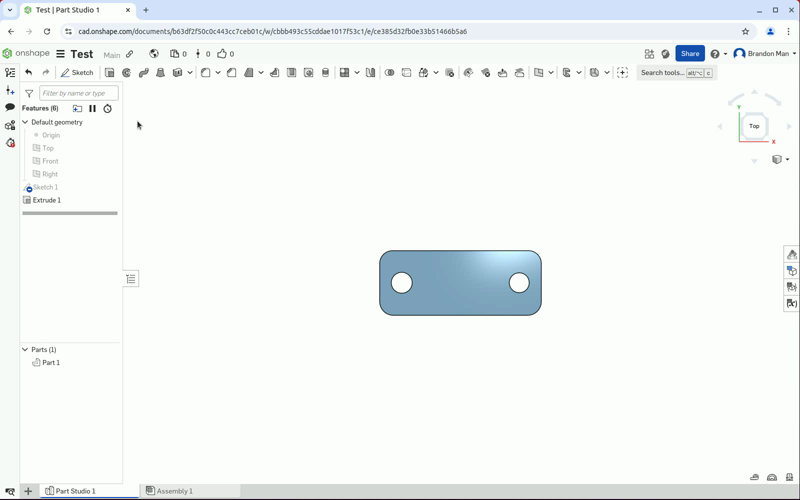
mouse_move(73, 189)
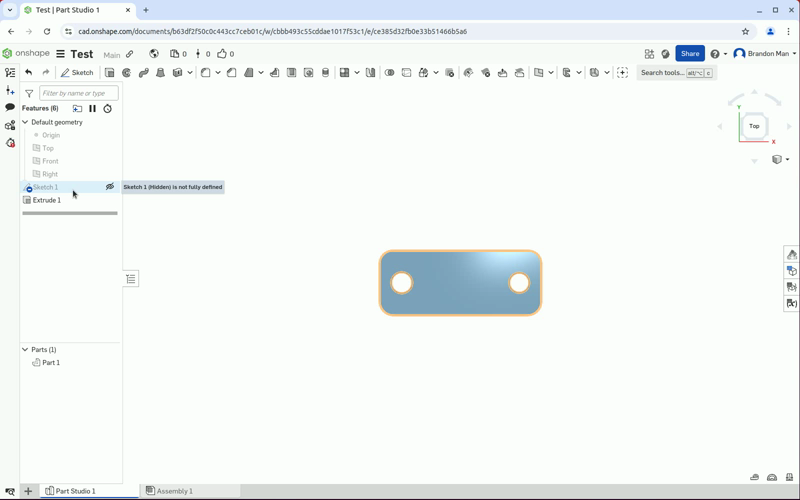
click(73, 189)
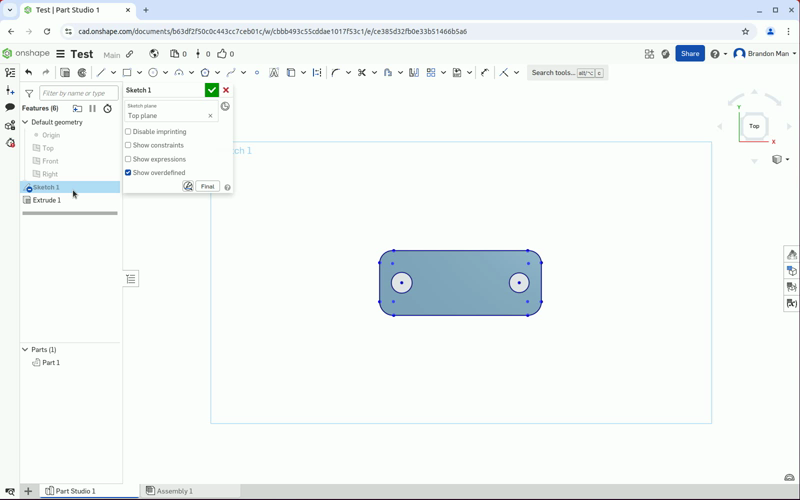
mouse_move(229, 92)
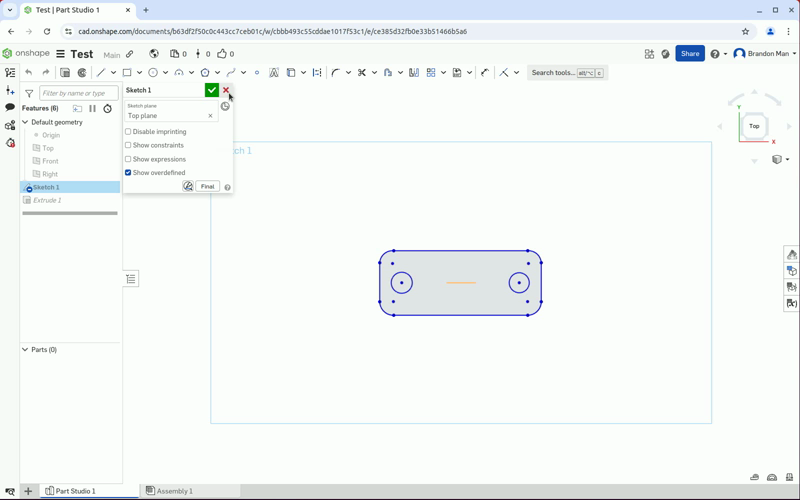
click(229, 92)
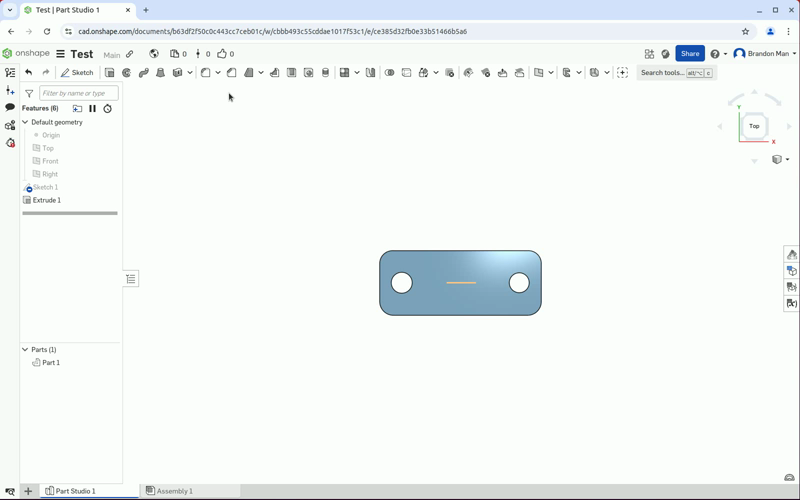
mouse_move(541, 75)
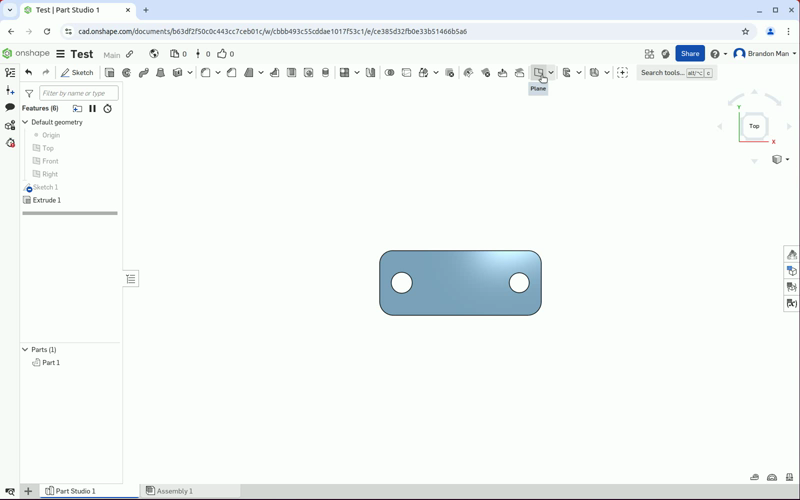
click(541, 75)
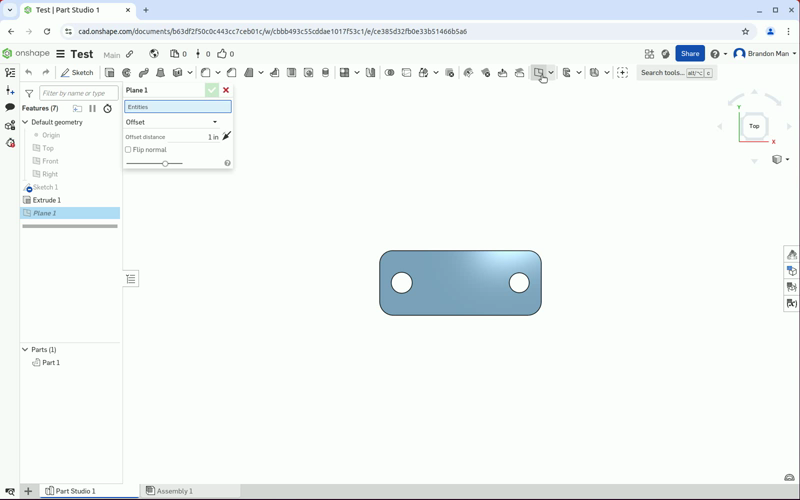
mouse_move(73, 150)
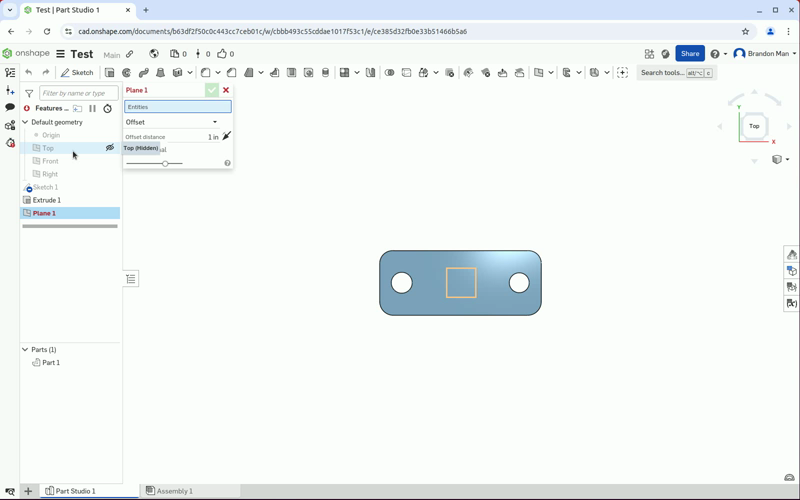
click(73, 150)
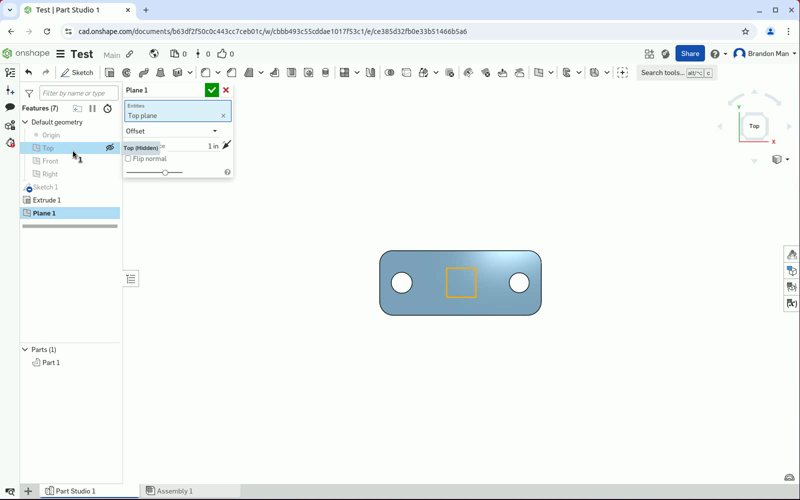
key(tab, 2)
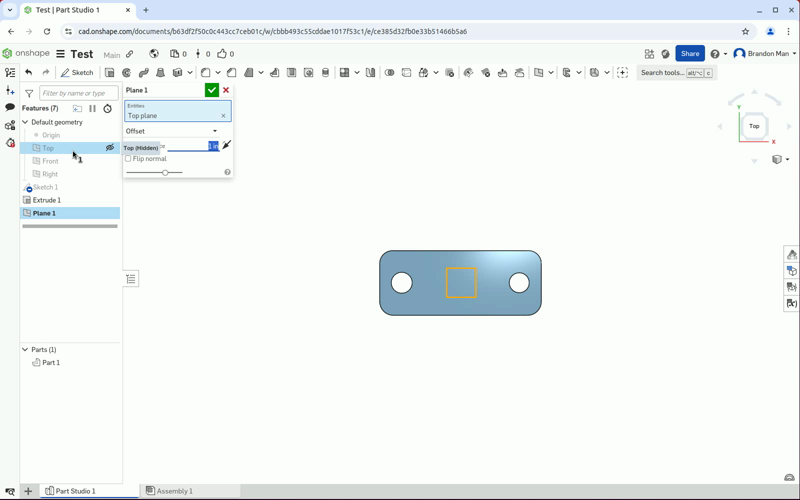
text(7.456)
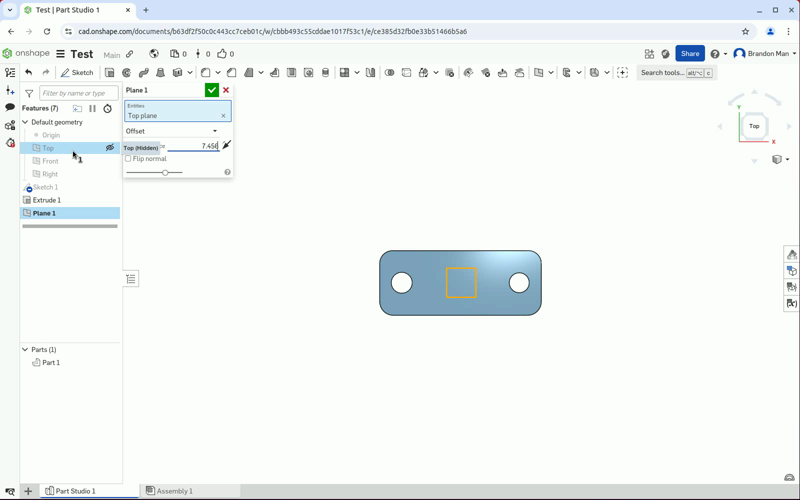
key(enter, 2)
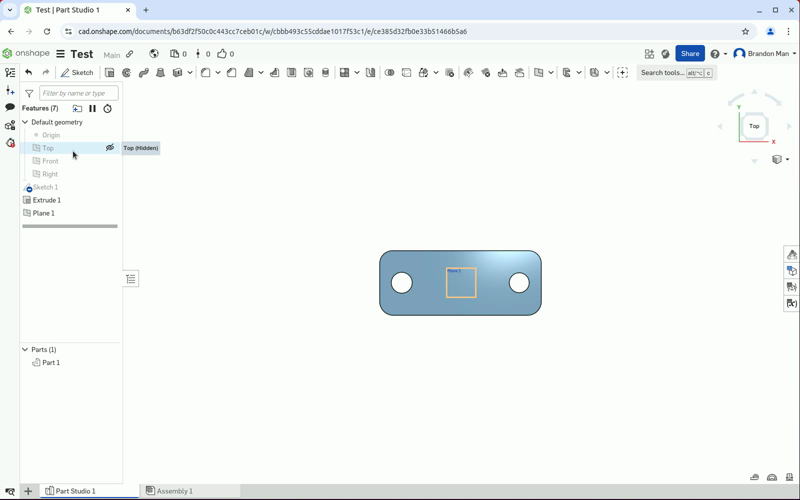
key(shift+s)
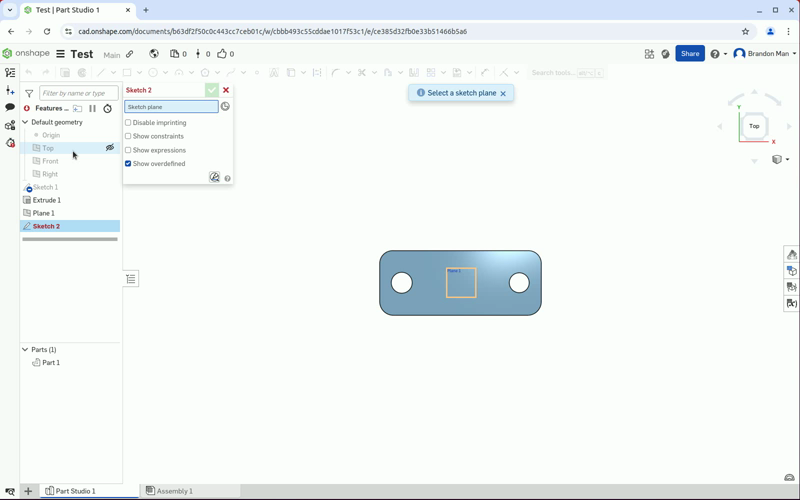
mouse_move(73, 215)
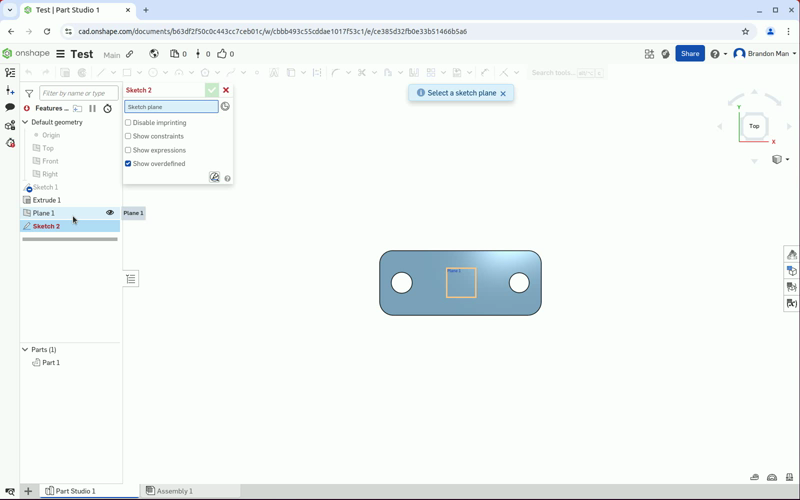
click(73, 215)
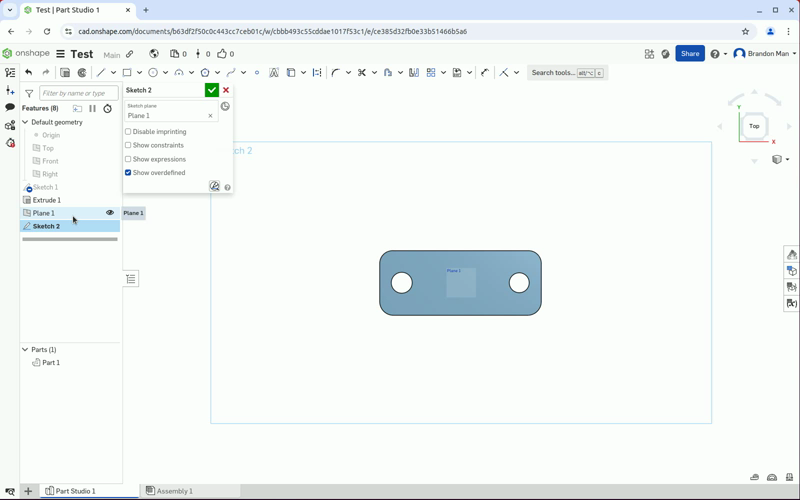
mouse_move(73, 352)
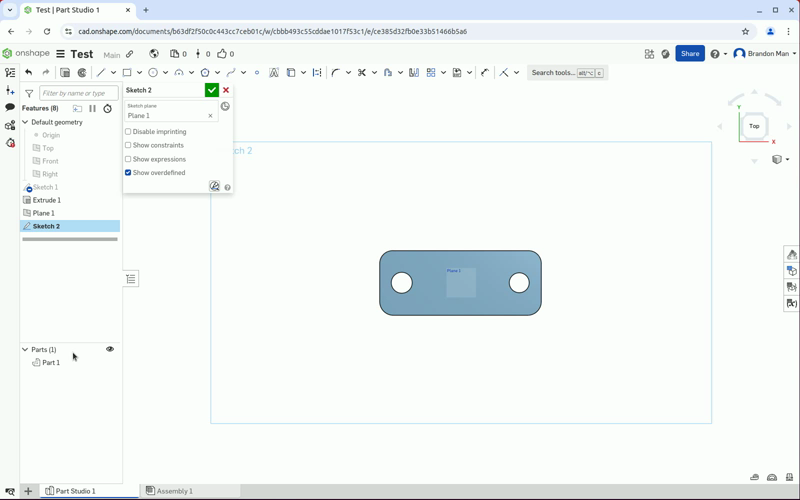
key(y)
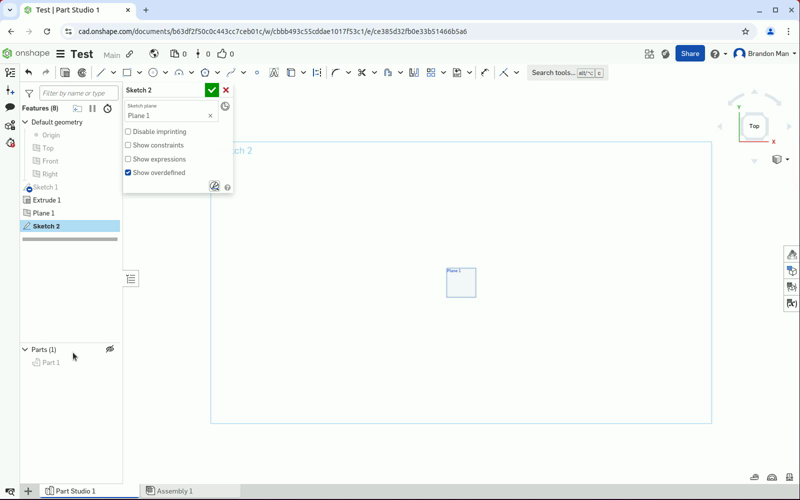
key(a)
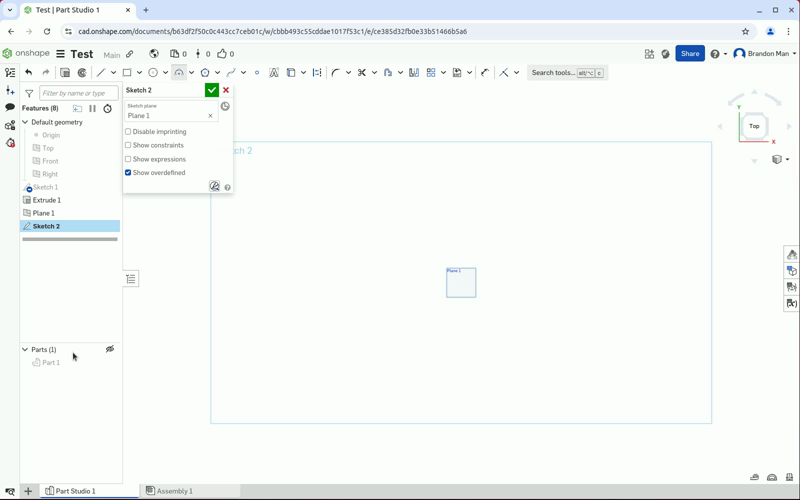
key_down(shift)
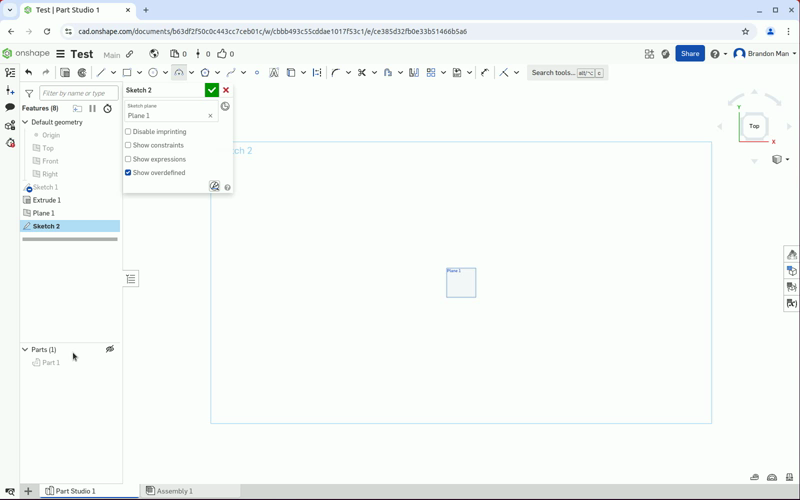
mouse_move(426, 282)
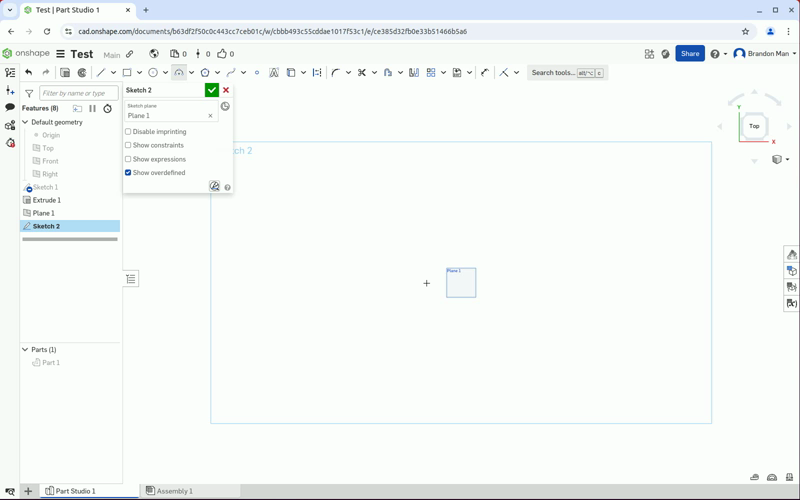
click(426, 282)
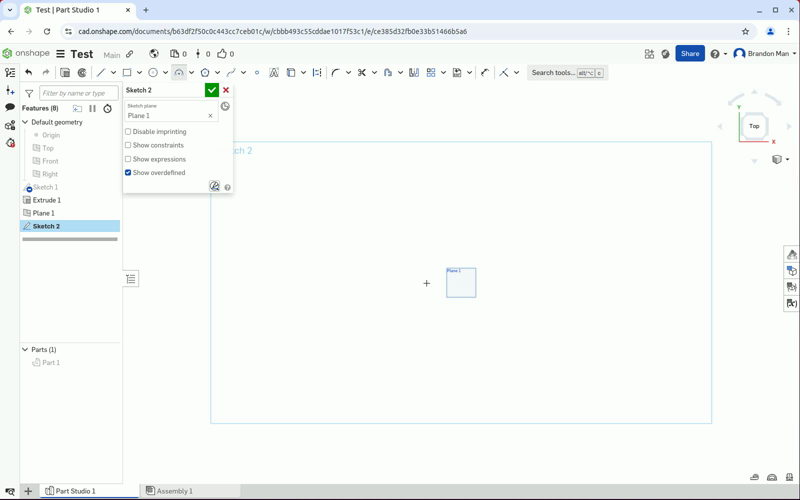
key_up(shift)
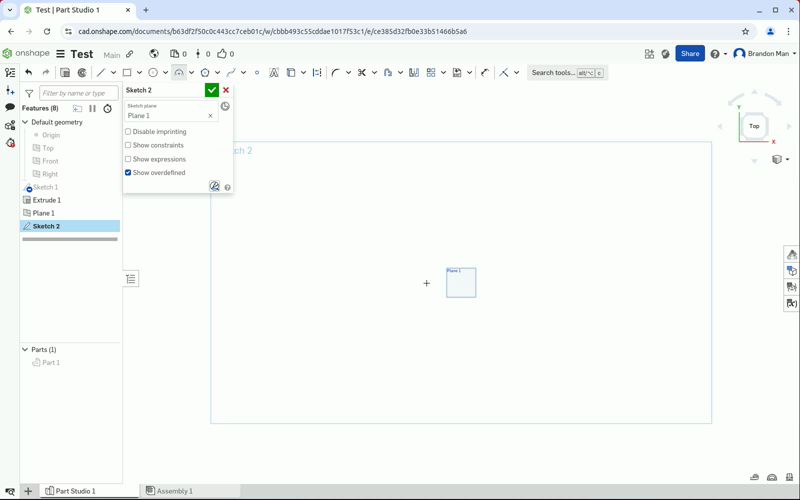
key_down(shift)
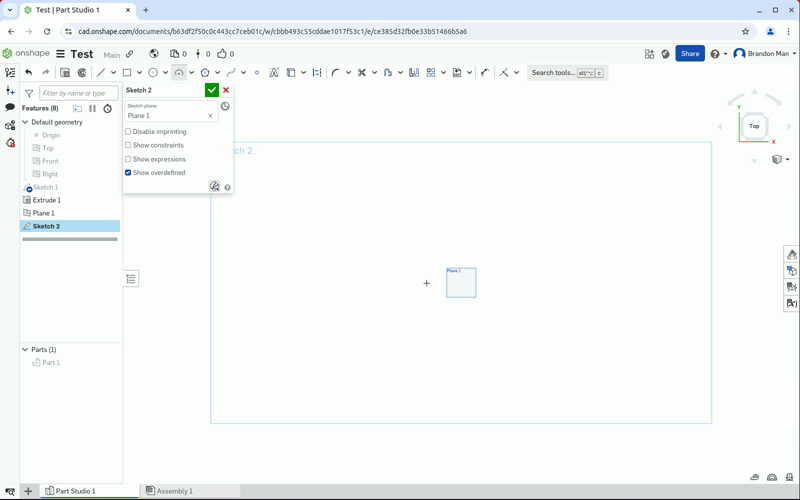
mouse_move(437, 302)
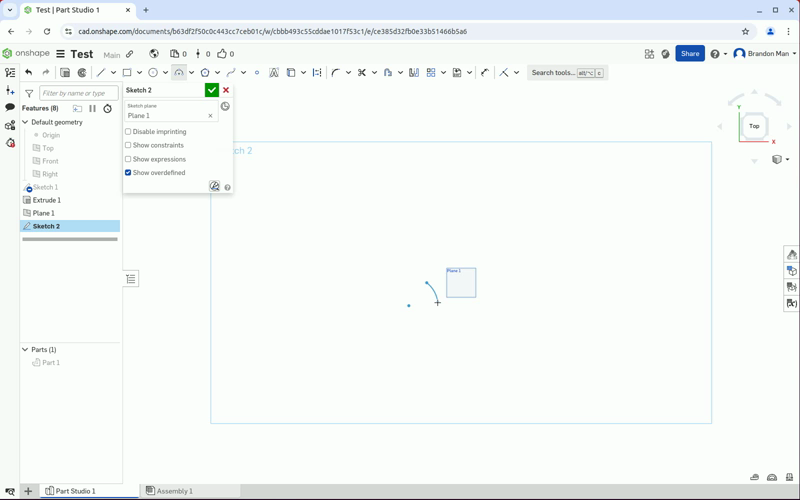
click(437, 302)
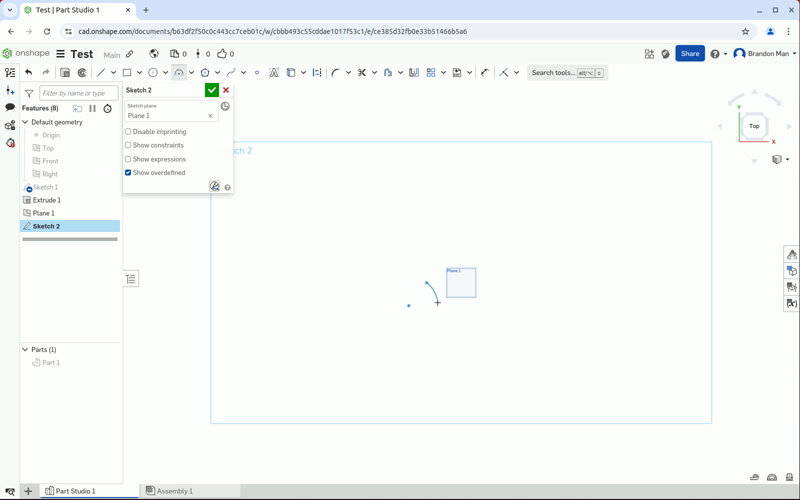
mouse_move(426, 295)
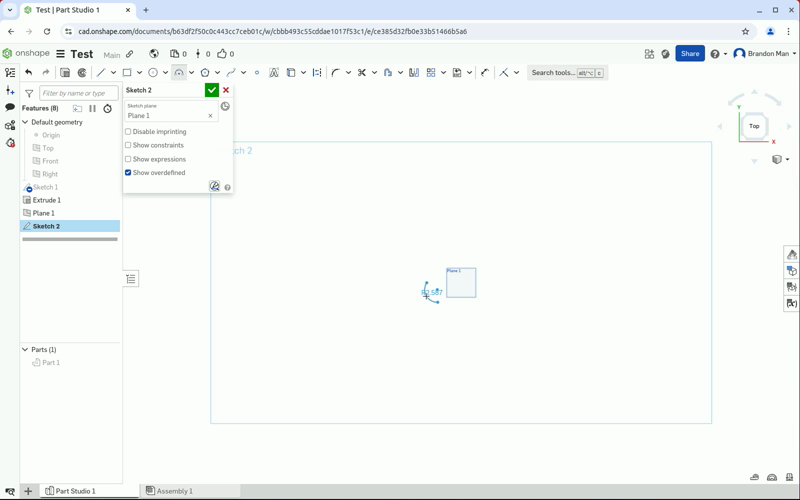
click(426, 295)
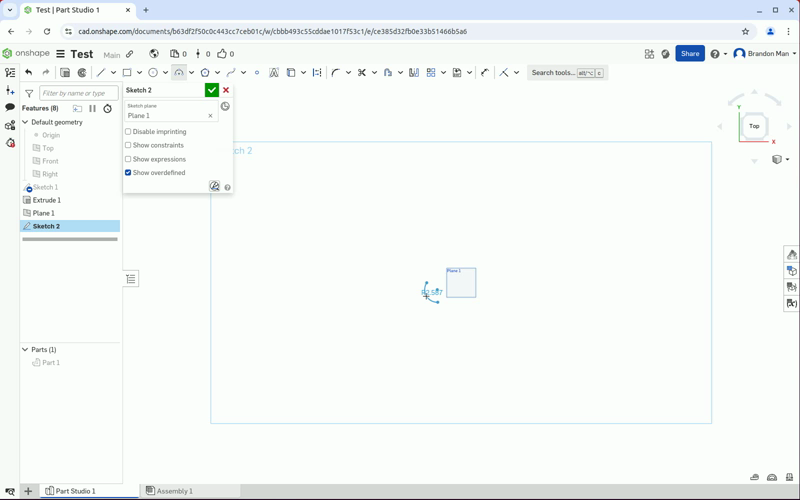
key_up(shift)
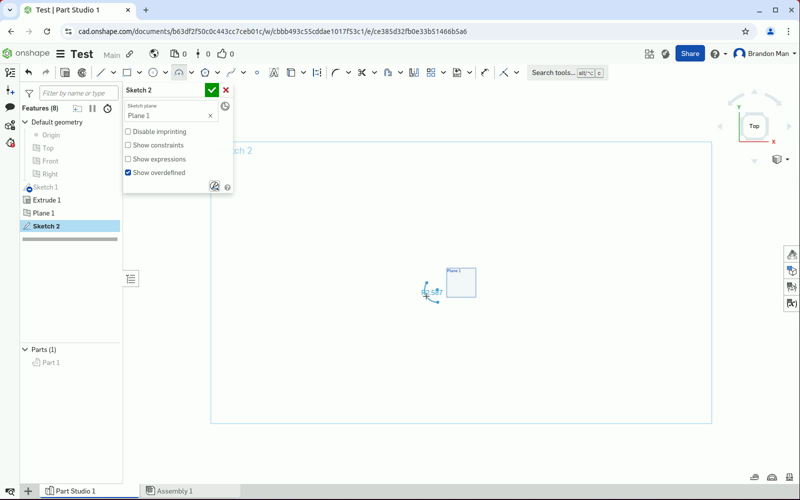
key(esc)
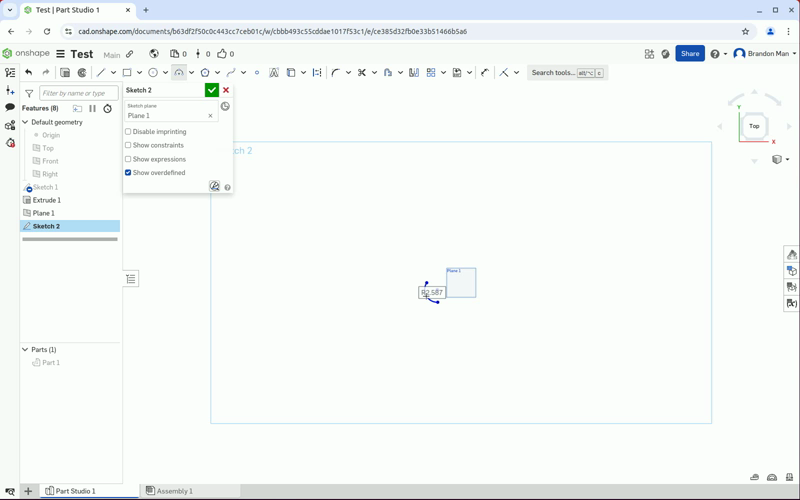
key(l)
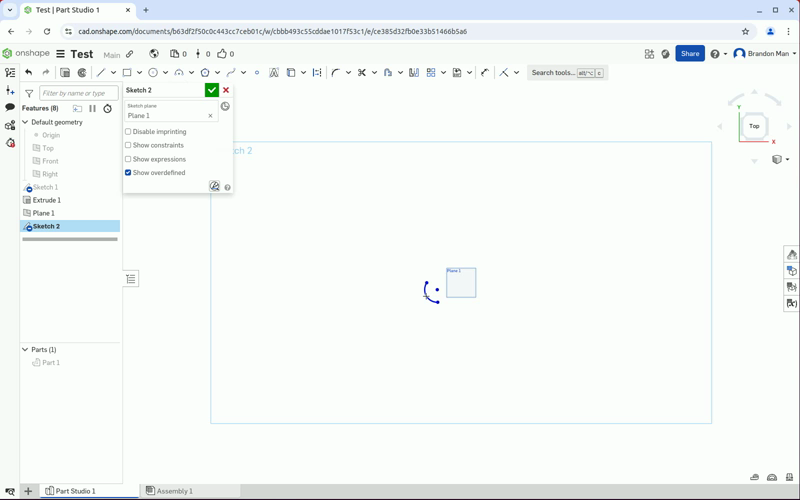
mouse_move(437, 302)
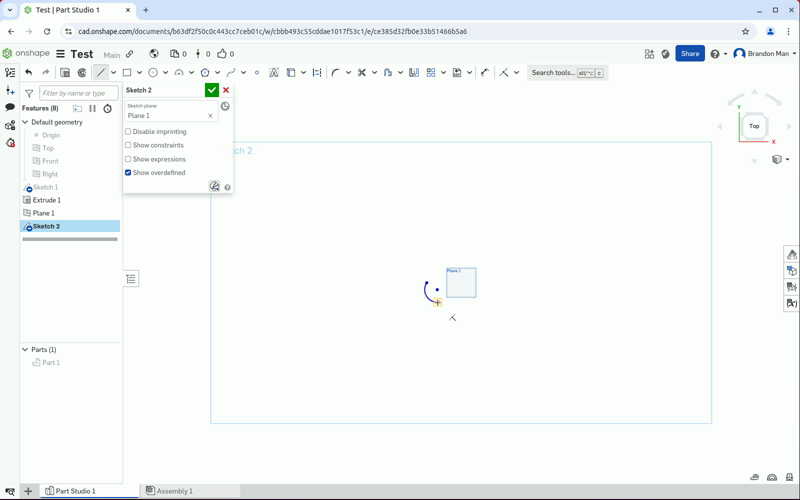
click(437, 302)
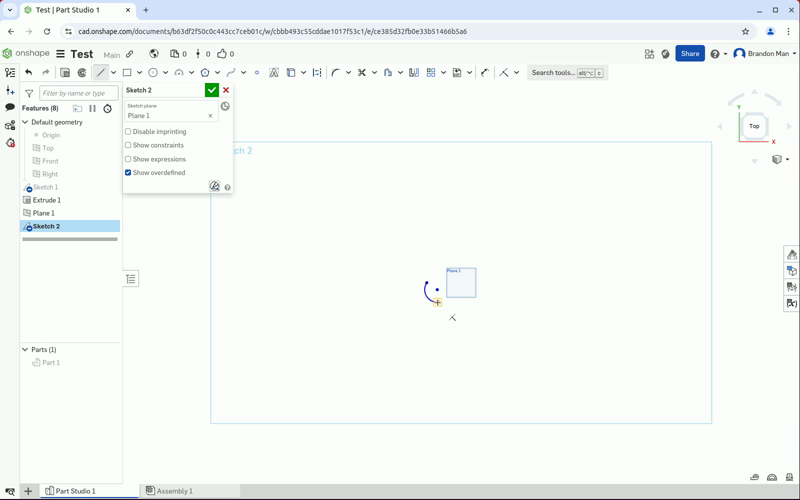
key_down(shift)
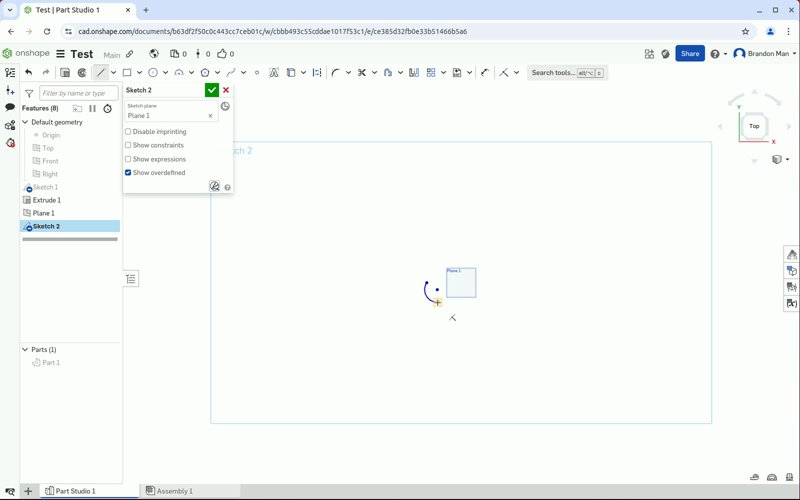
mouse_move(467, 302)
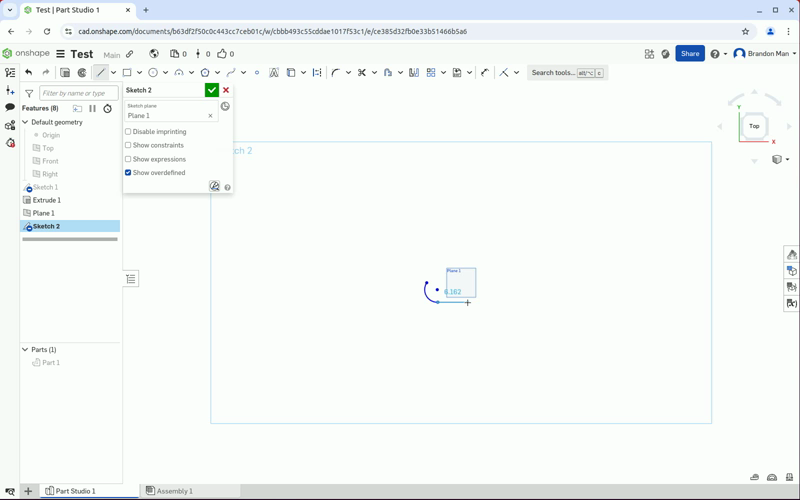
mouse_move(484, 302)
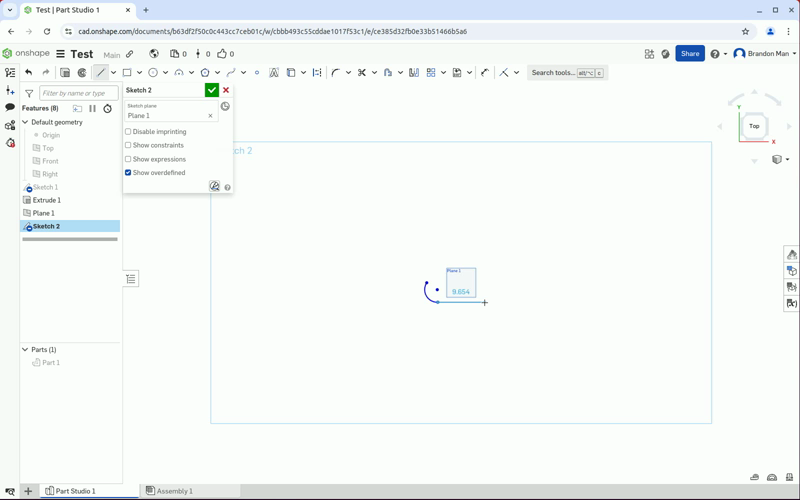
click(484, 302)
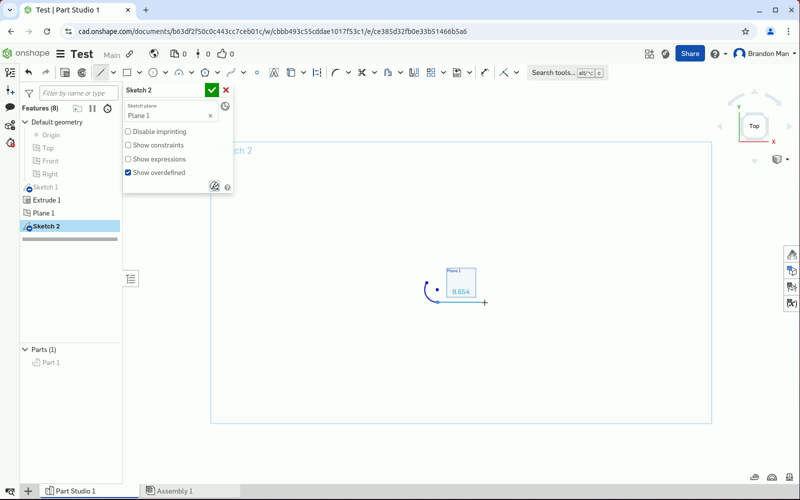
key_up(shift)
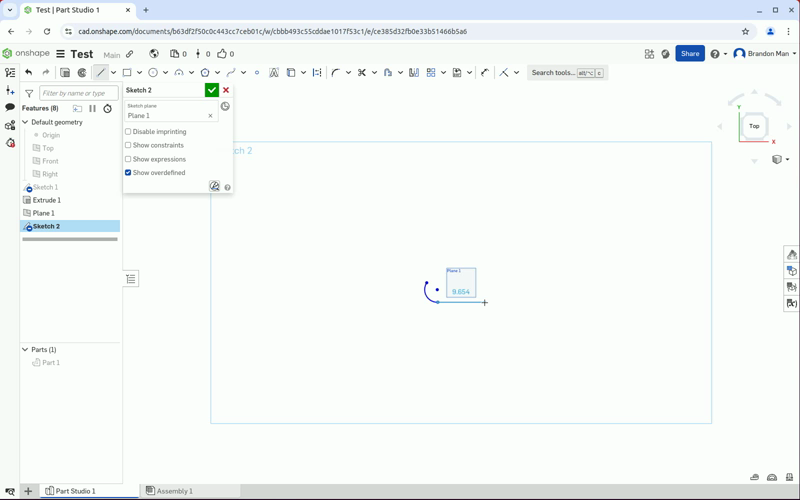
key(esc)
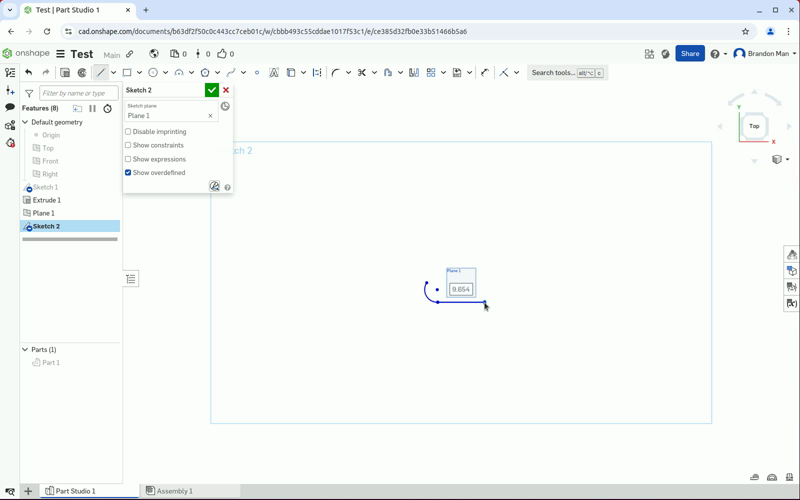
key(a)
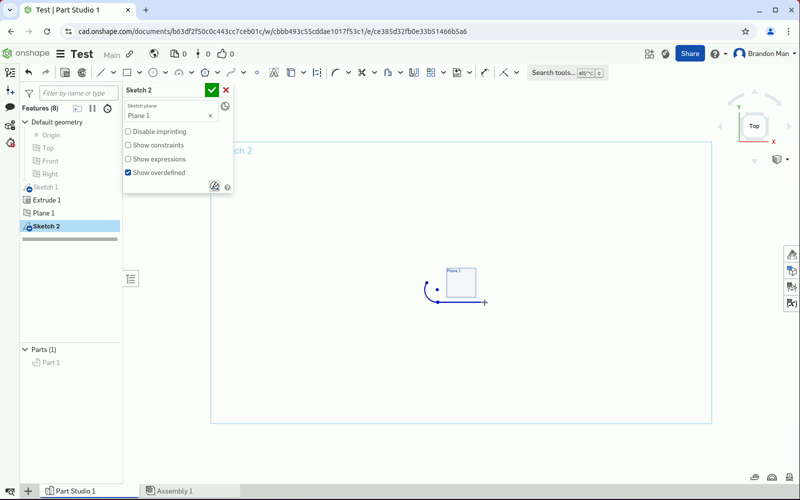
mouse_move(484, 302)
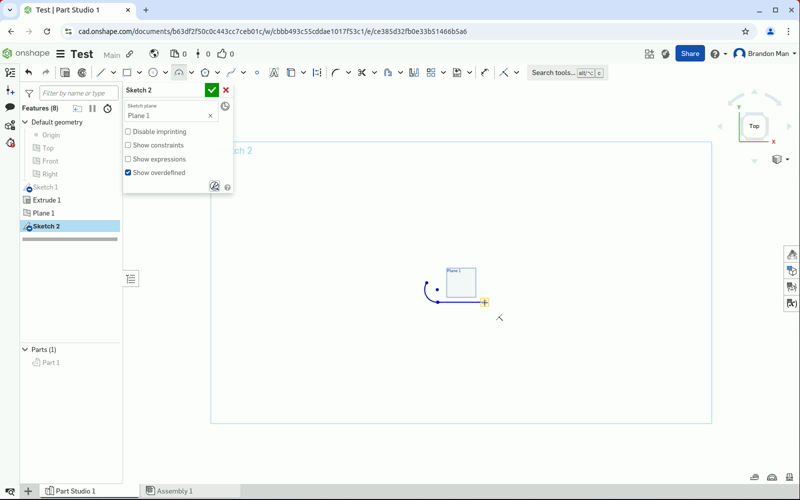
click(484, 302)
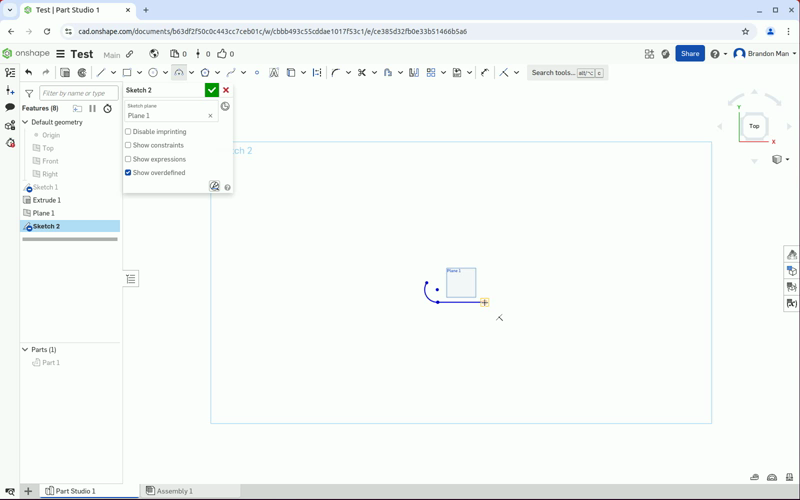
key_down(shift)
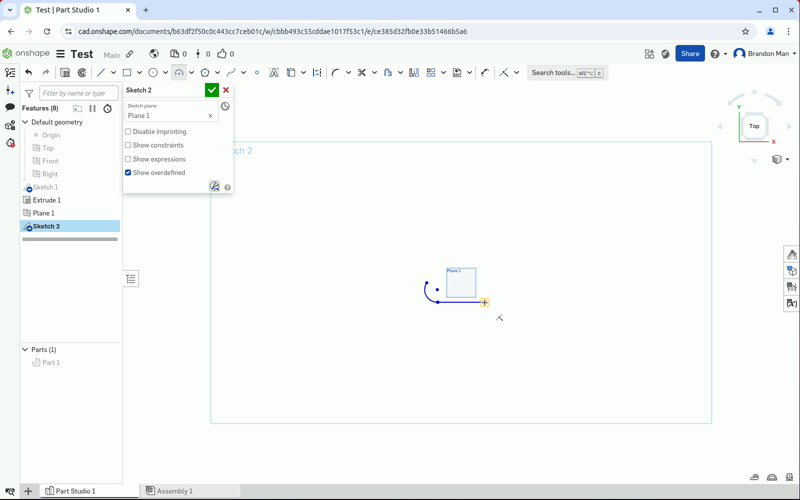
mouse_move(495, 282)
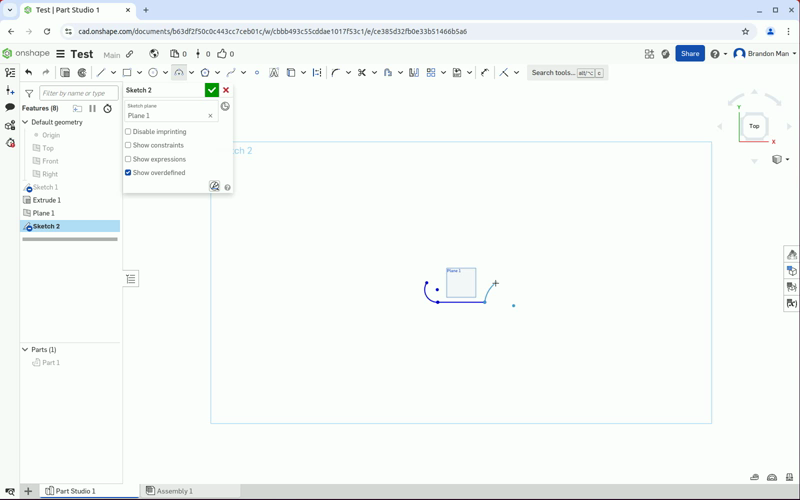
click(495, 282)
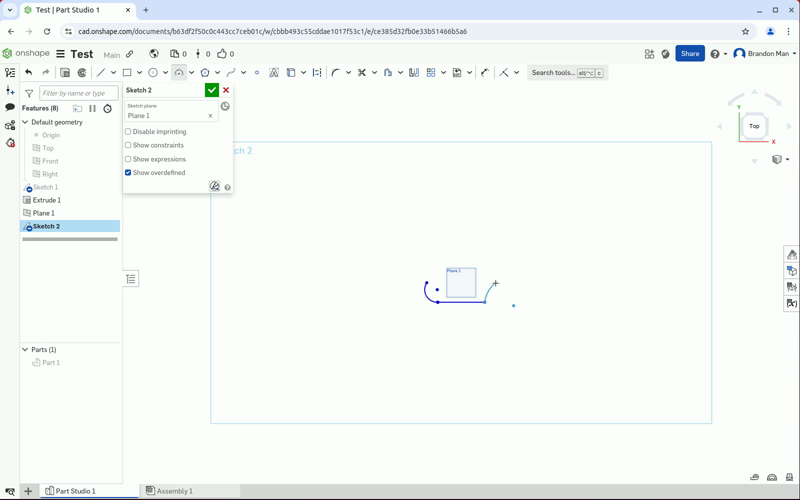
mouse_move(496, 295)
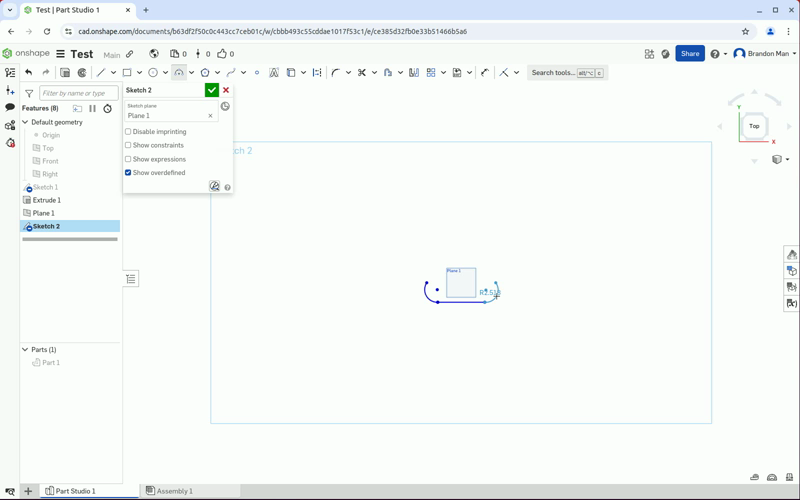
click(496, 295)
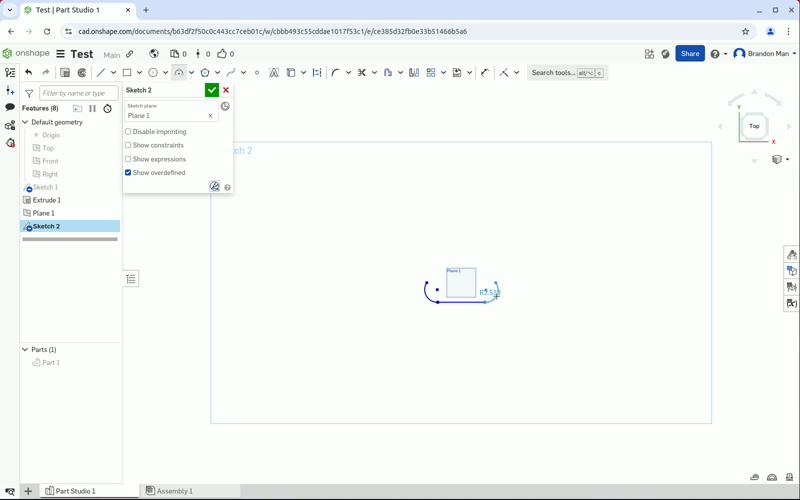
key_up(shift)
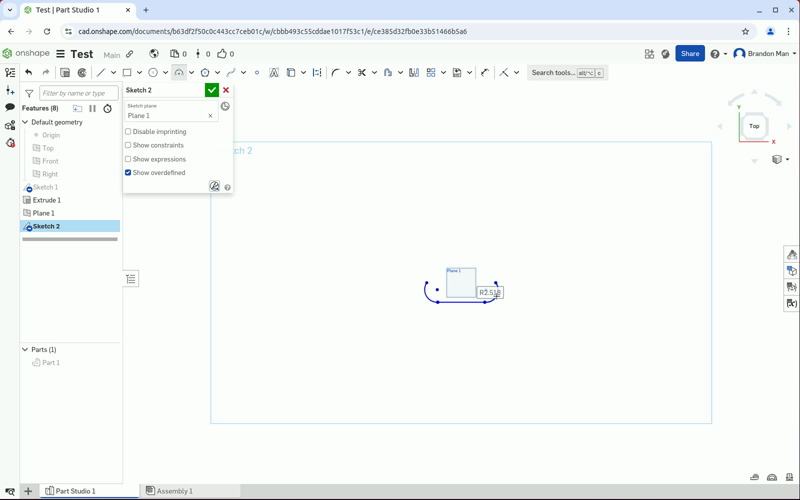
key(esc)
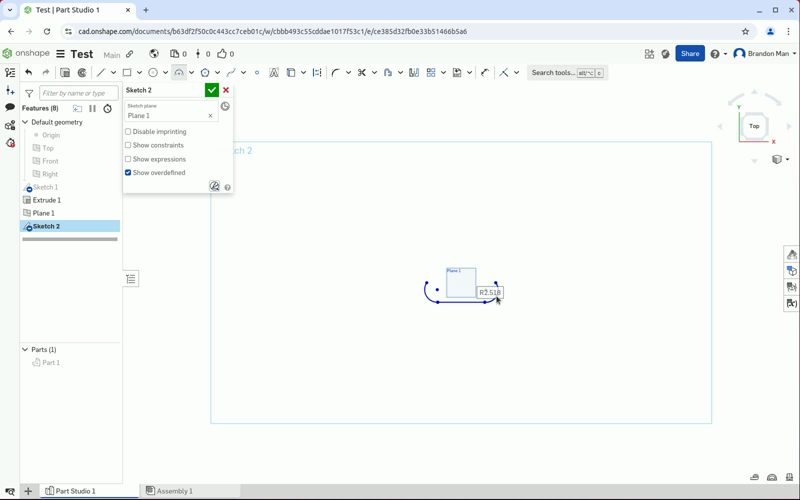
key(l)
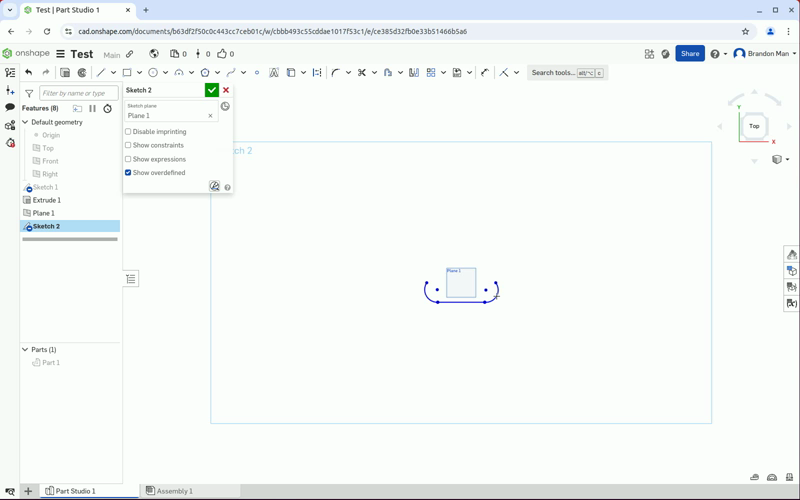
mouse_move(495, 282)
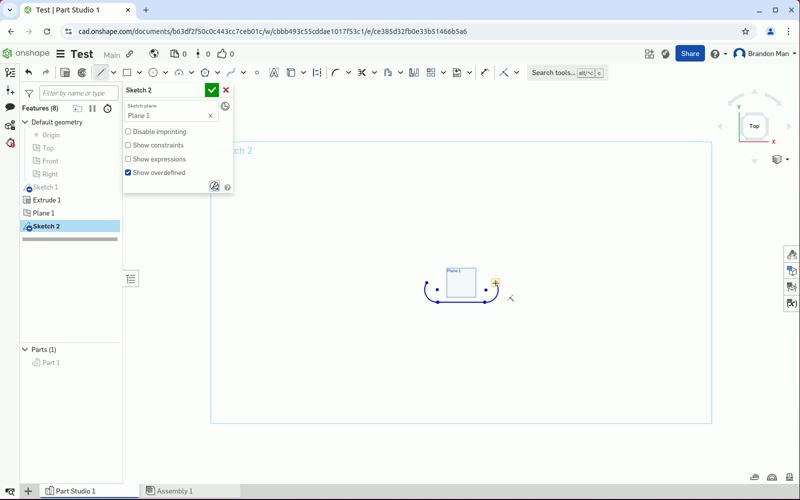
click(495, 282)
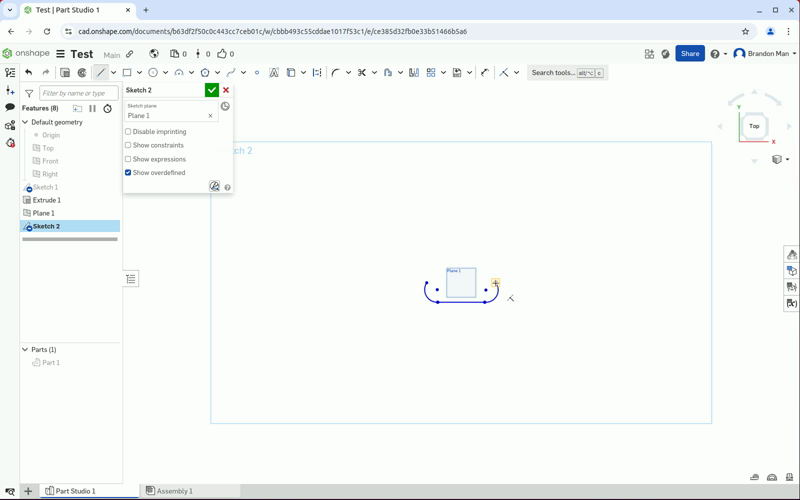
key_down(shift)
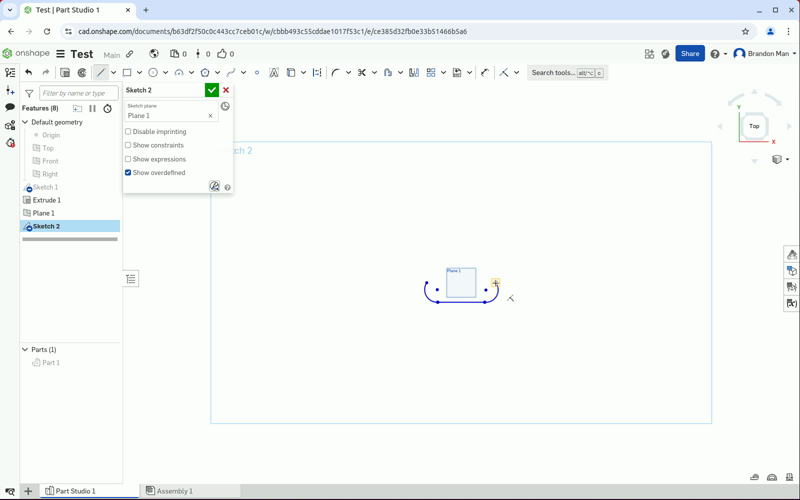
mouse_move(525, 282)
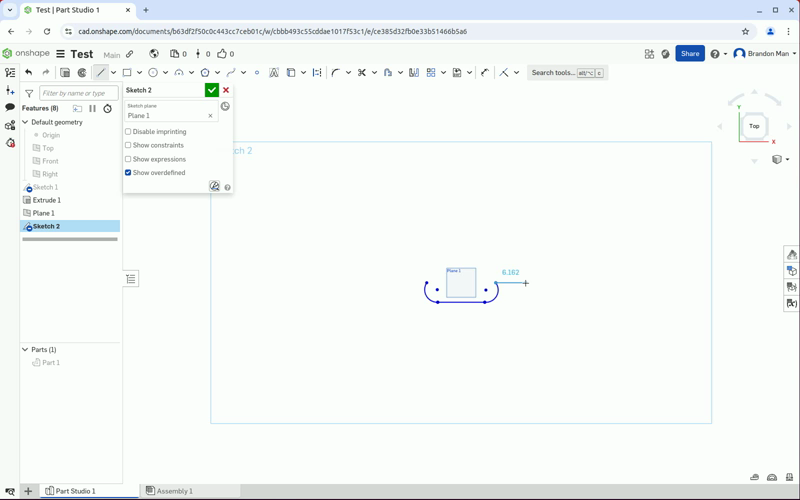
mouse_move(488, 270)
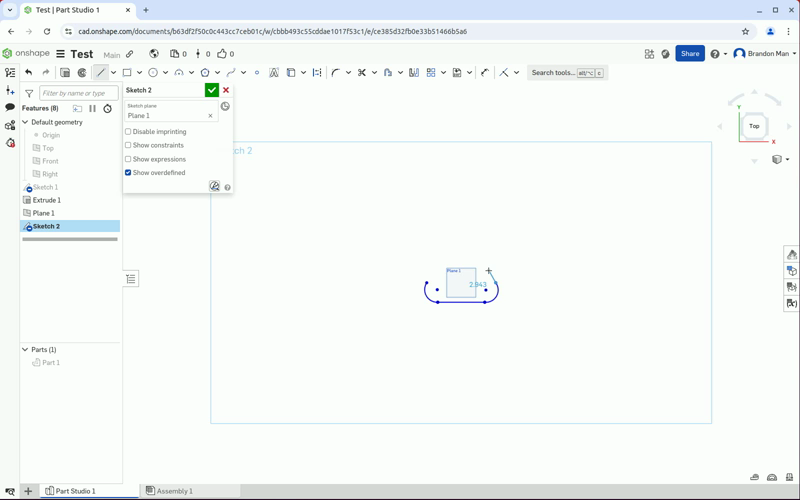
click(488, 270)
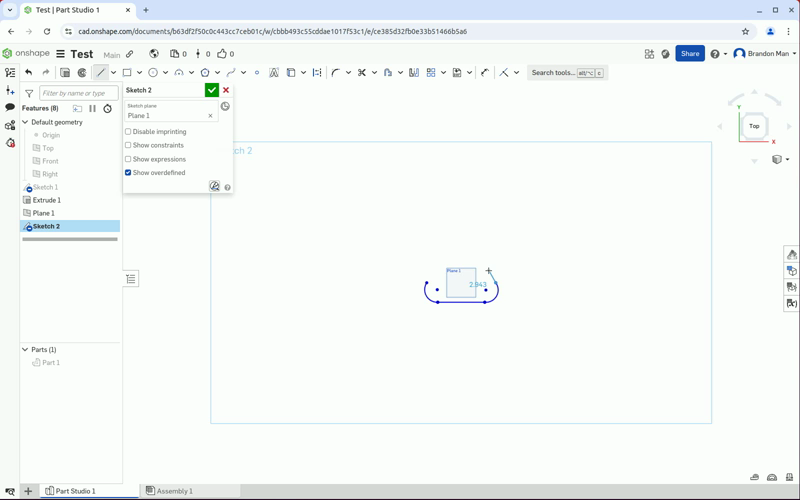
key_up(shift)
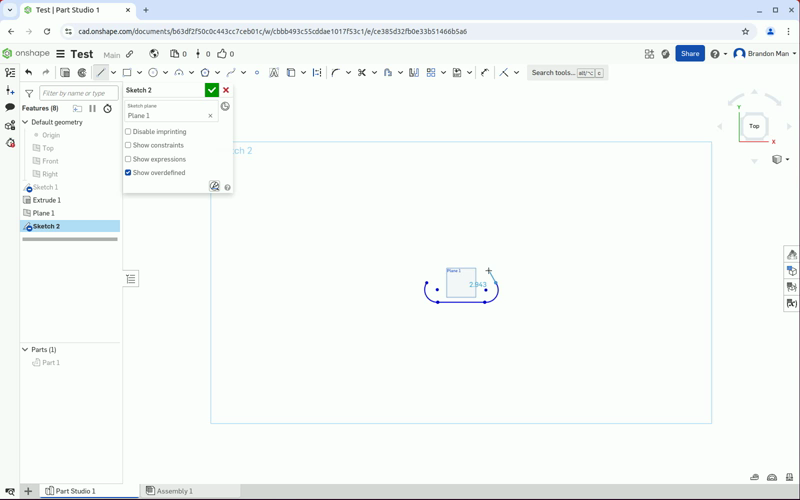
key(esc)
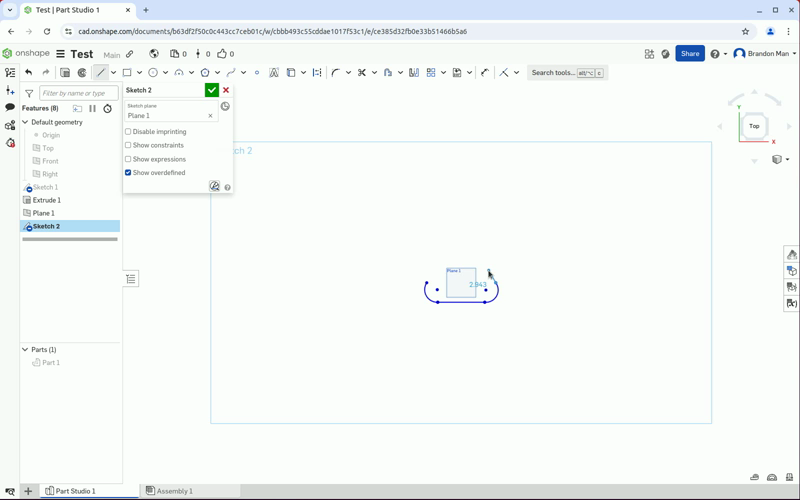
key(a)
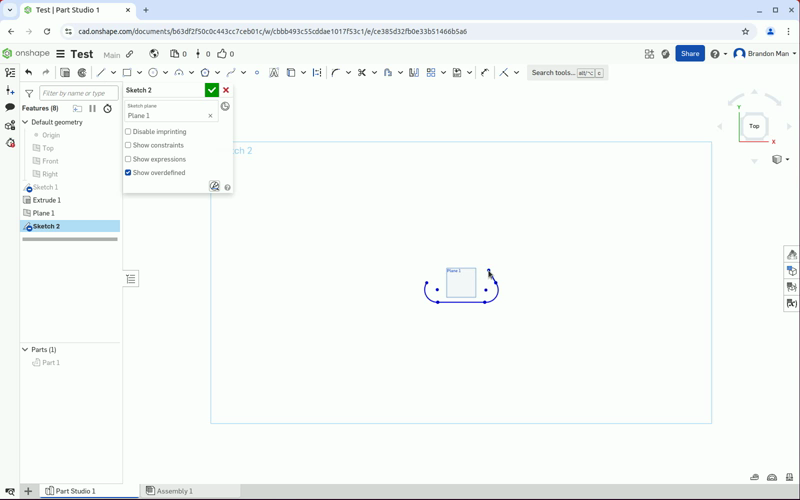
mouse_move(488, 270)
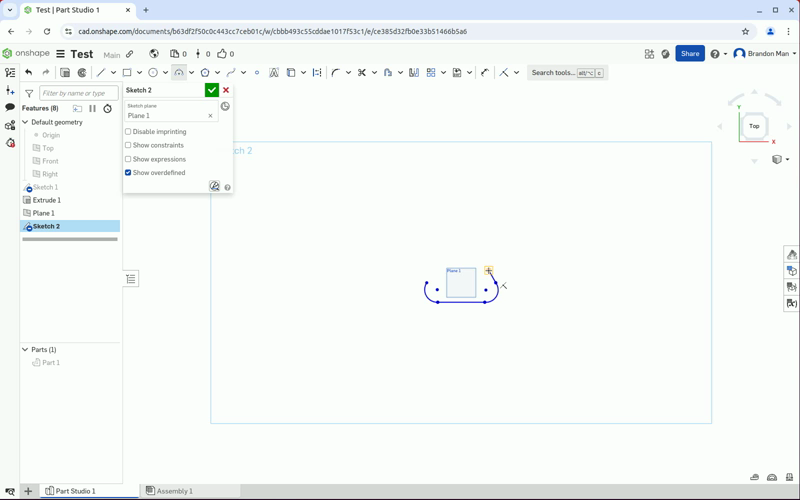
click(488, 270)
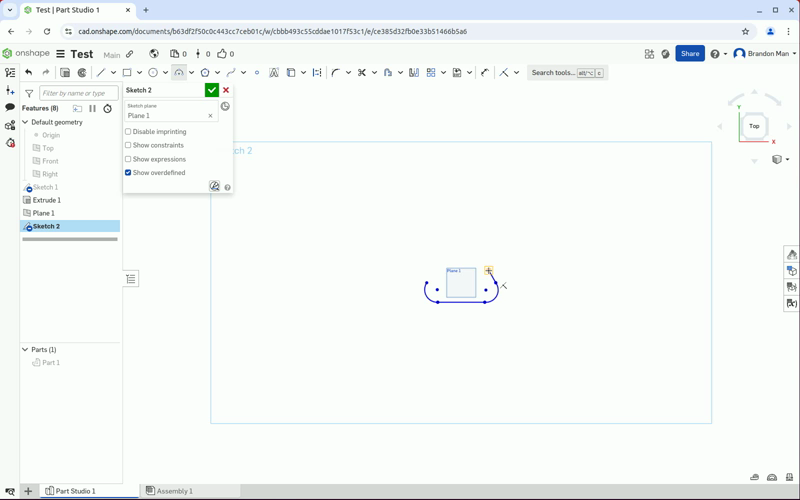
key_down(shift)
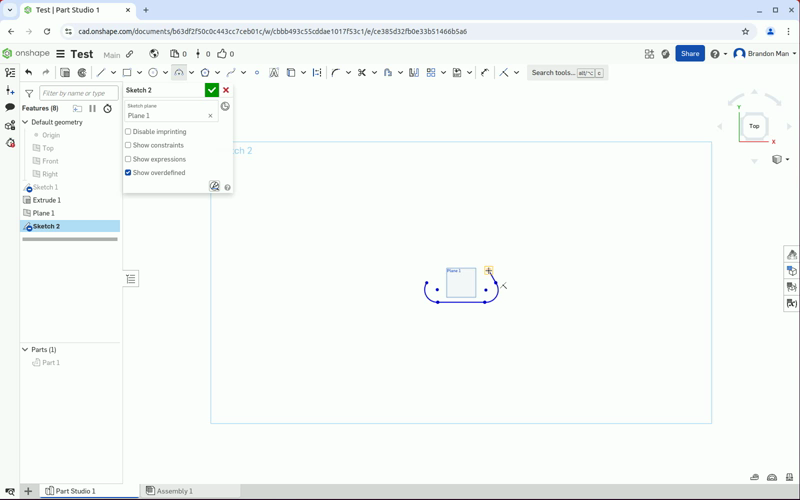
mouse_move(477, 263)
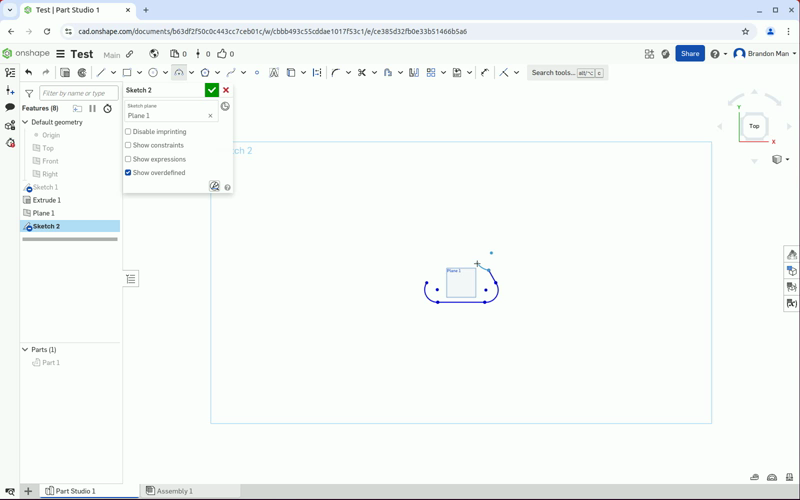
click(477, 263)
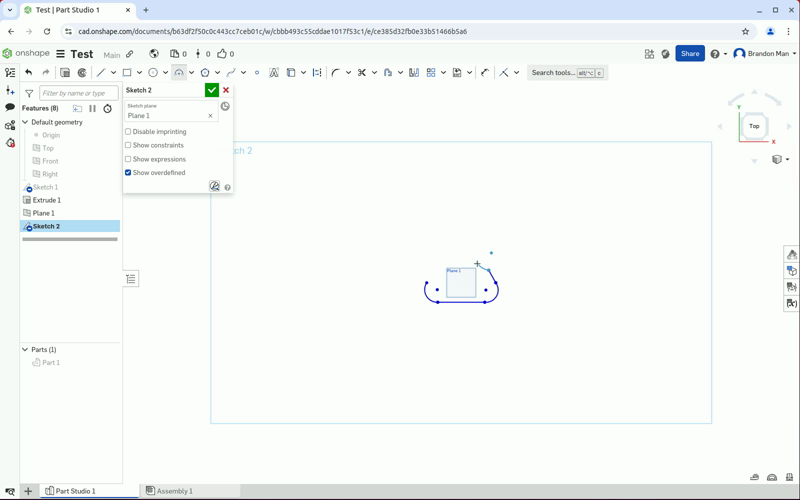
mouse_move(483, 265)
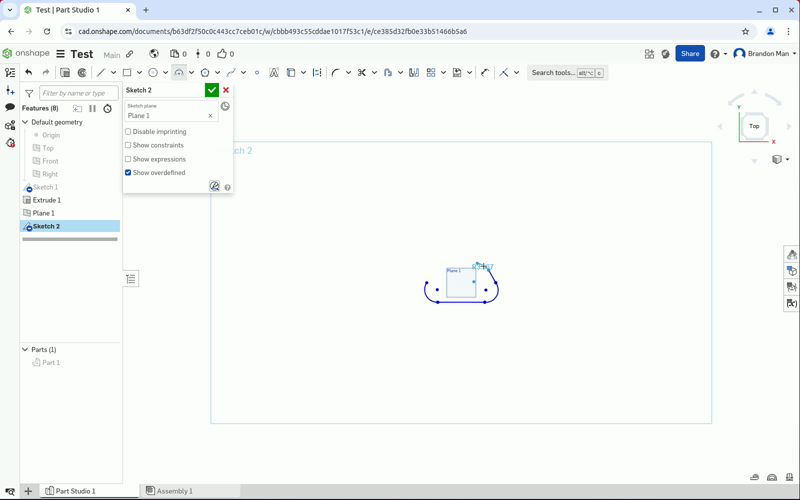
click(483, 265)
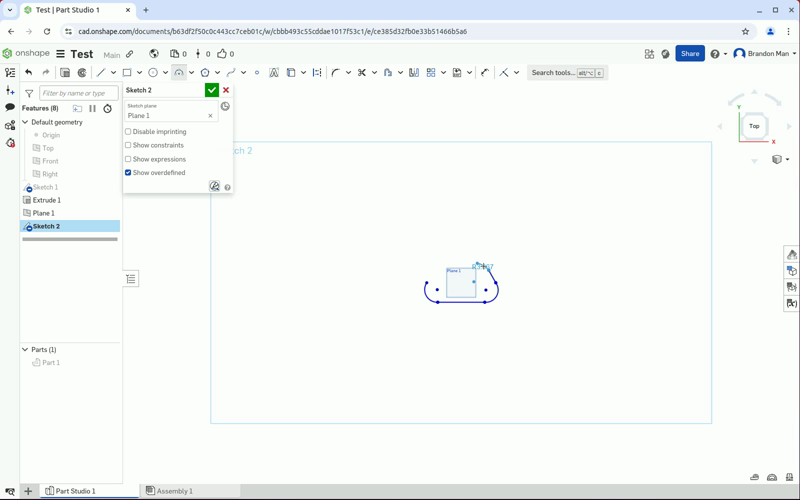
key_up(shift)
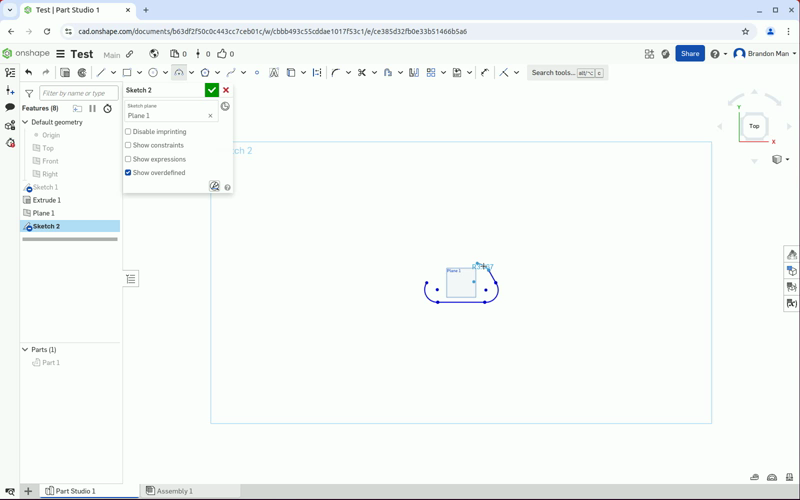
key(esc)
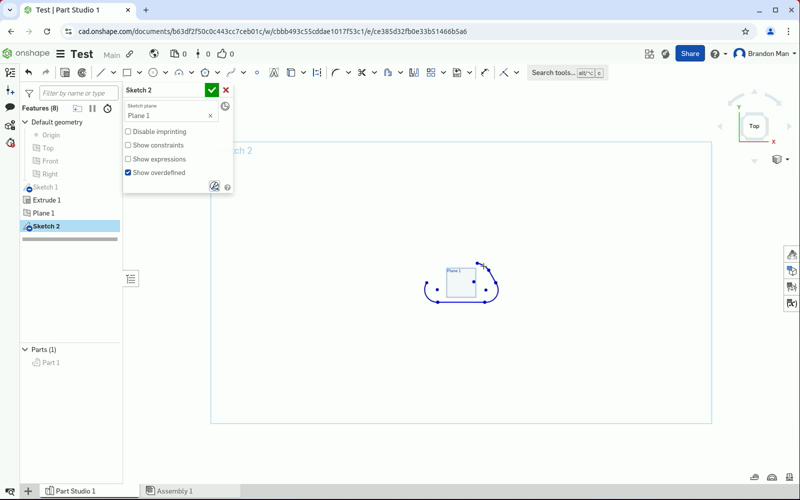
key(l)
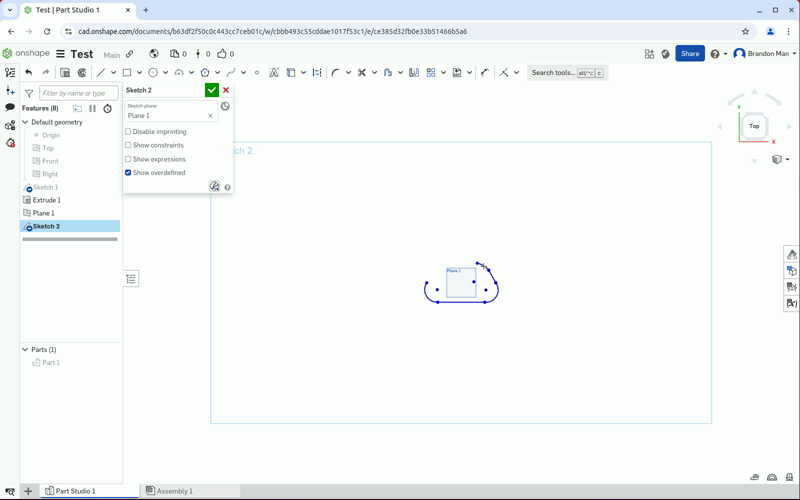
mouse_move(477, 263)
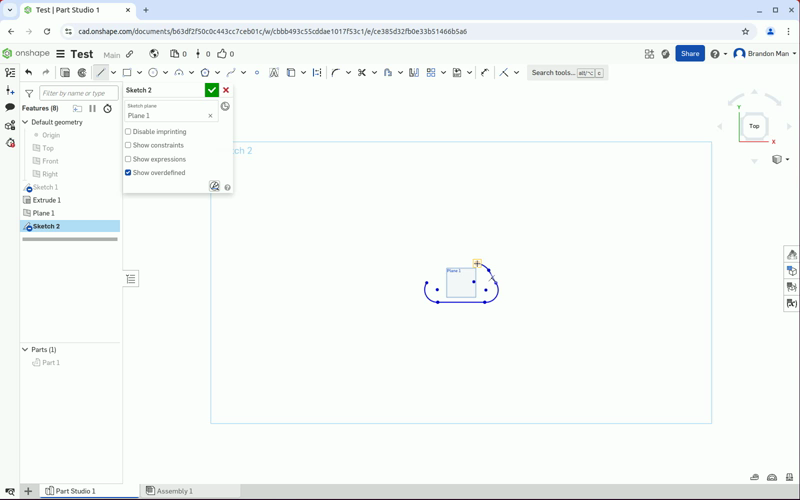
click(477, 263)
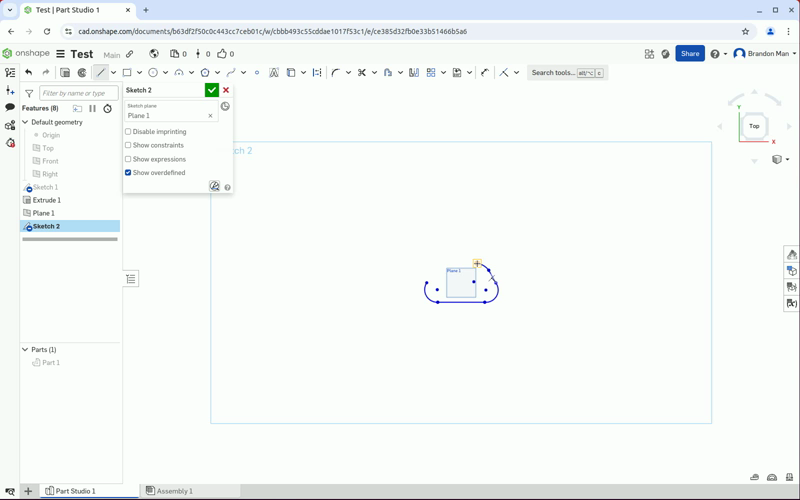
key_down(shift)
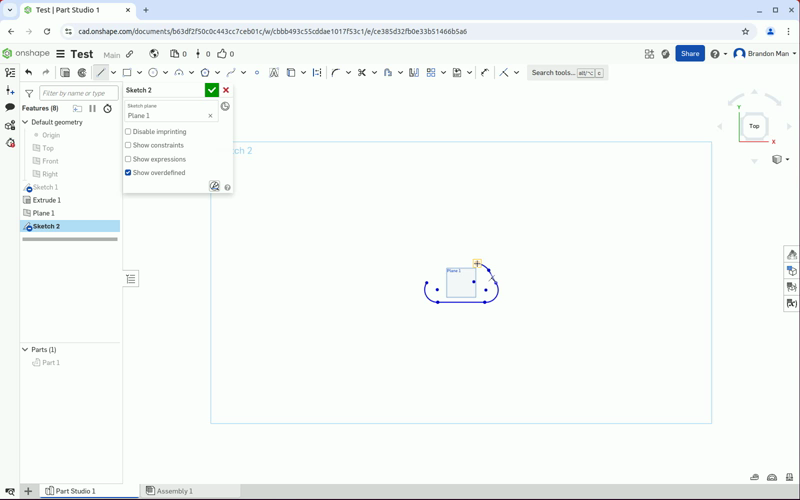
mouse_move(507, 263)
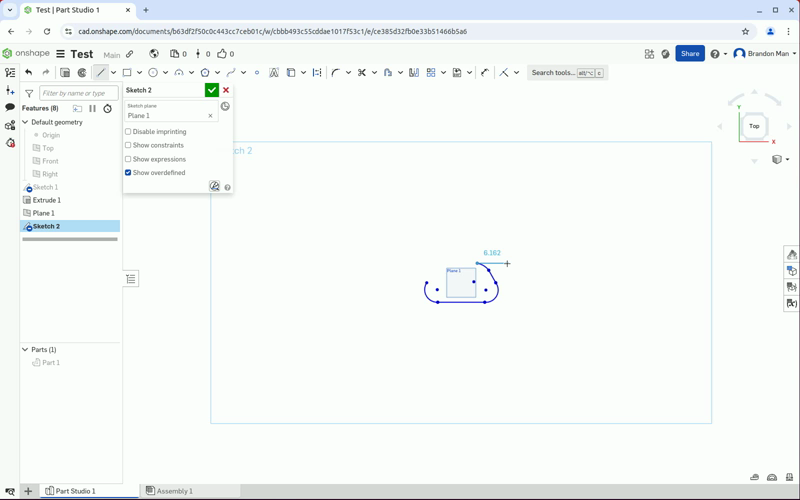
mouse_move(444, 263)
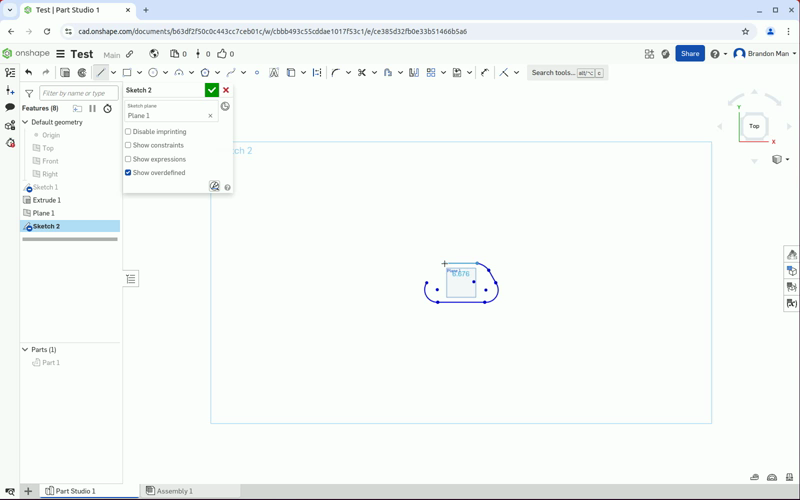
click(444, 263)
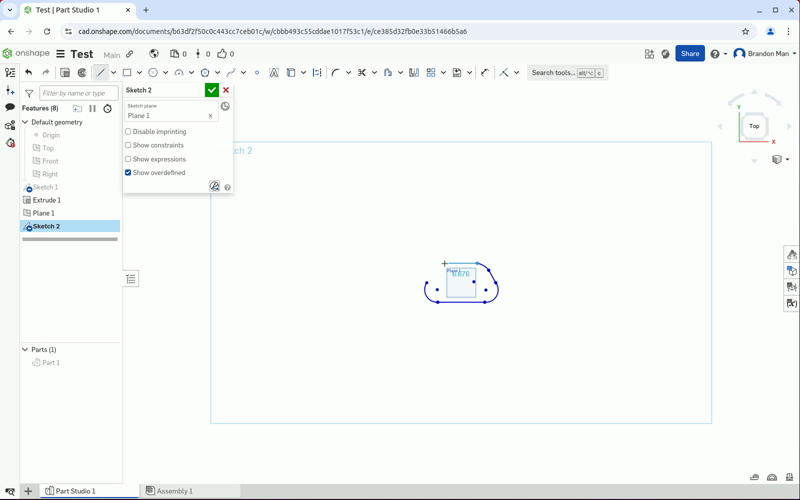
key_up(shift)
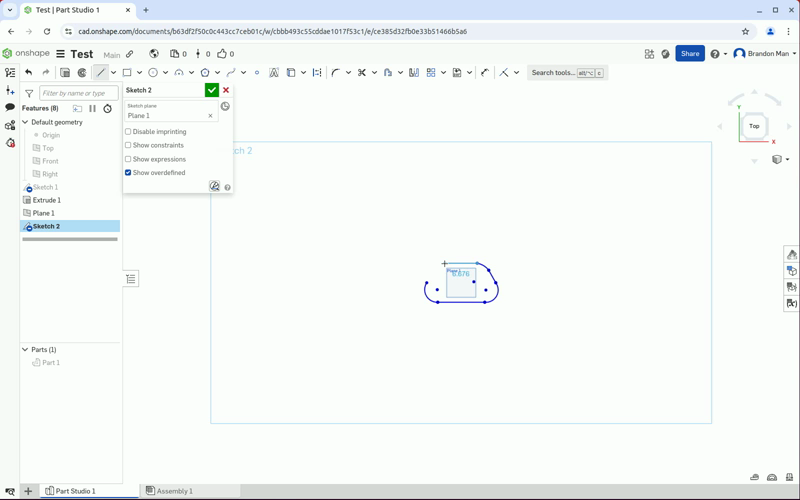
key(esc)
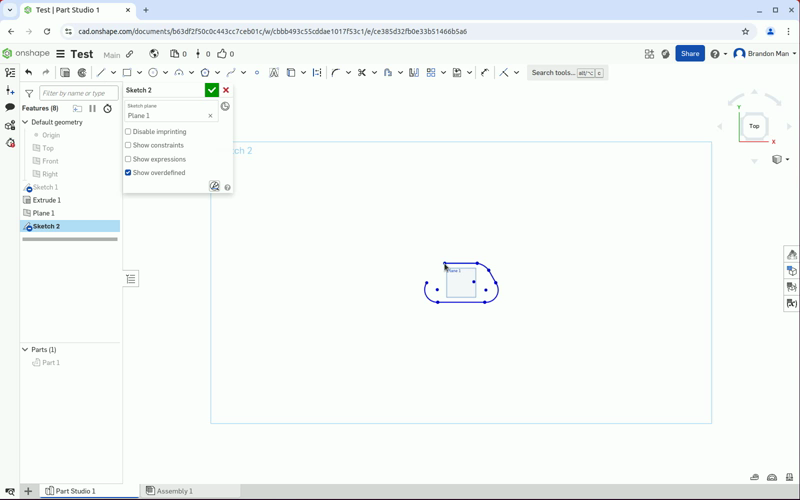
key(a)
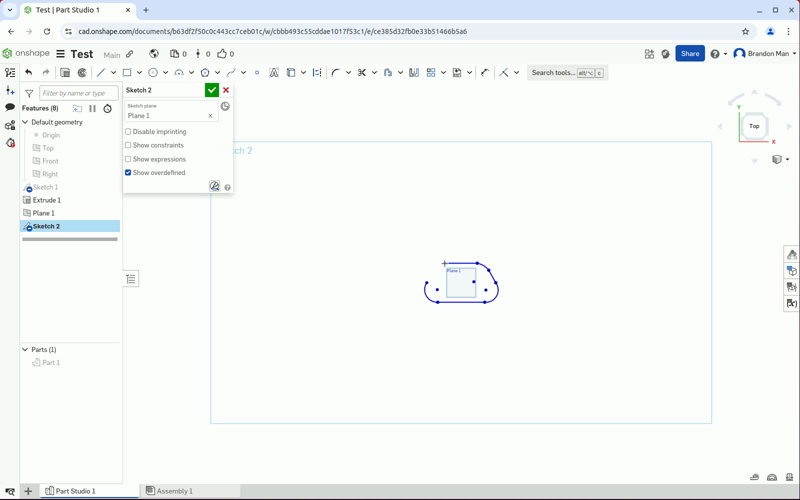
mouse_move(444, 263)
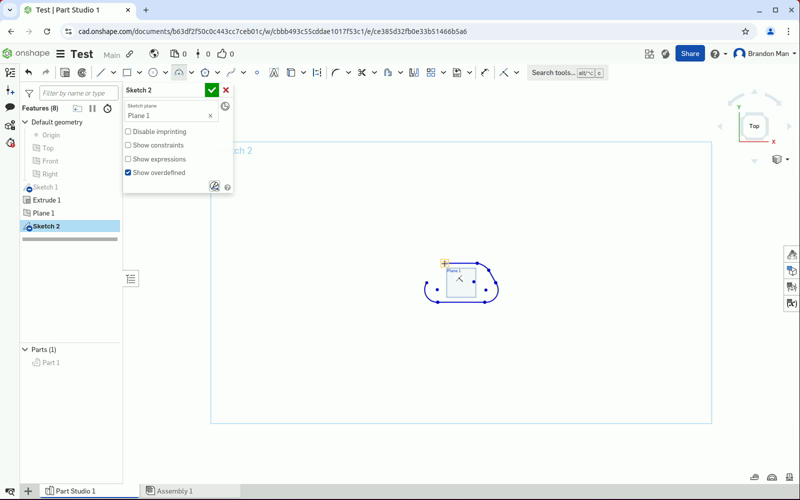
click(444, 263)
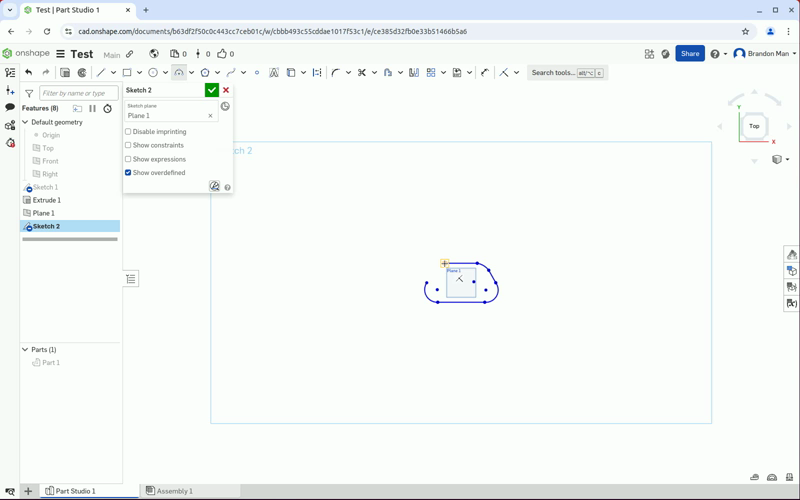
key_down(shift)
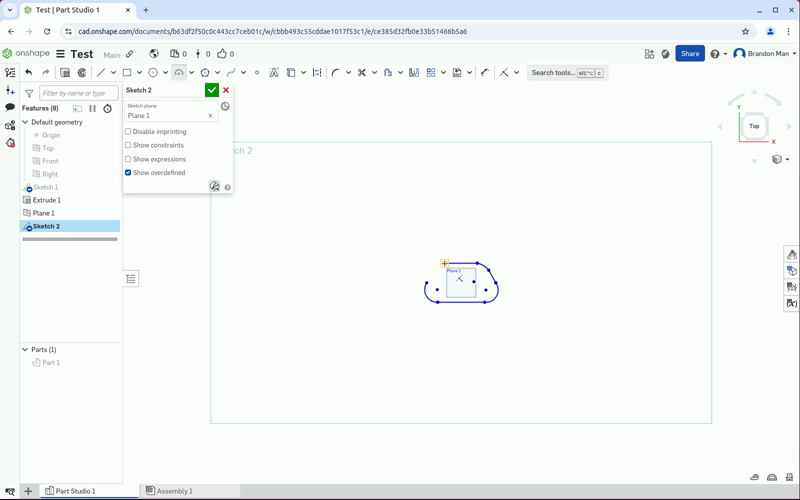
mouse_move(433, 270)
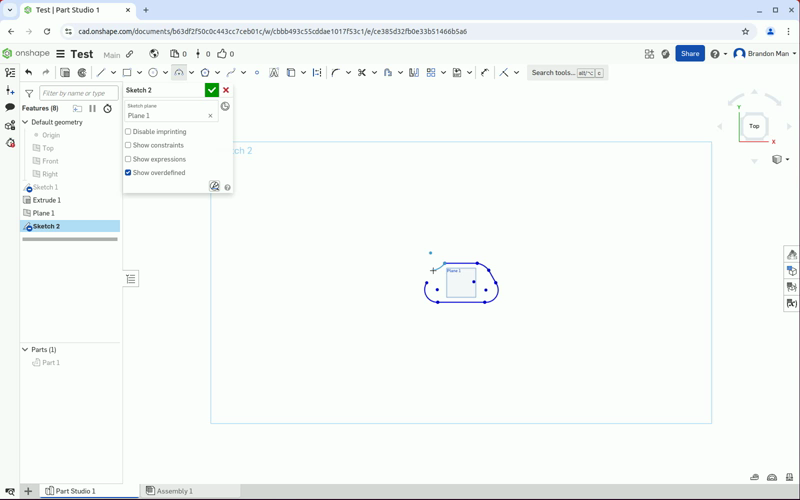
click(433, 270)
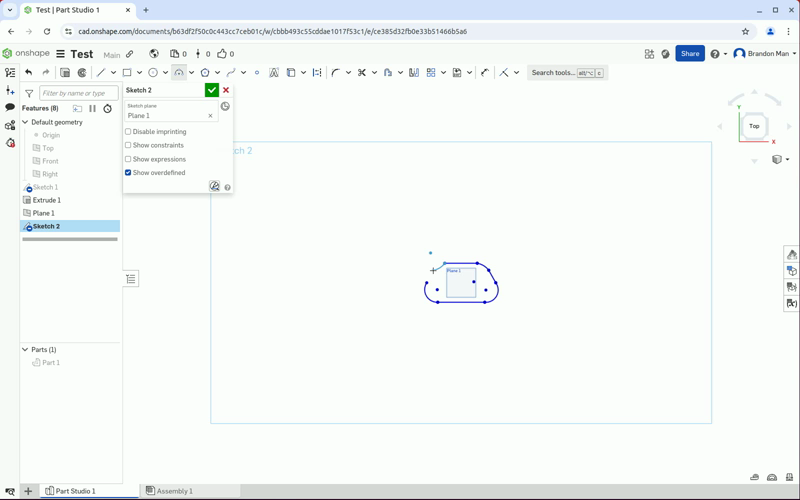
mouse_move(437, 265)
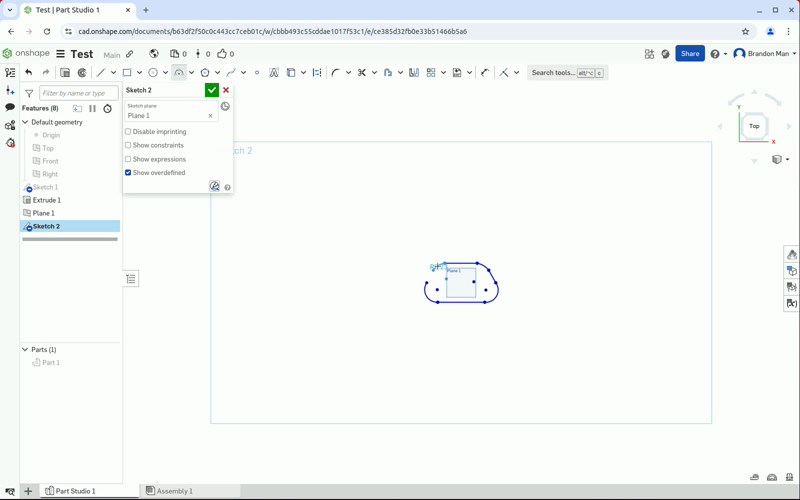
click(437, 265)
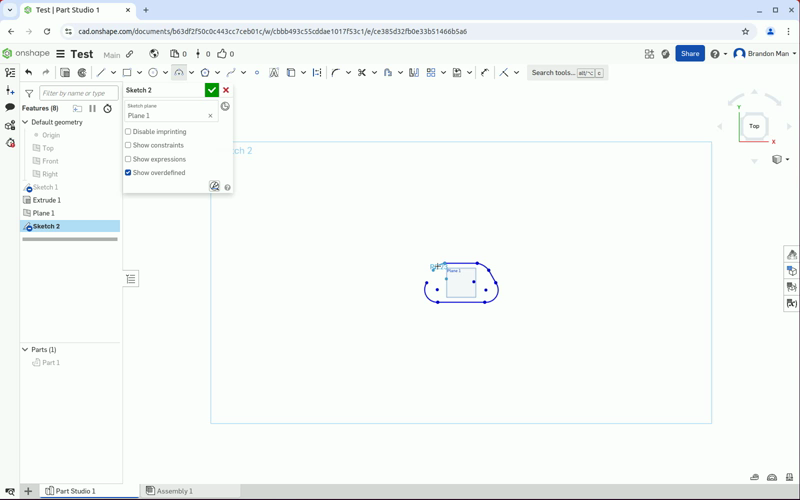
key_up(shift)
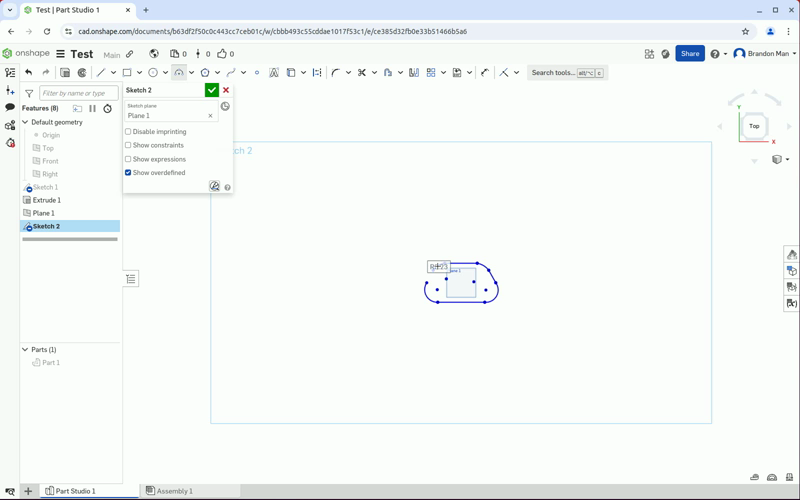
key(esc)
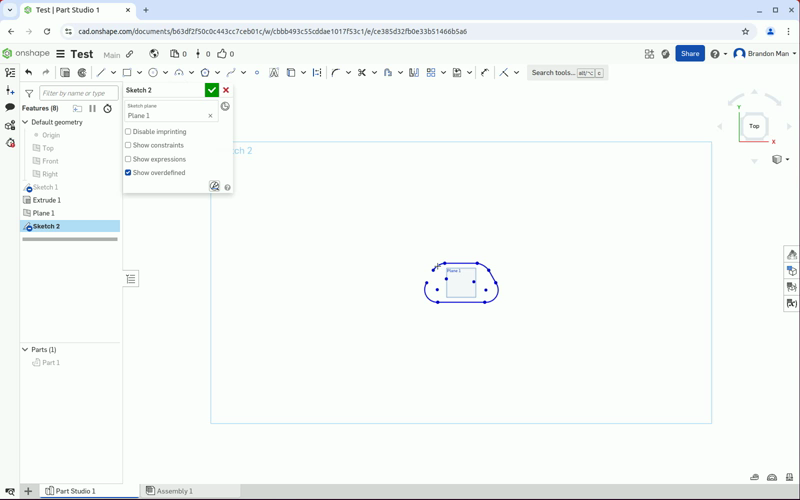
key(l)
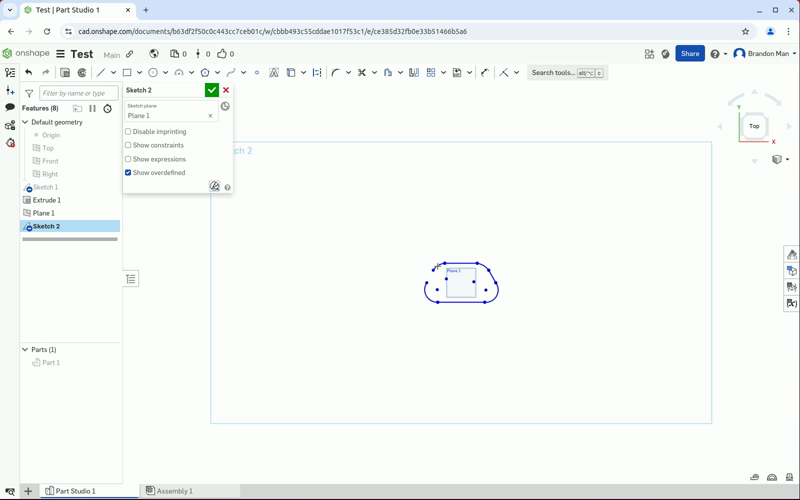
mouse_move(433, 270)
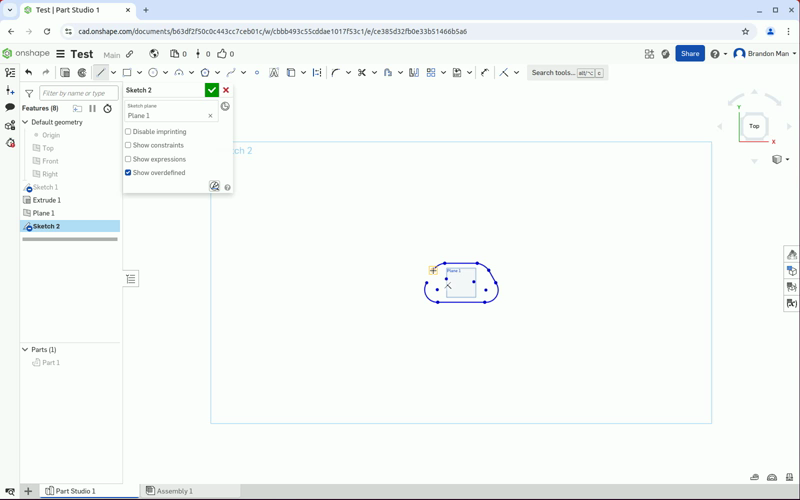
click(433, 270)
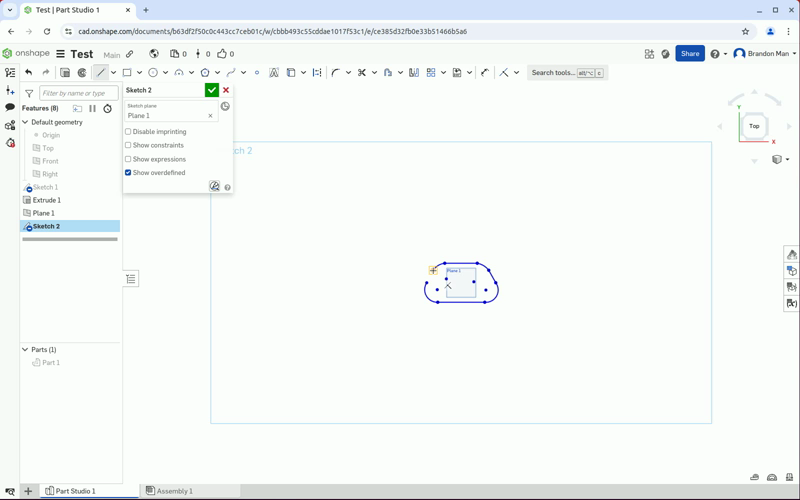
mouse_move(463, 270)
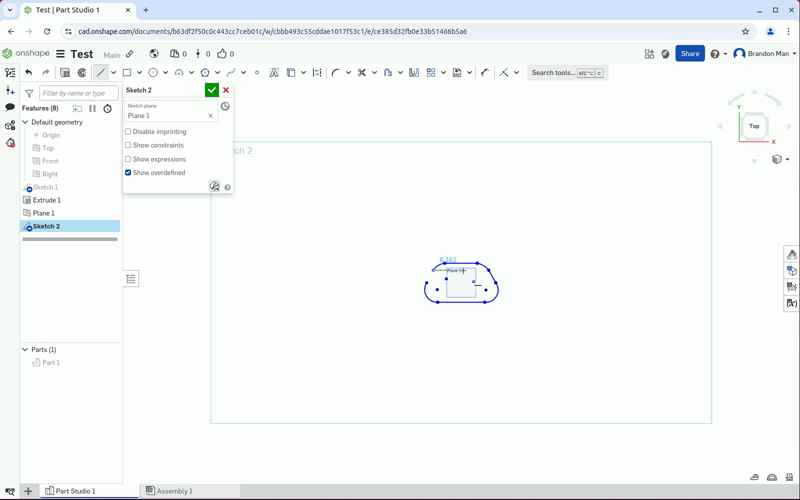
key_down(shift)
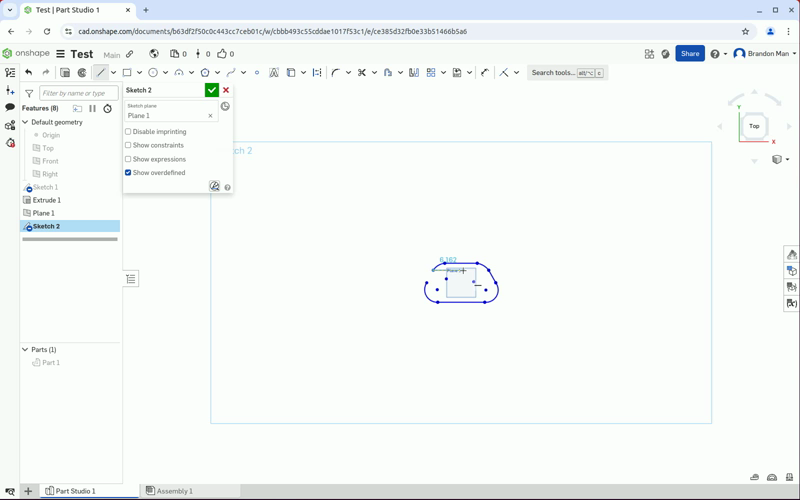
mouse_move(426, 282)
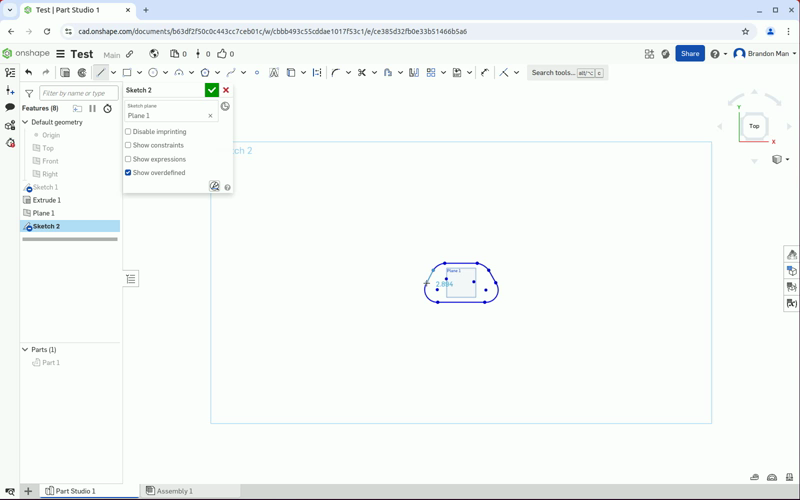
key_up(shift)
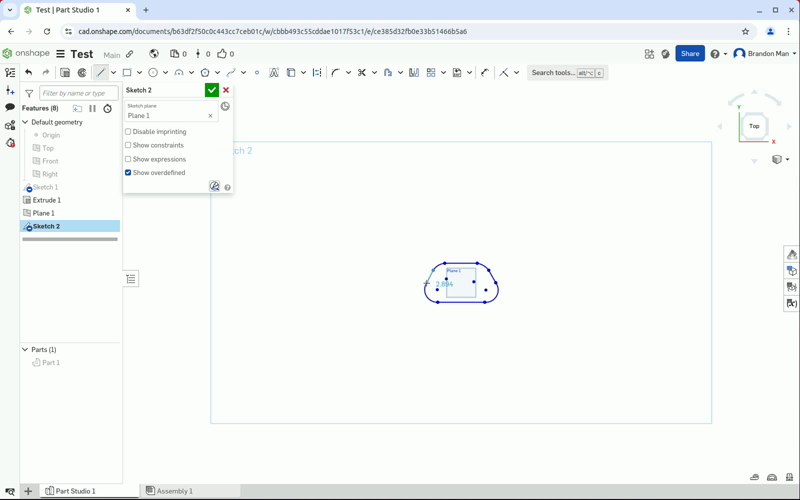
click(426, 282)
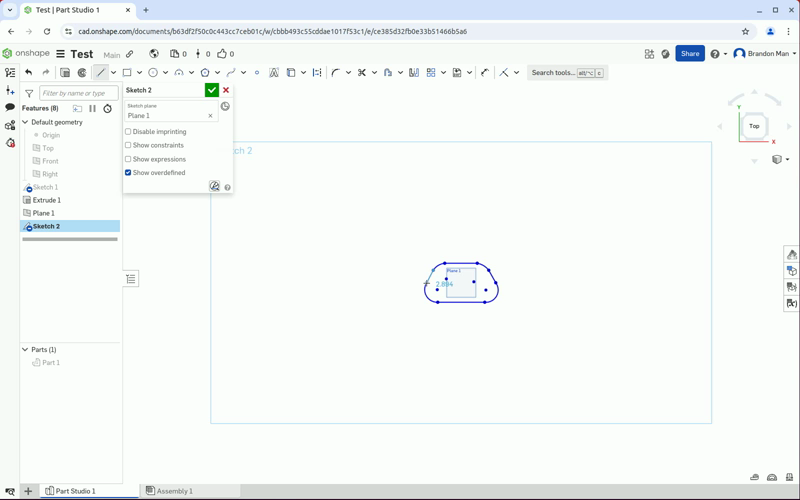
key(esc)
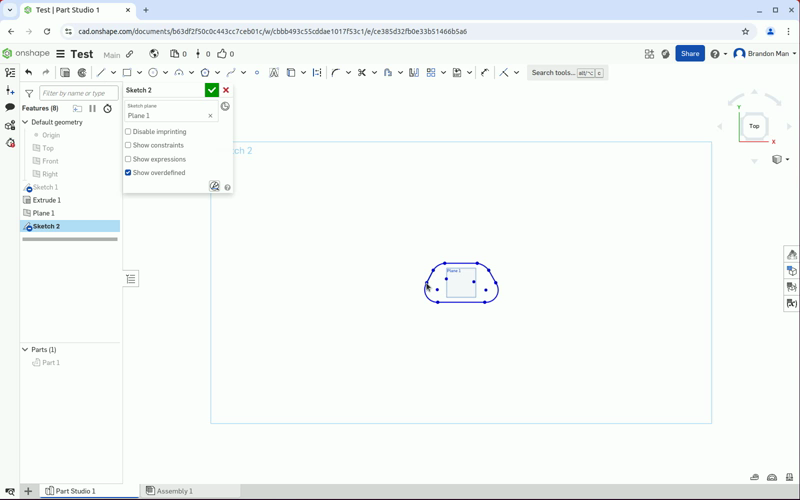
mouse_move(433, 290)
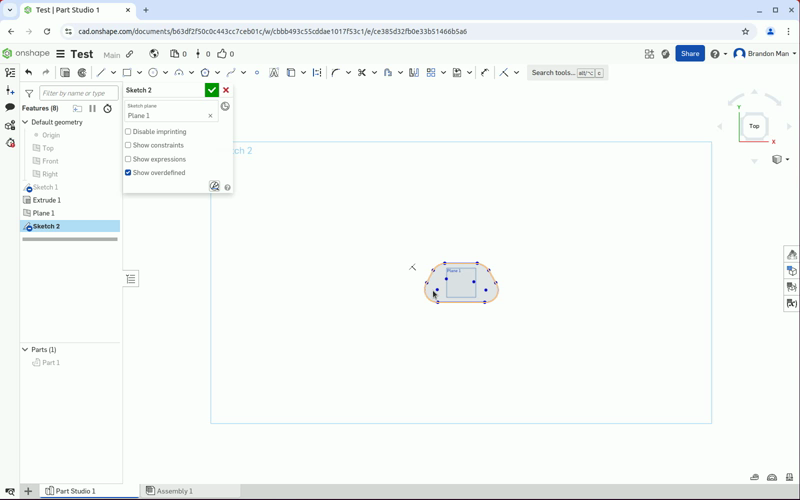
click(433, 290)
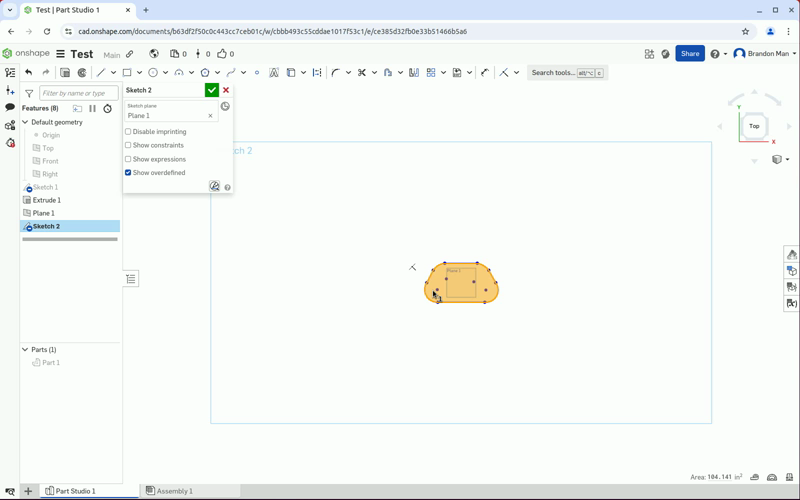
mouse_move(73, 352)
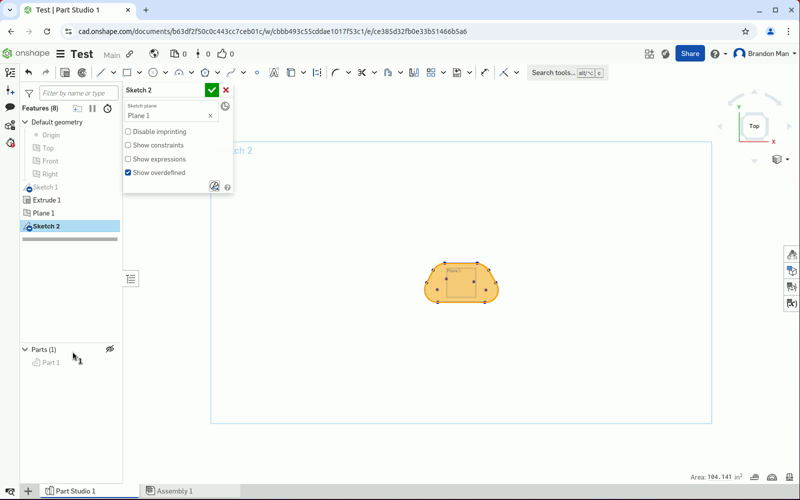
key(shift+y)
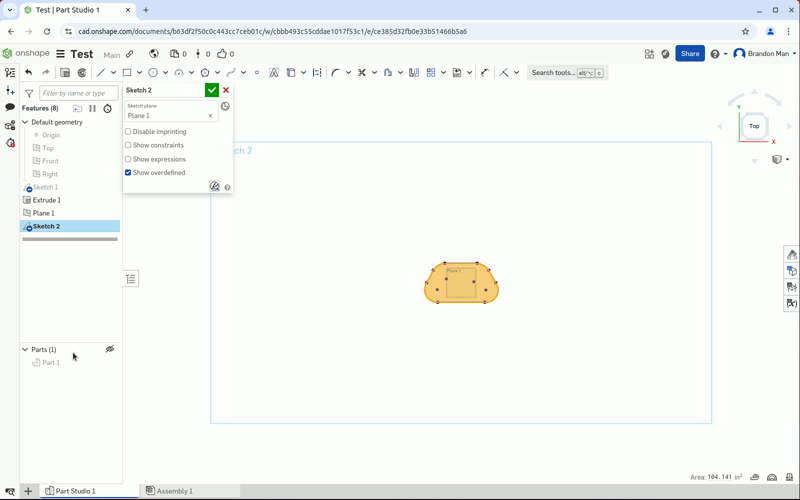
key(shift+e)
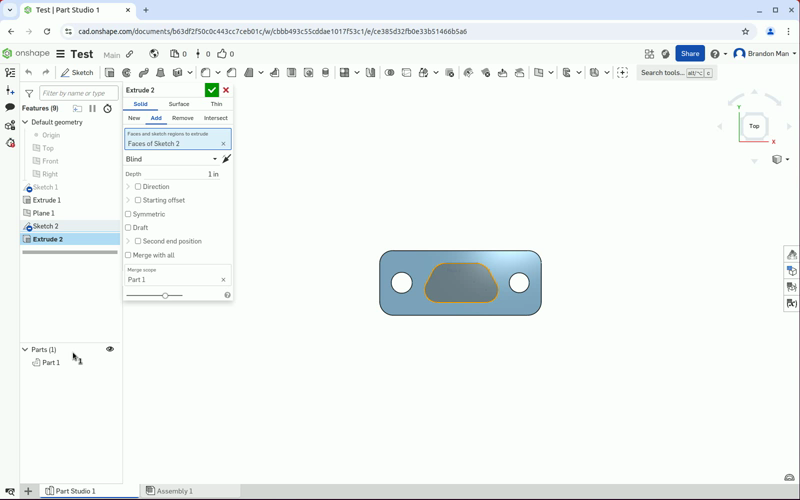
mouse_move(143, 106)
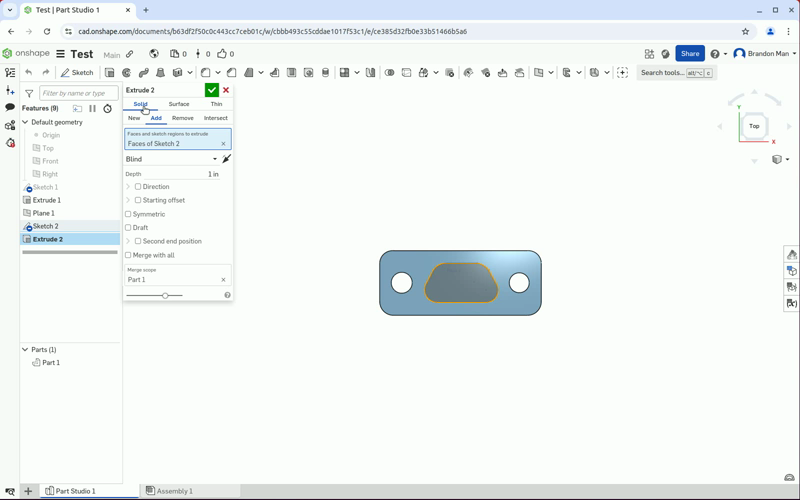
click(143, 106)
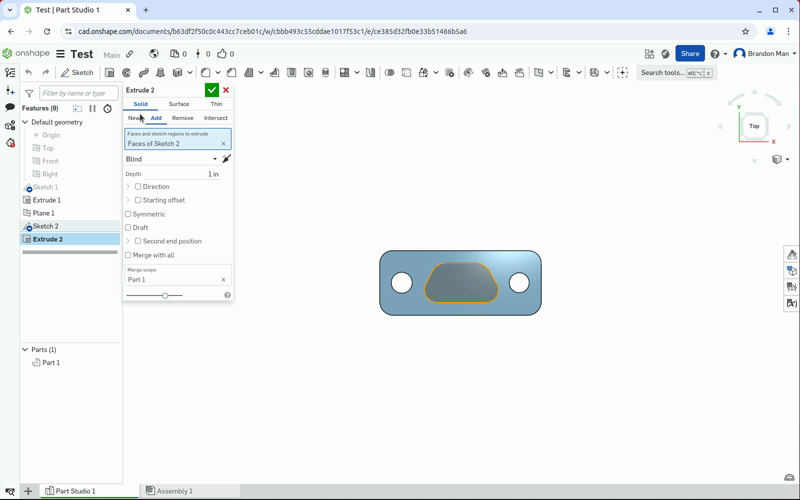
mouse_move(137, 120)
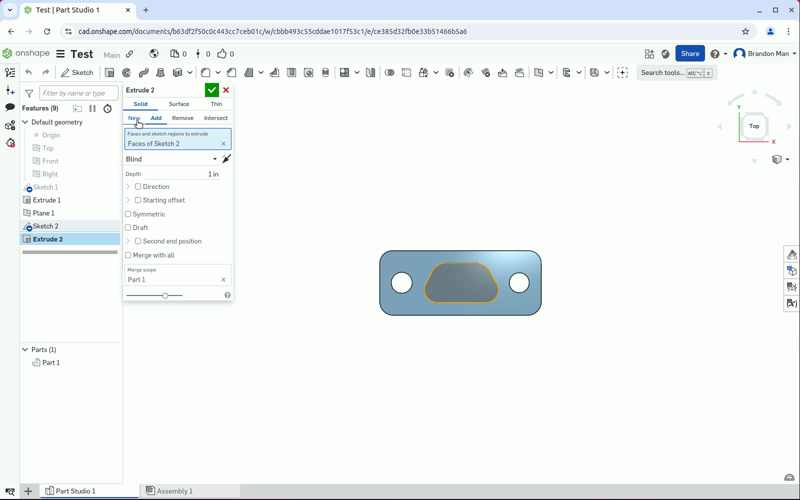
click(137, 120)
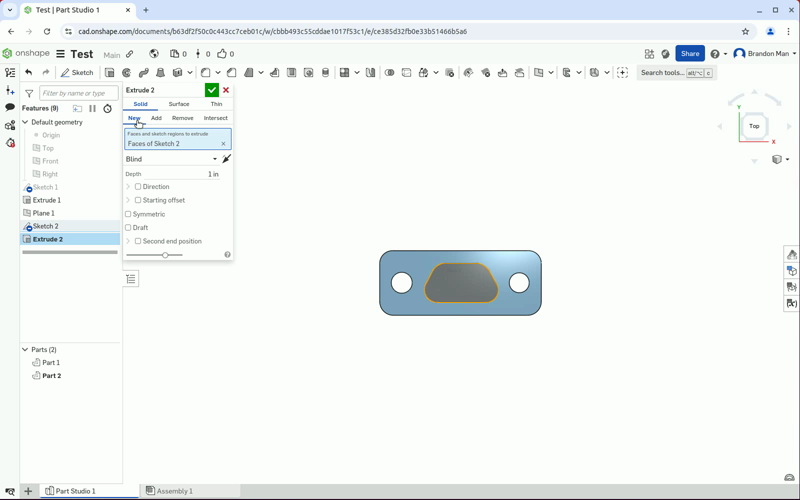
key(tab, 4)
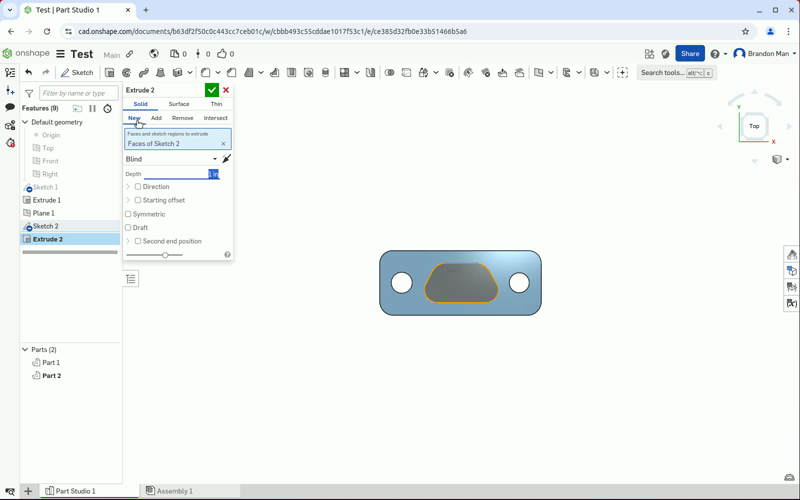
text(8.184)
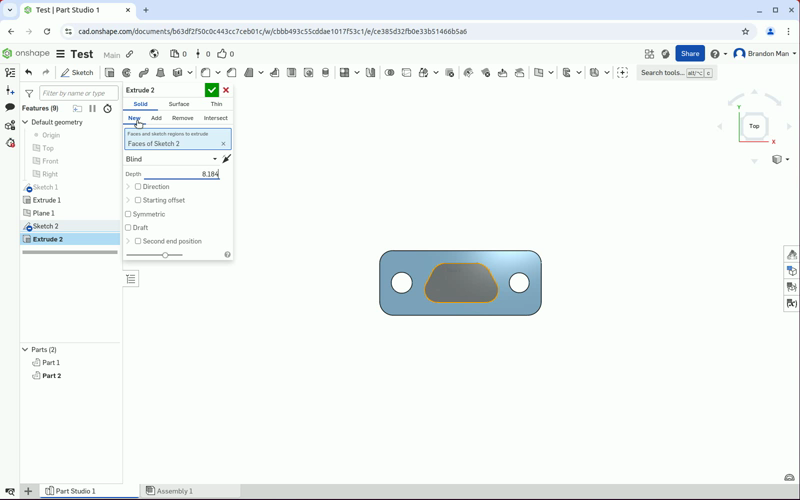
key(enter)
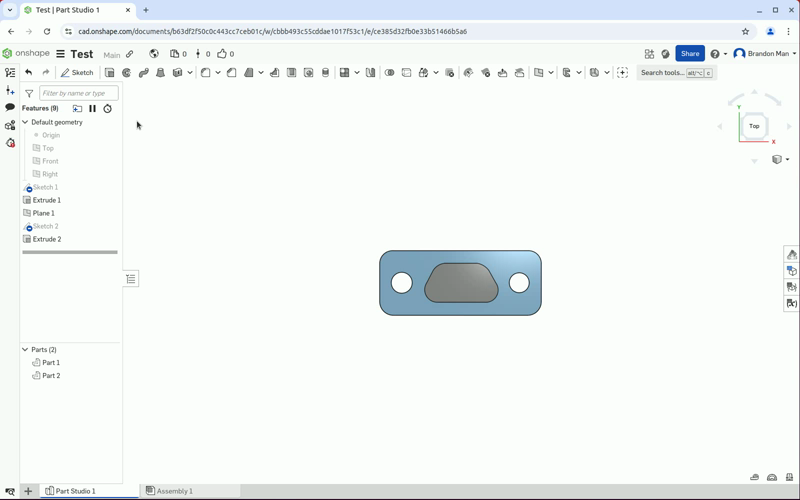
key(shift+h)
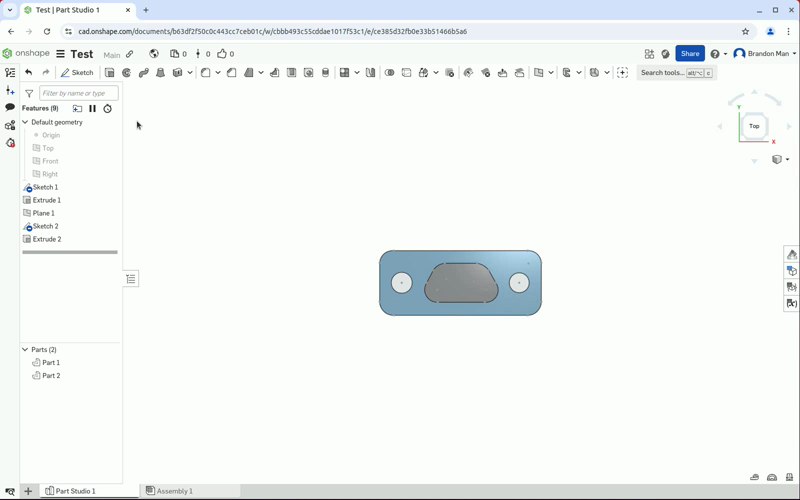
key(shift+h)
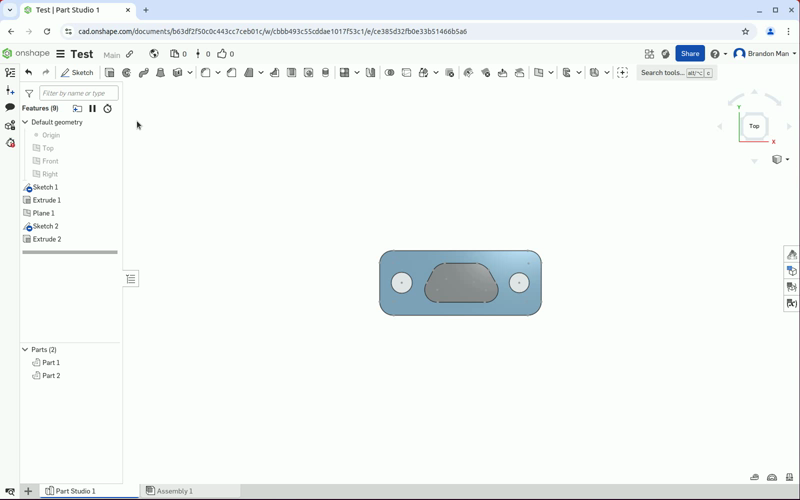
key(shift+7)
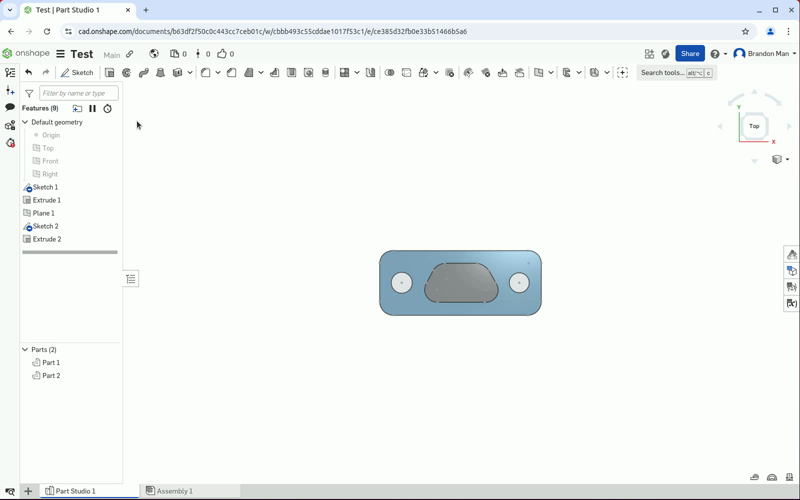
key(up, 3)
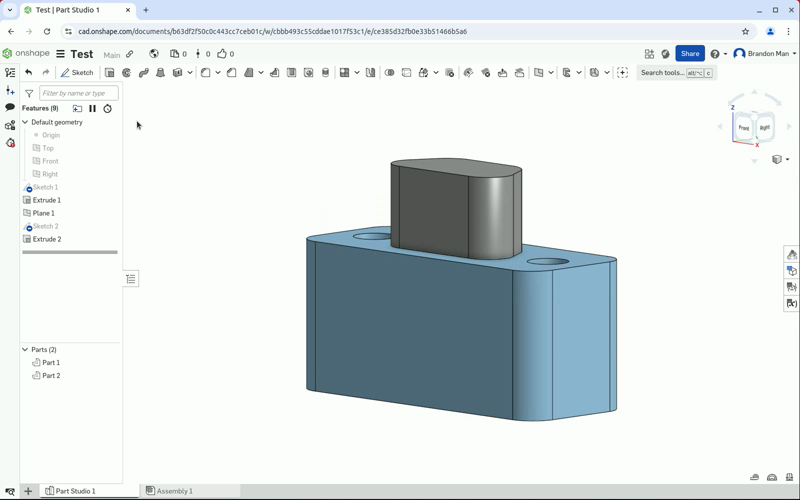
key(left, 3)
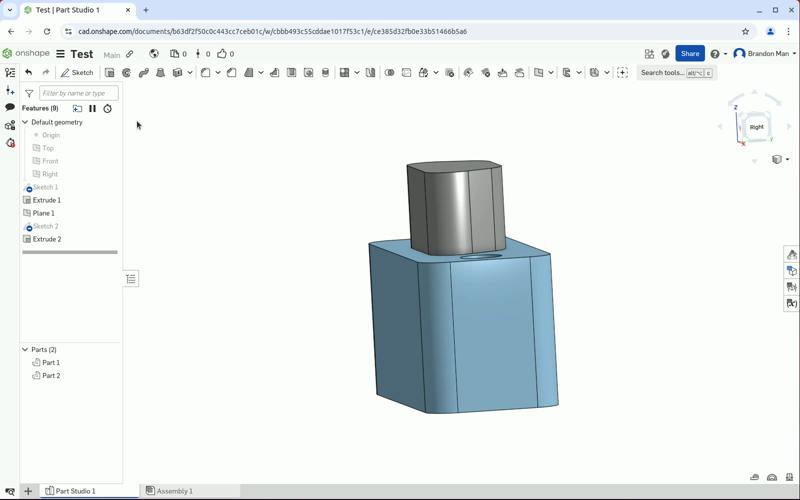
key(right, 3)
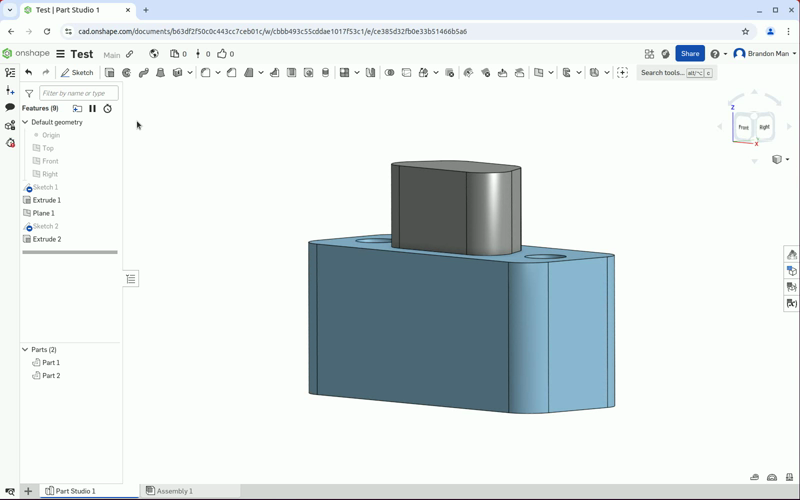
key(down, 3)
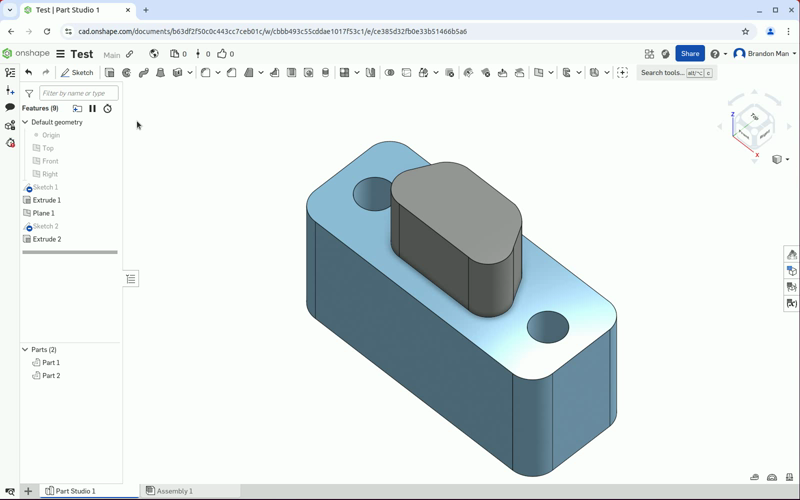
mouse_move(73, 189)
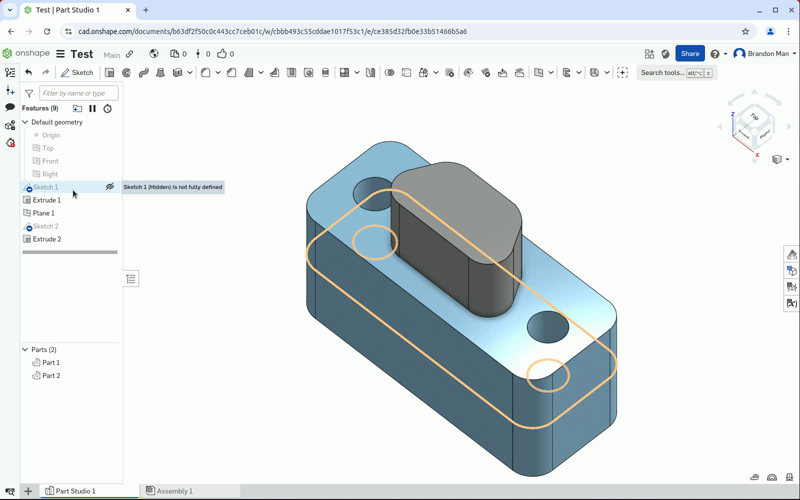
click(73, 189)